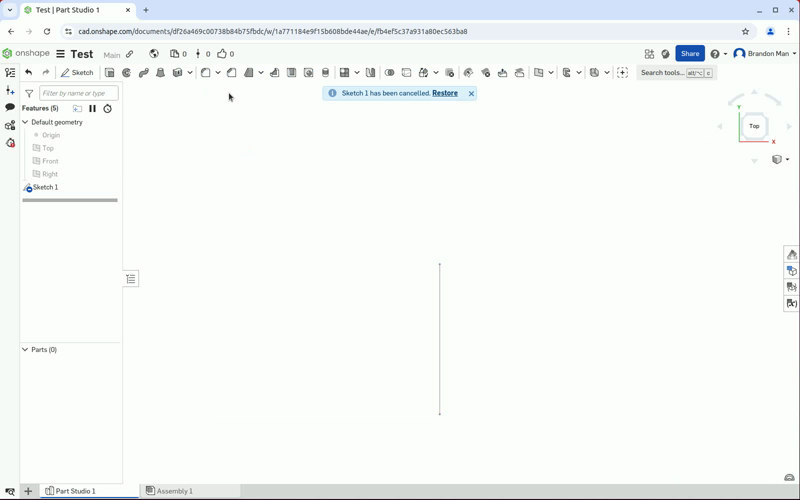
key(shift+h)
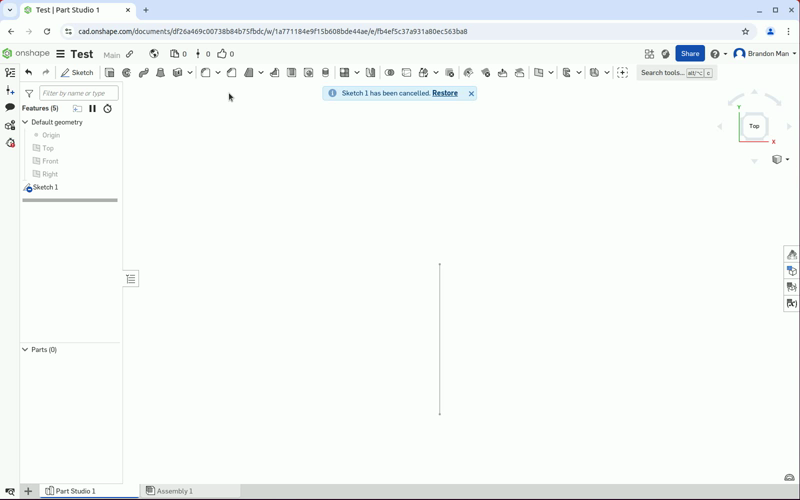
key(shift+s)
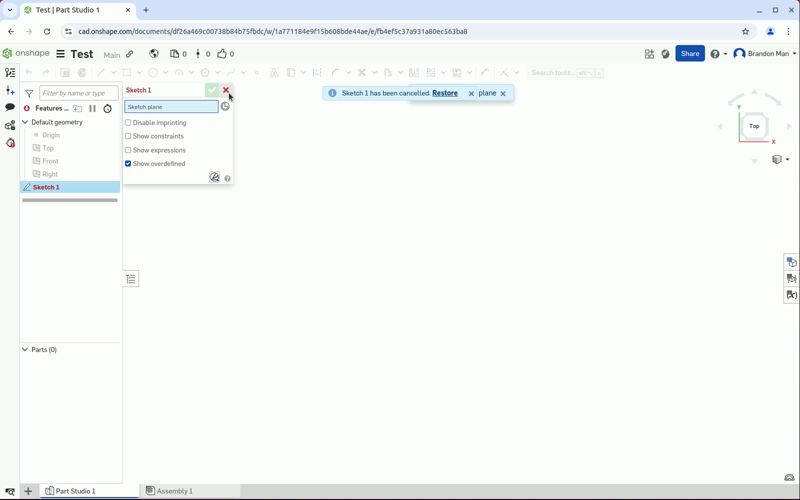
mouse_move(73, 150)
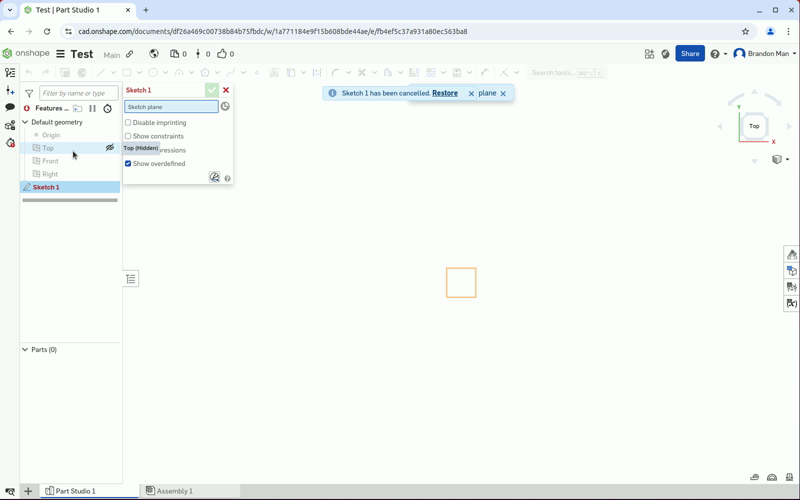
click(73, 150)
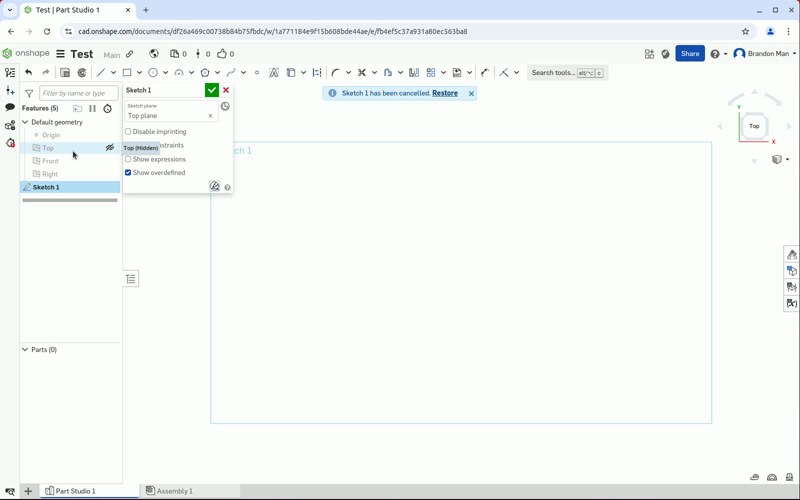
mouse_move(73, 352)
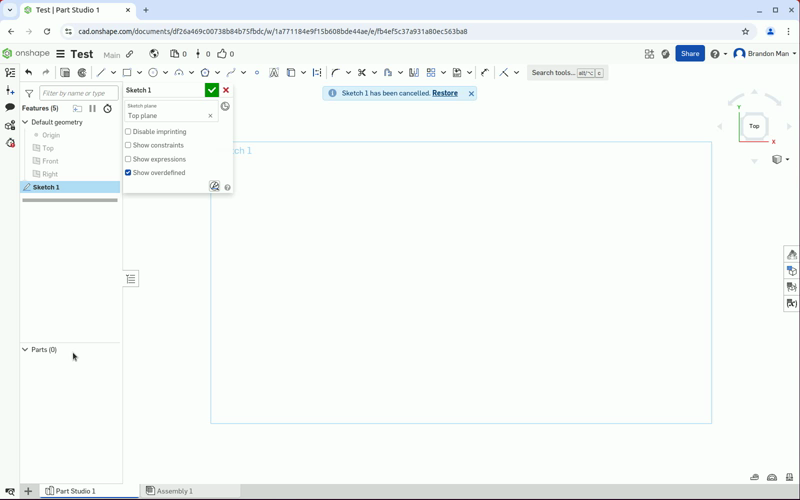
key(y)
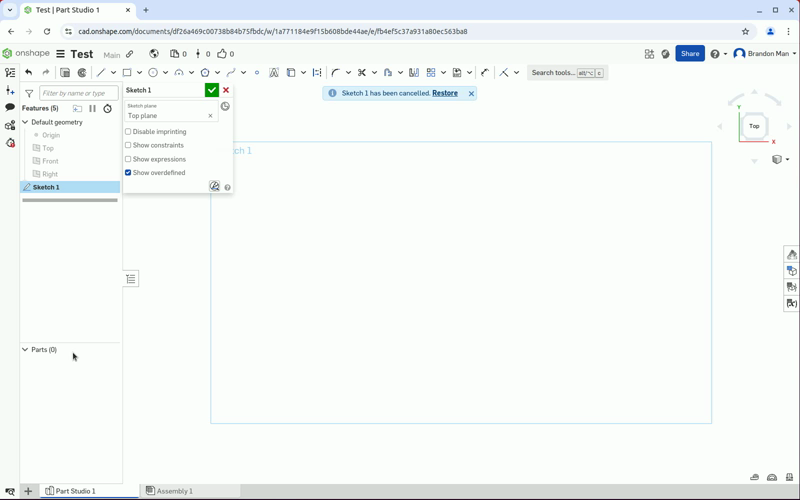
key(l)
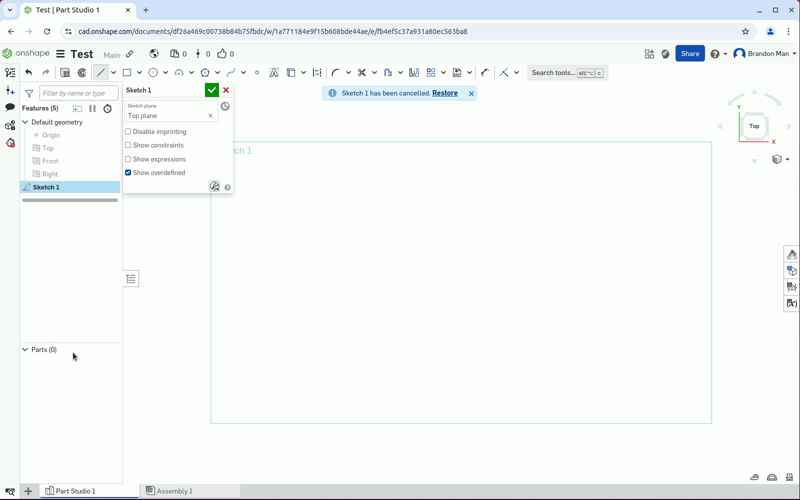
key_down(shift)
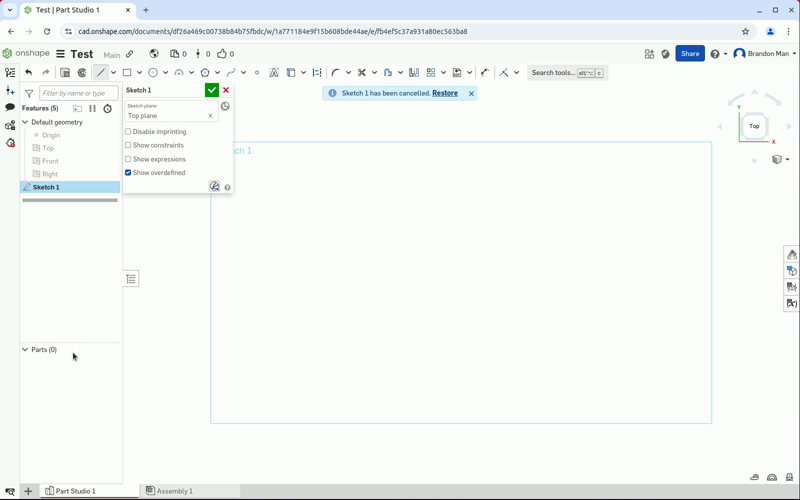
mouse_move(545, 333)
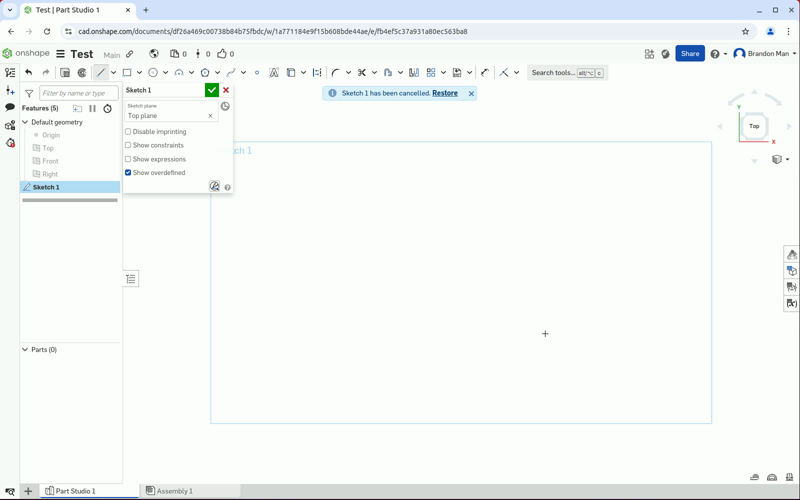
click(545, 333)
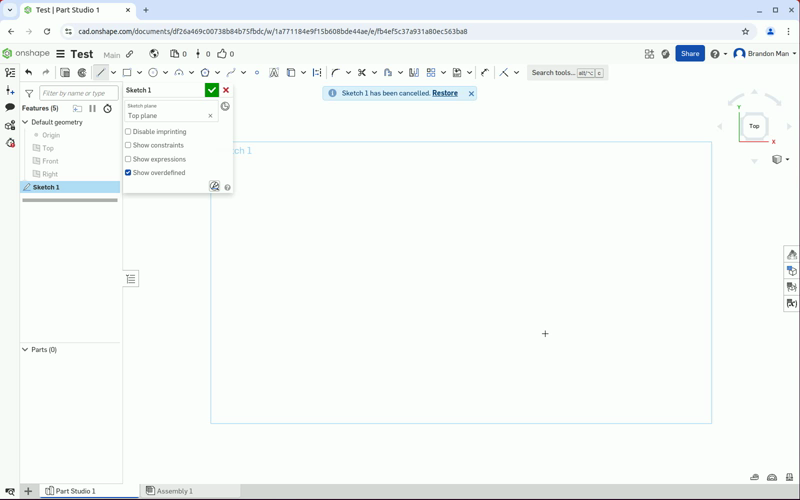
key_up(shift)
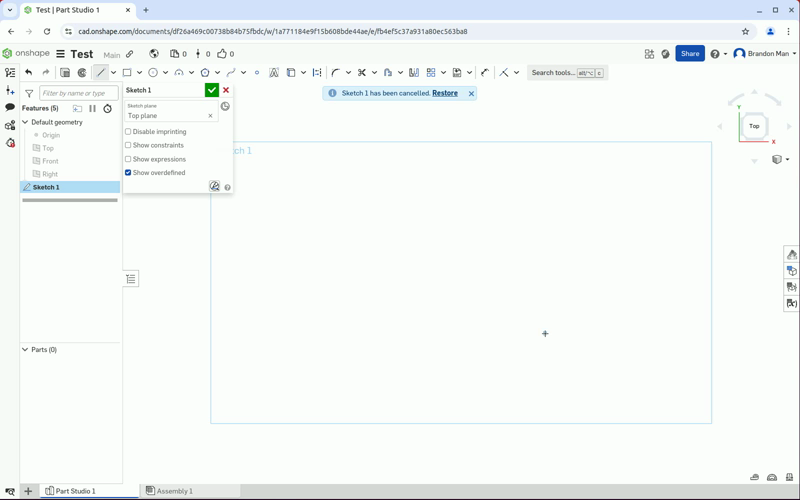
key_down(shift)
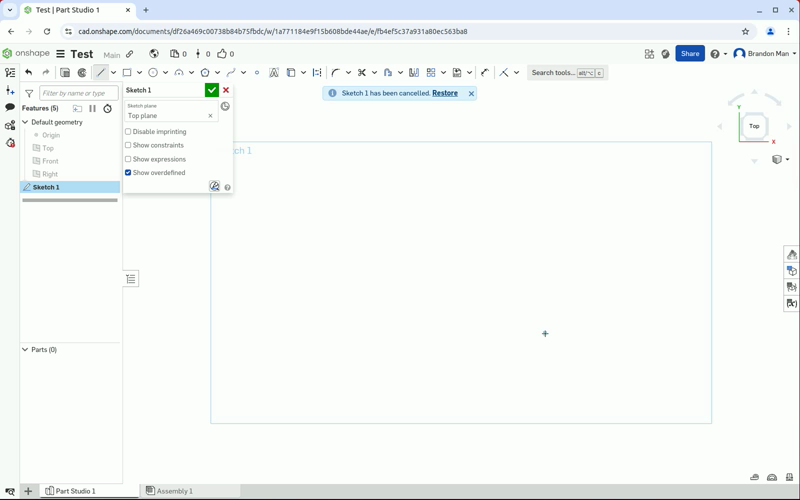
mouse_move(545, 231)
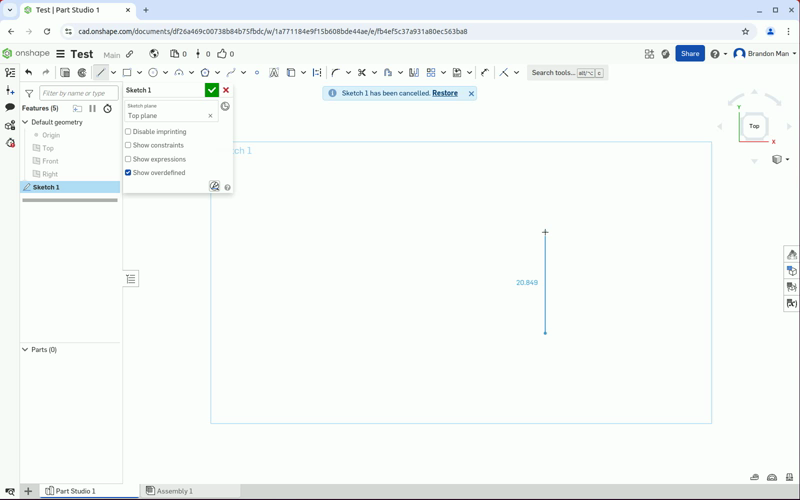
click(545, 231)
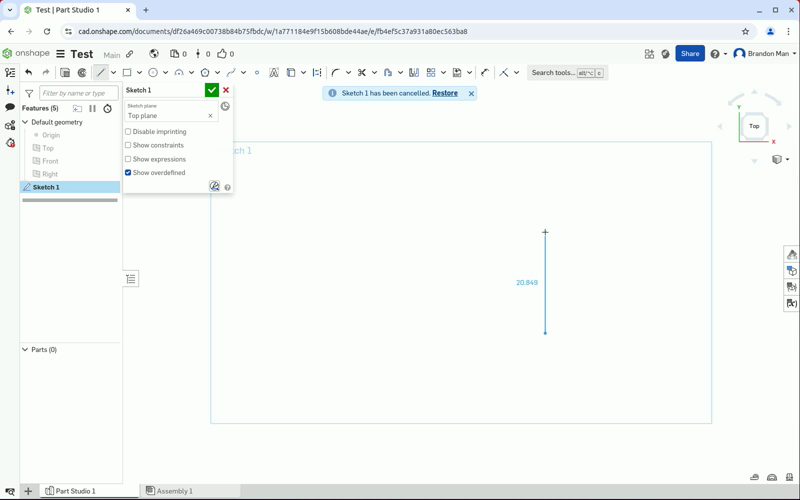
key_up(shift)
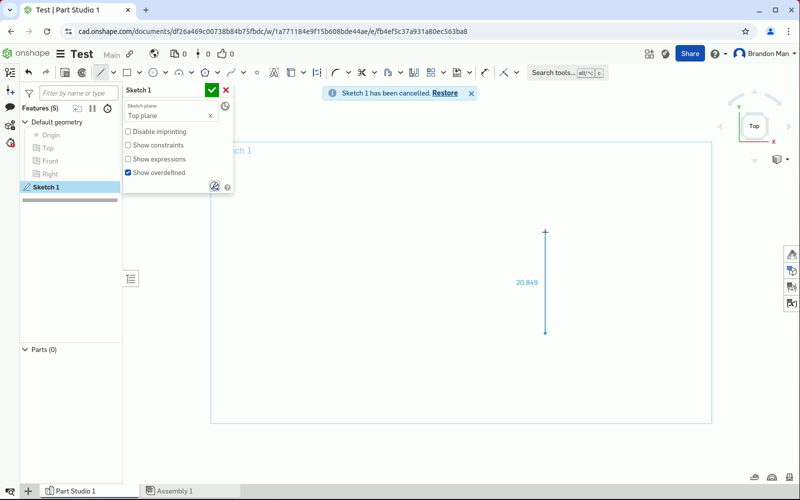
key(esc)
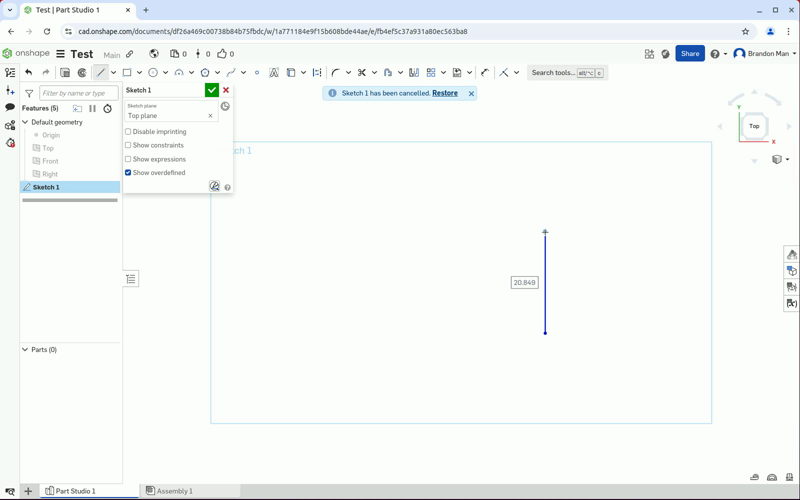
key(a)
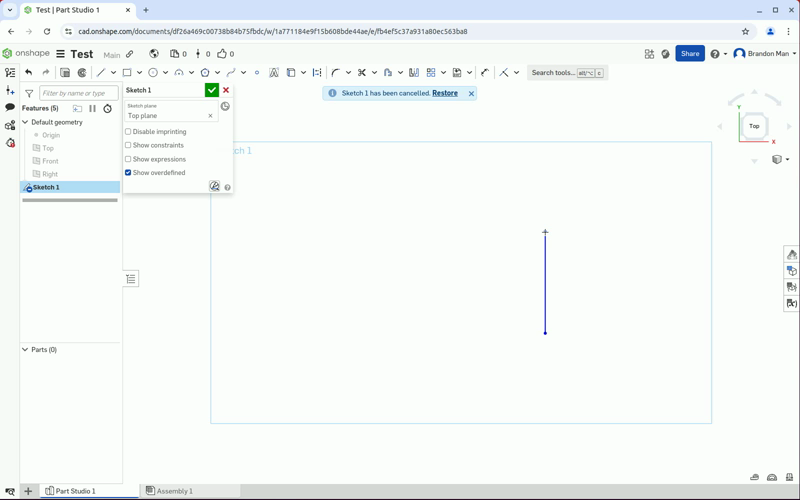
mouse_move(545, 231)
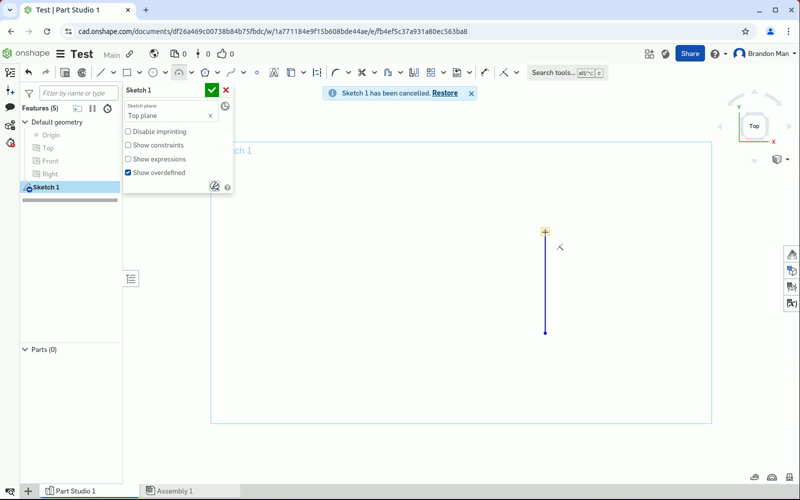
click(545, 231)
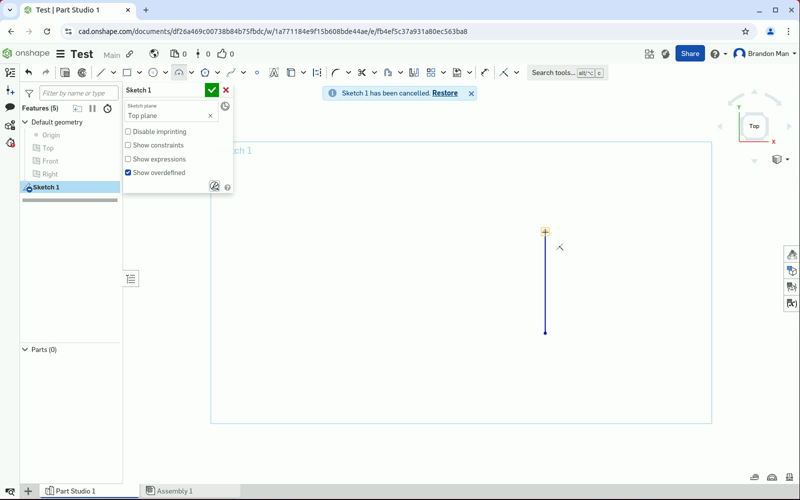
mouse_move(545, 333)
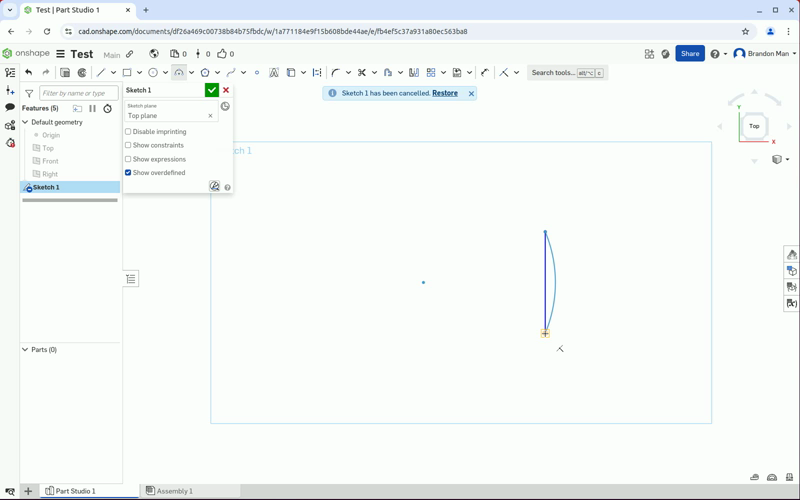
click(545, 333)
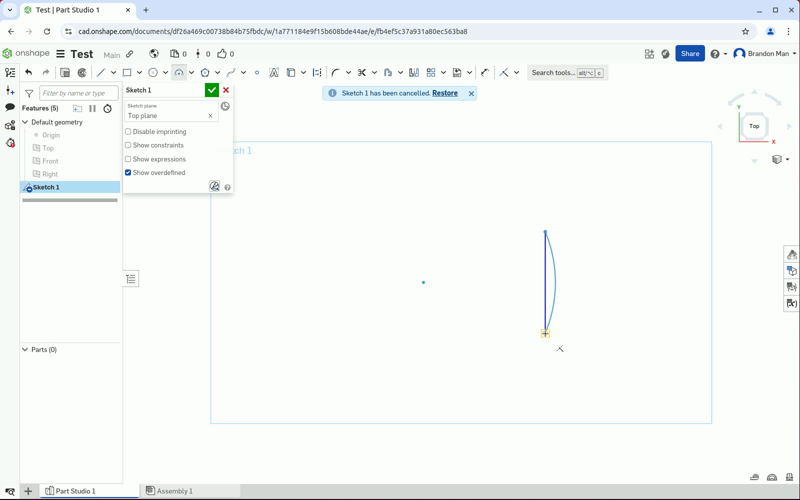
key_down(shift)
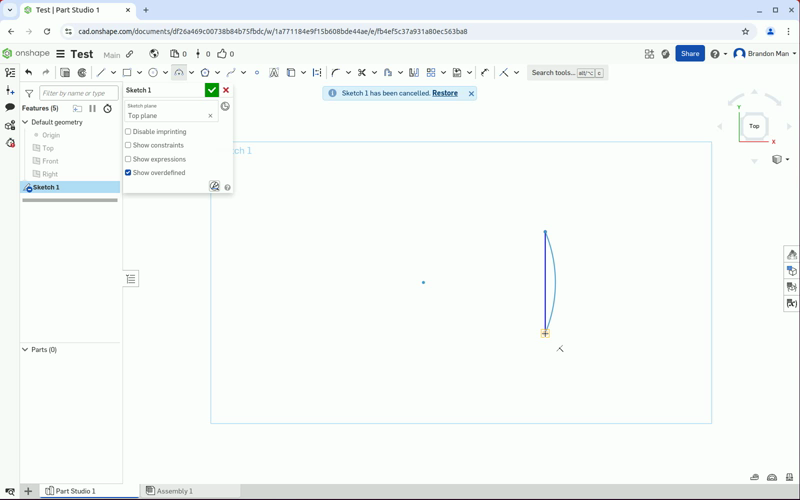
mouse_move(361, 282)
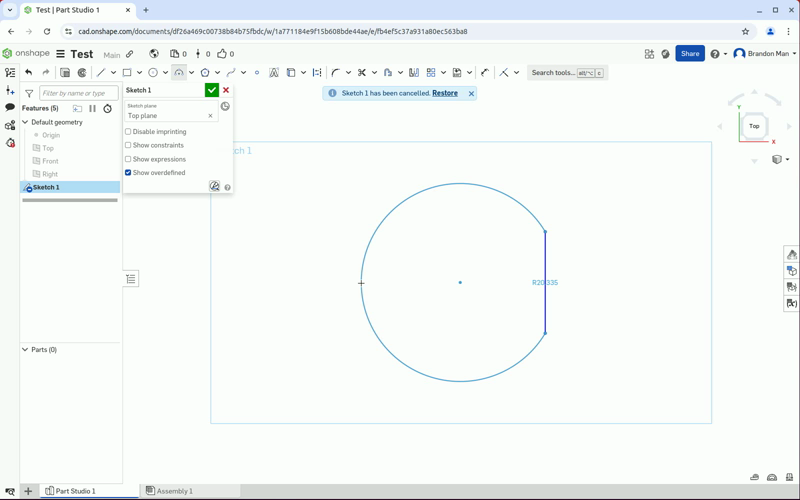
click(361, 282)
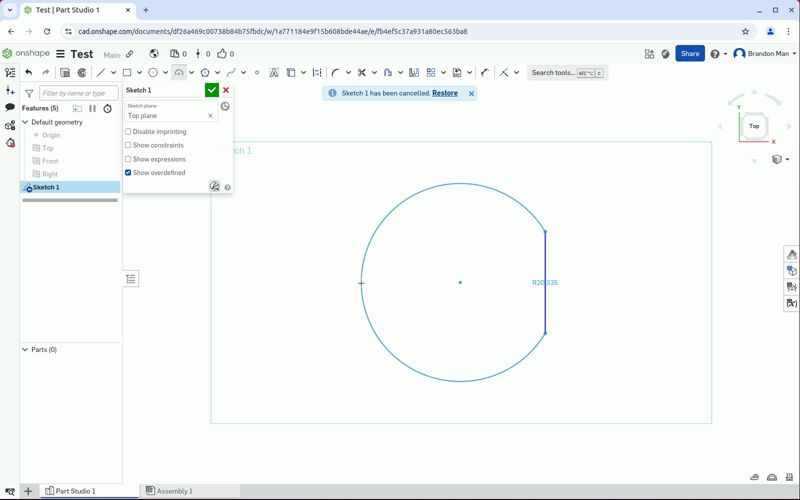
key_up(shift)
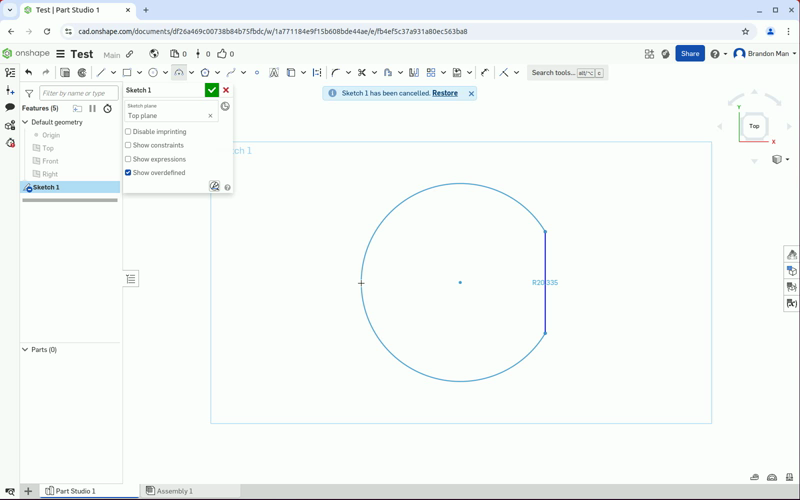
key(esc)
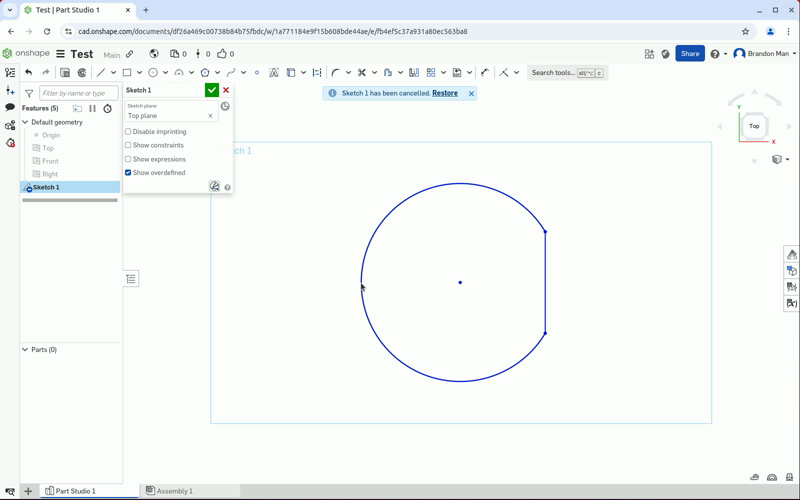
key(c)
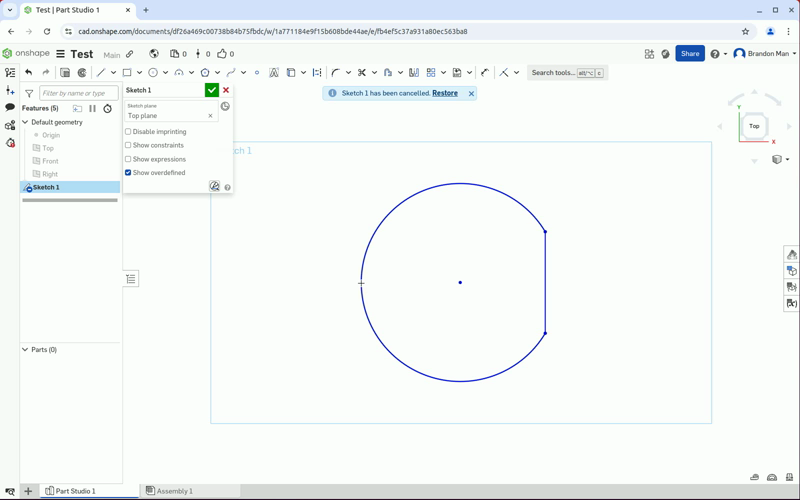
key_down(shift)
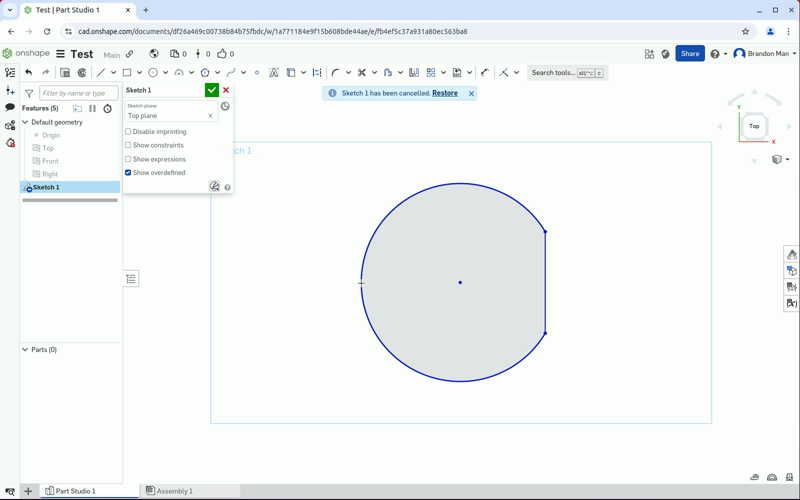
mouse_move(460, 283)
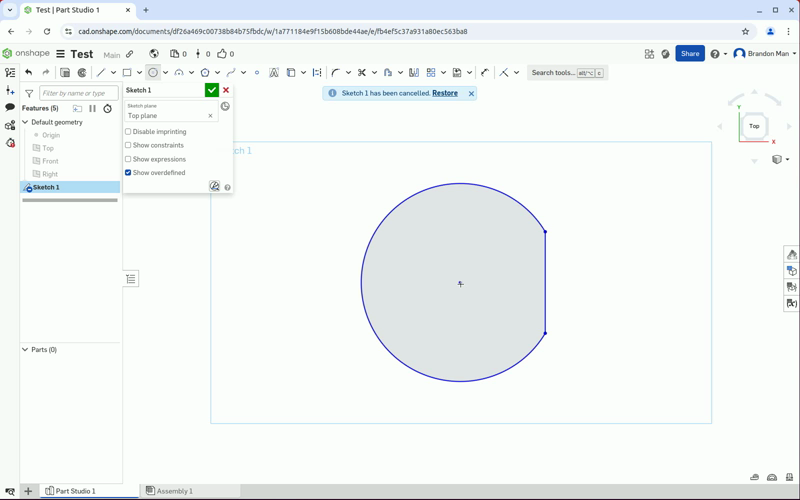
scroll(6)
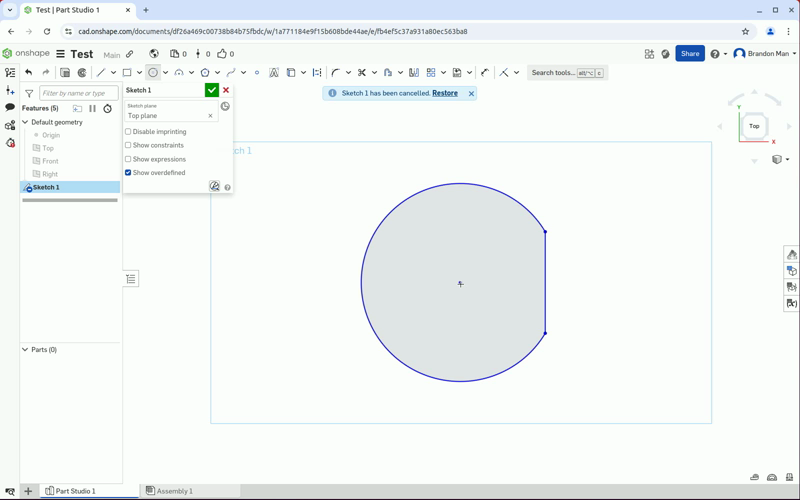
scroll(6)
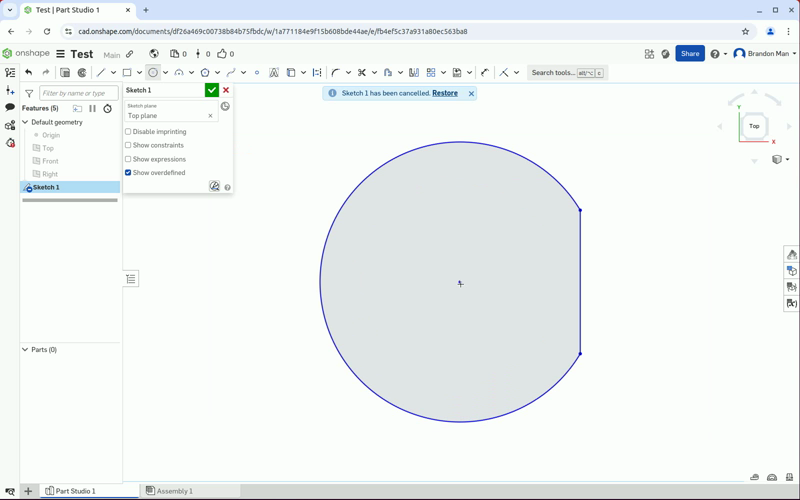
scroll(6)
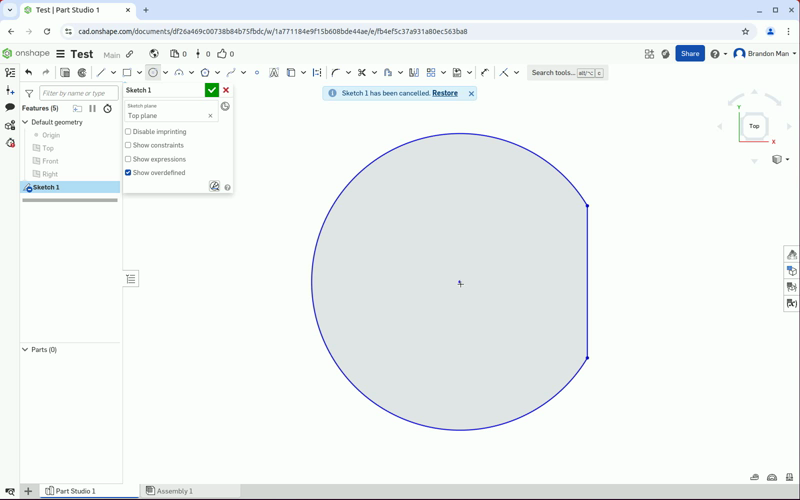
scroll(6)
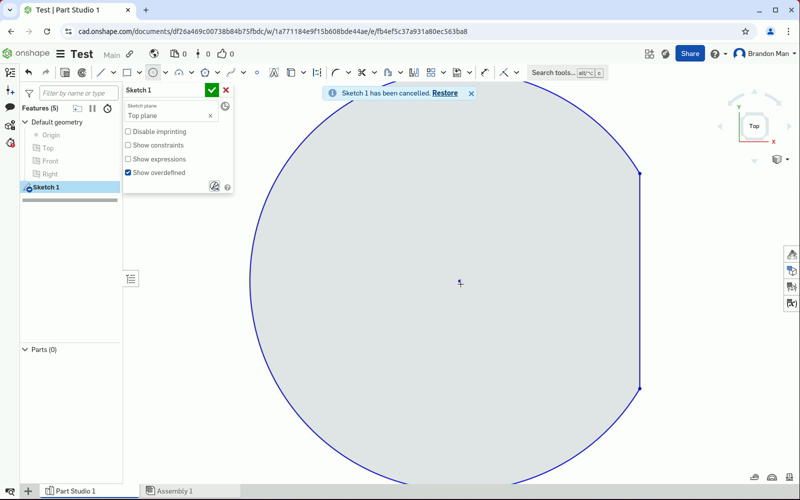
scroll(6)
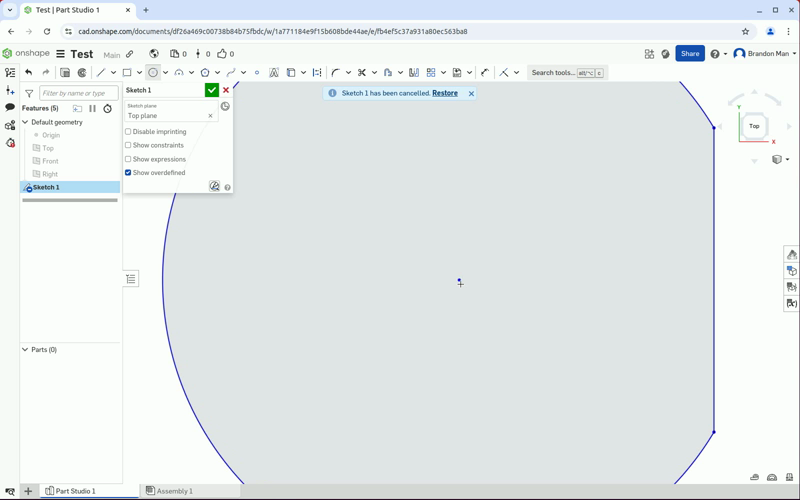
scroll(6)
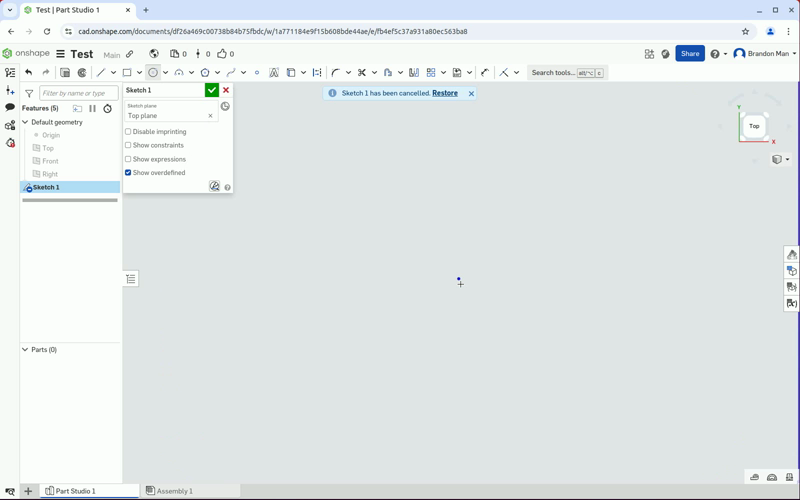
scroll(6)
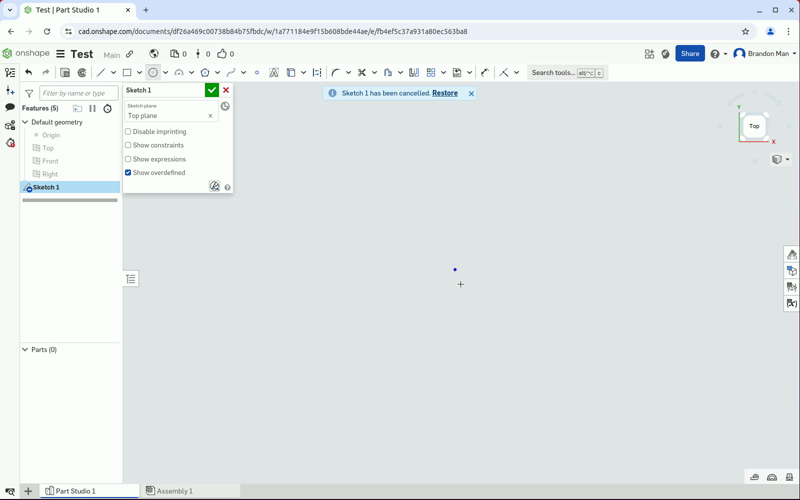
click(460, 283)
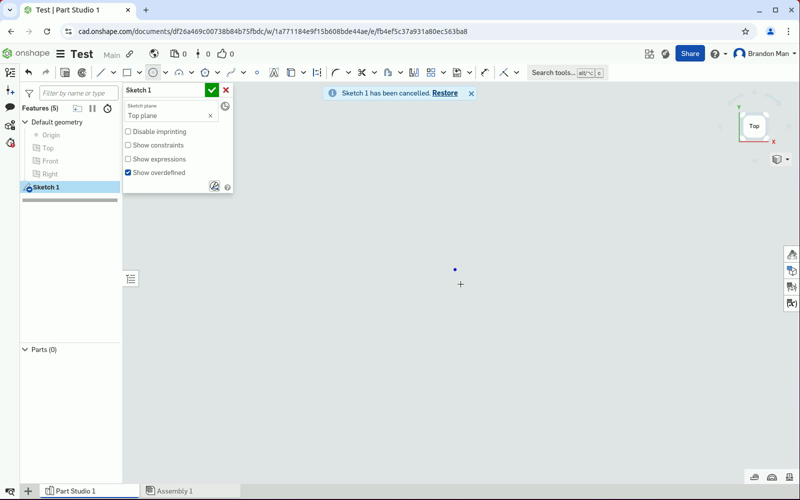
scroll(-6)
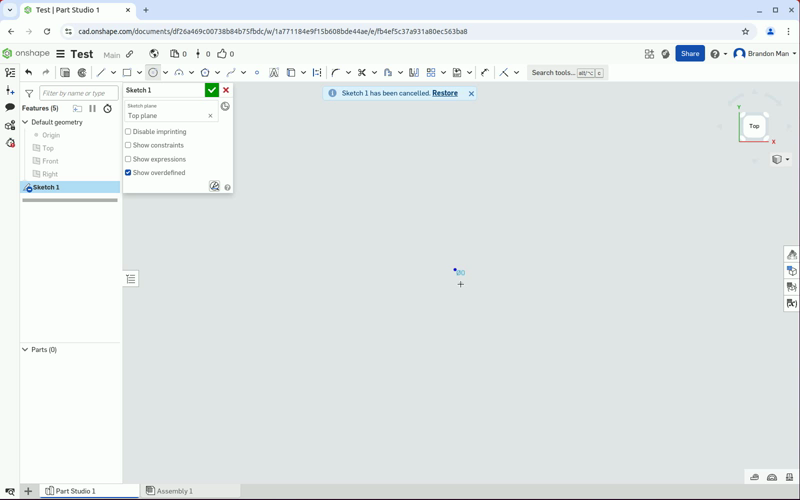
scroll(-6)
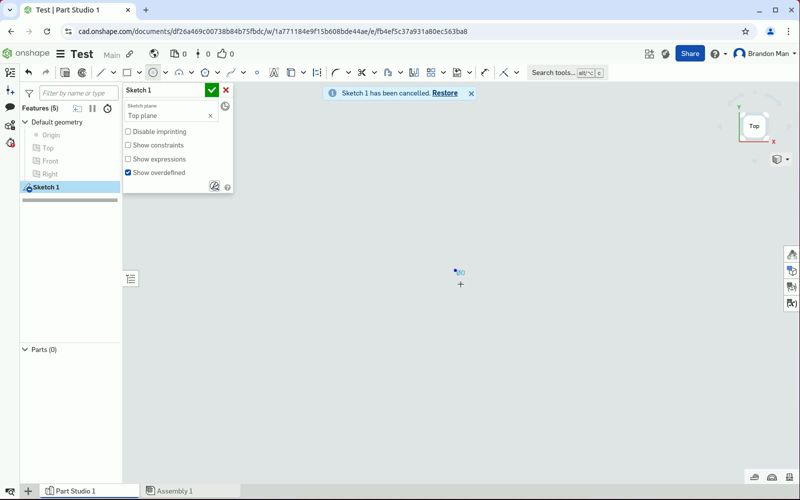
scroll(-6)
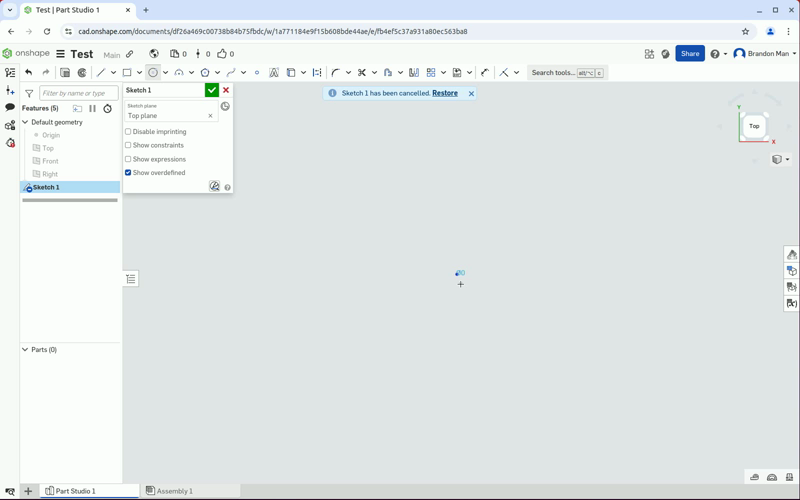
scroll(-6)
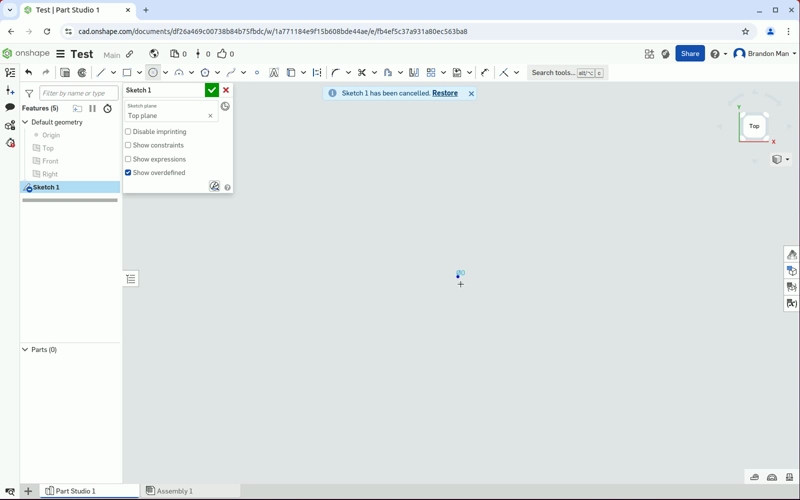
scroll(-6)
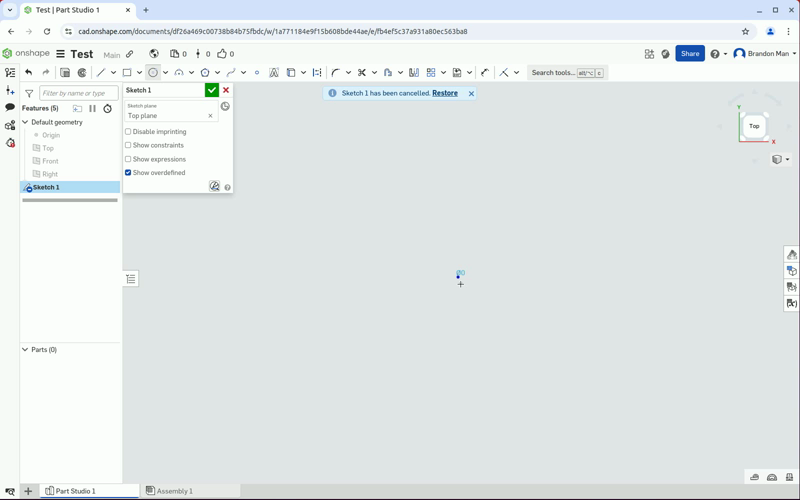
scroll(-6)
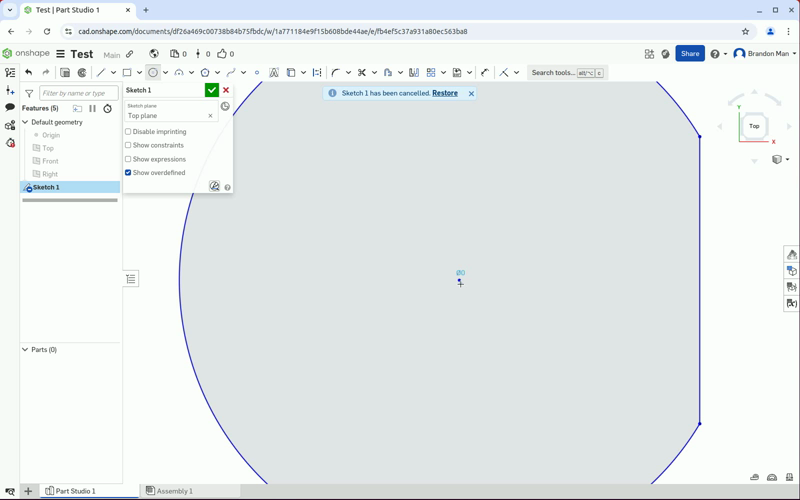
scroll(-6)
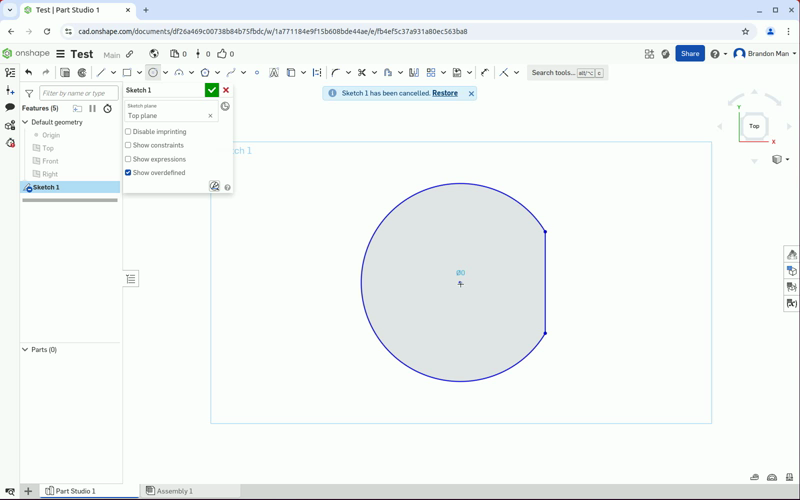
key_up(shift)
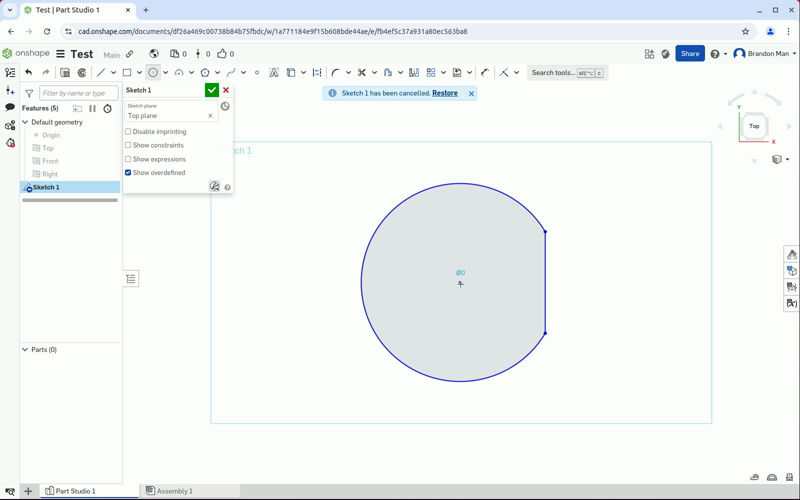
mouse_move(531, 283)
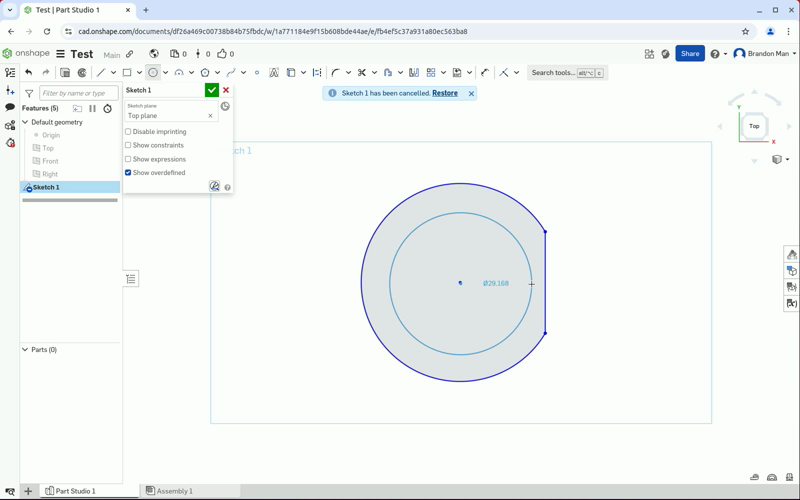
click(531, 283)
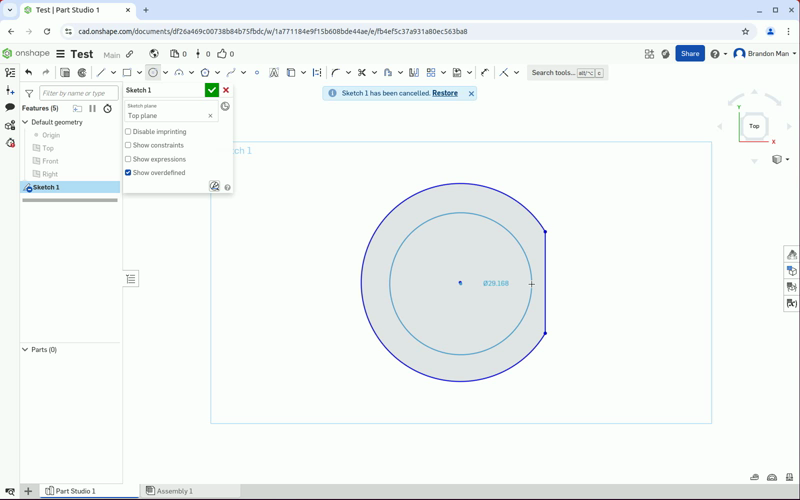
key(esc)
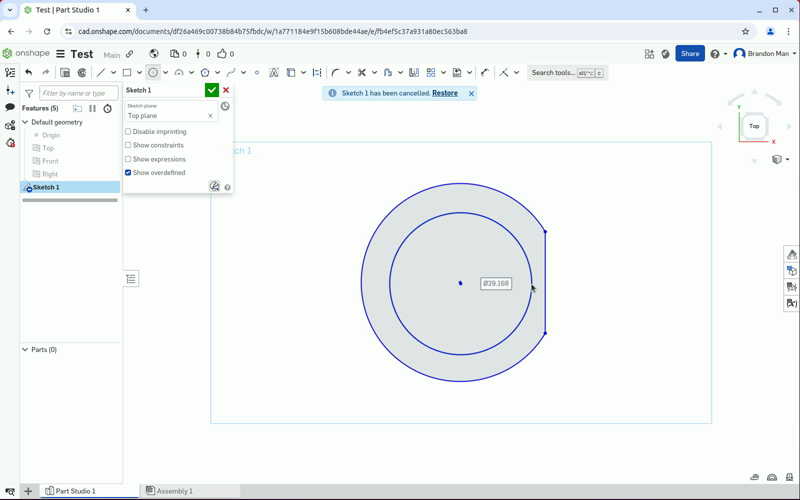
mouse_move(417, 206)
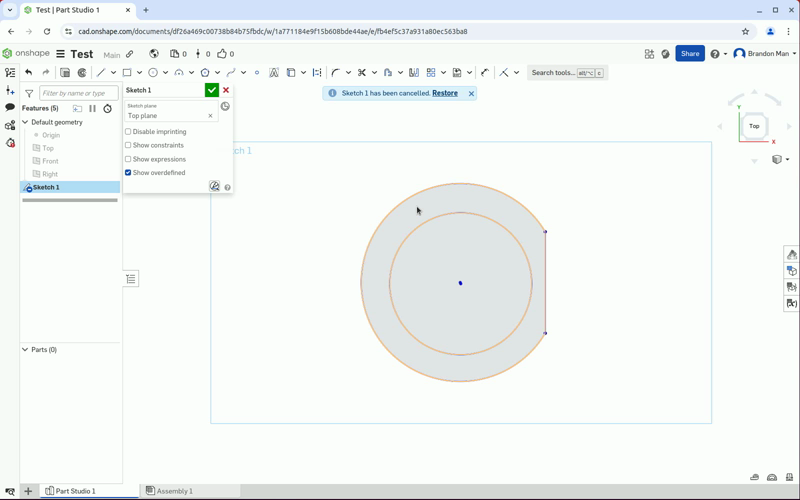
click(417, 206)
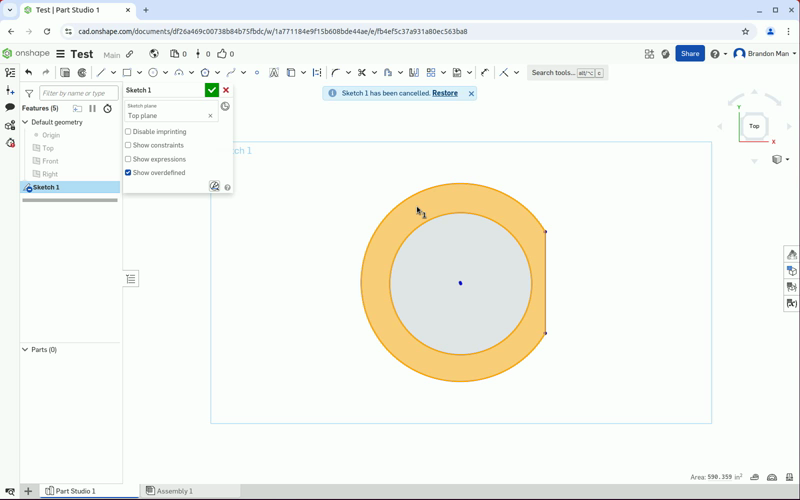
mouse_move(73, 352)
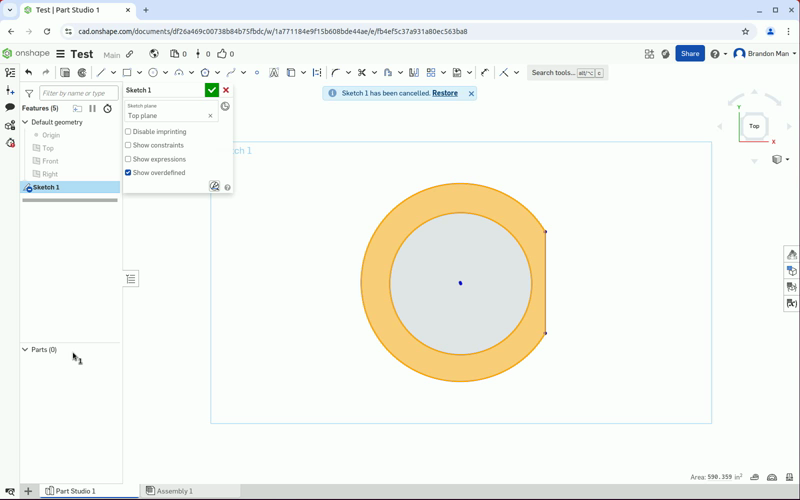
key(shift+y)
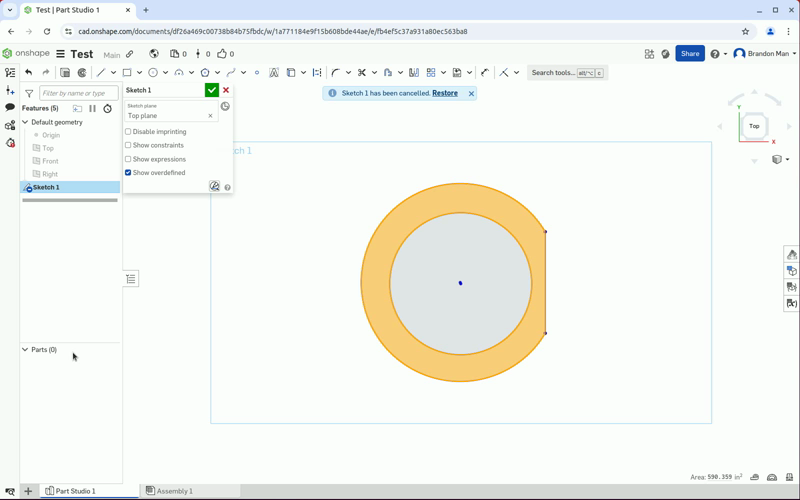
key(shift+e)
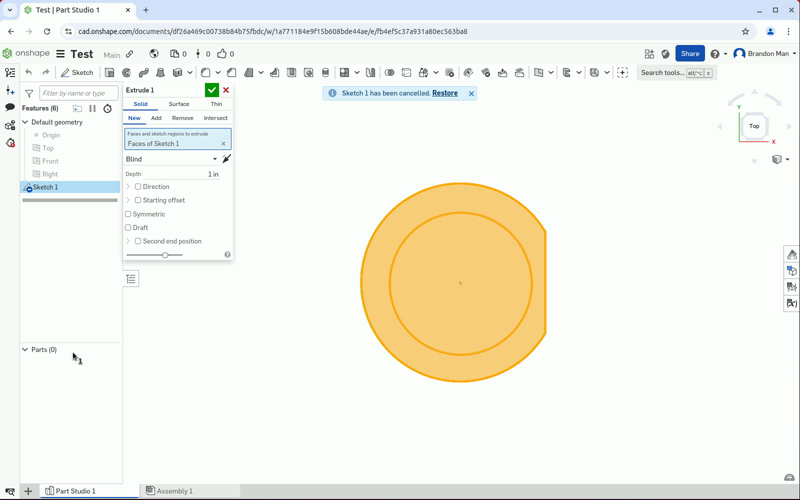
mouse_move(143, 106)
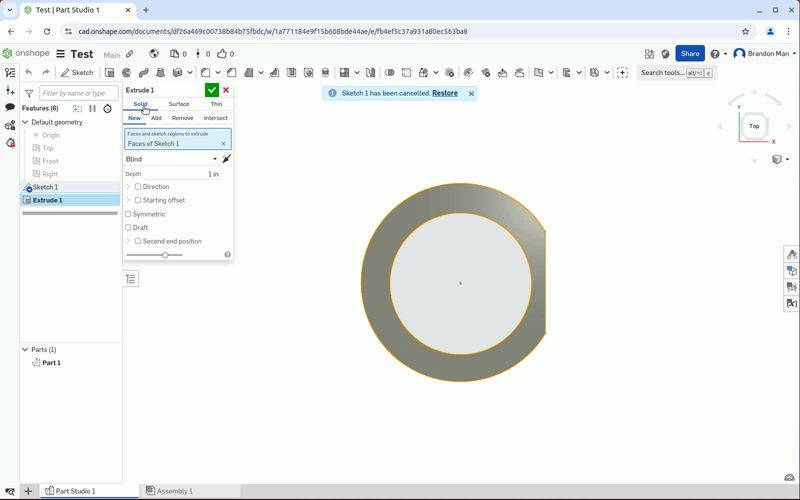
click(143, 106)
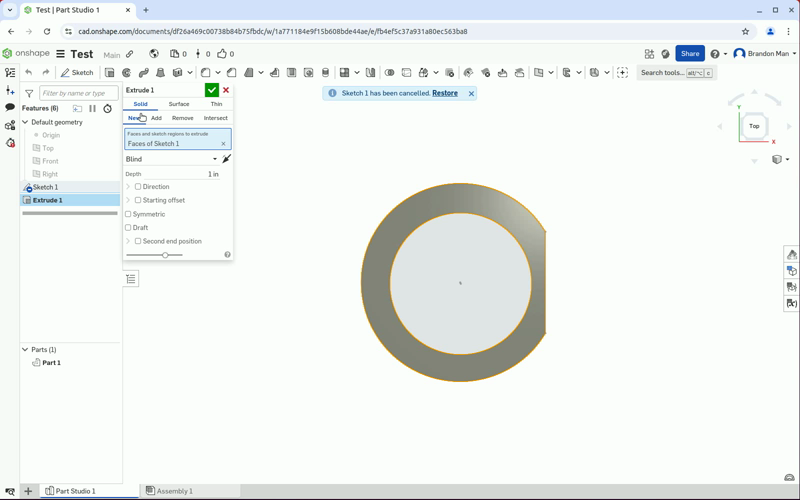
mouse_move(137, 120)
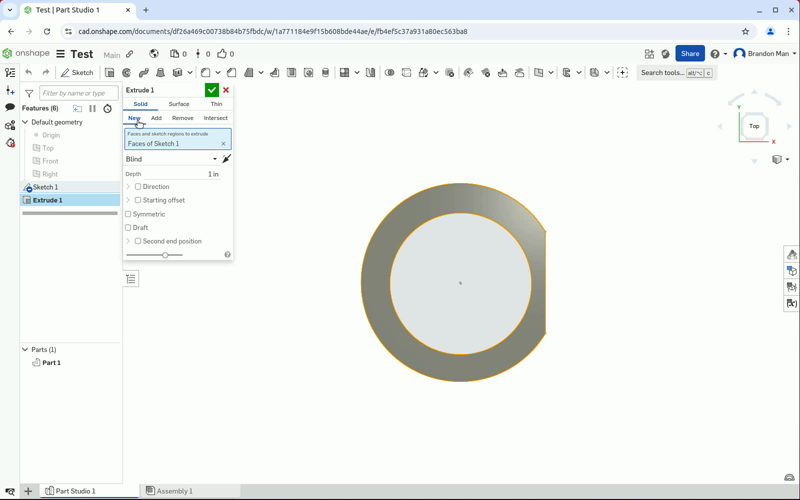
click(137, 120)
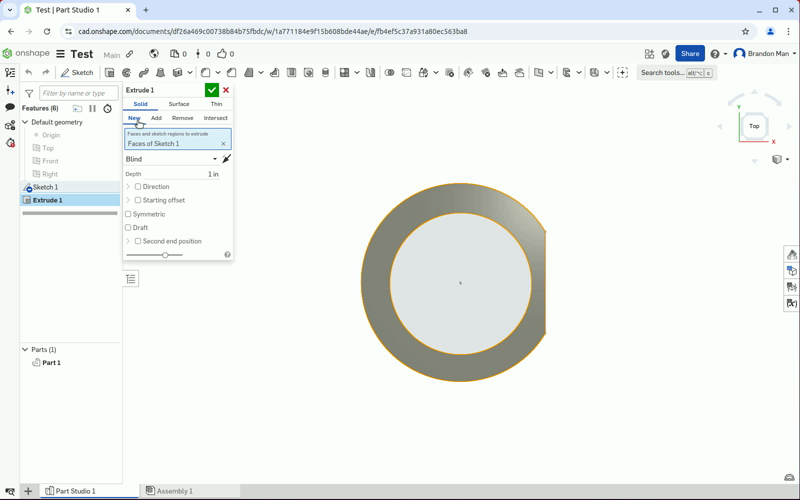
key(tab, 4)
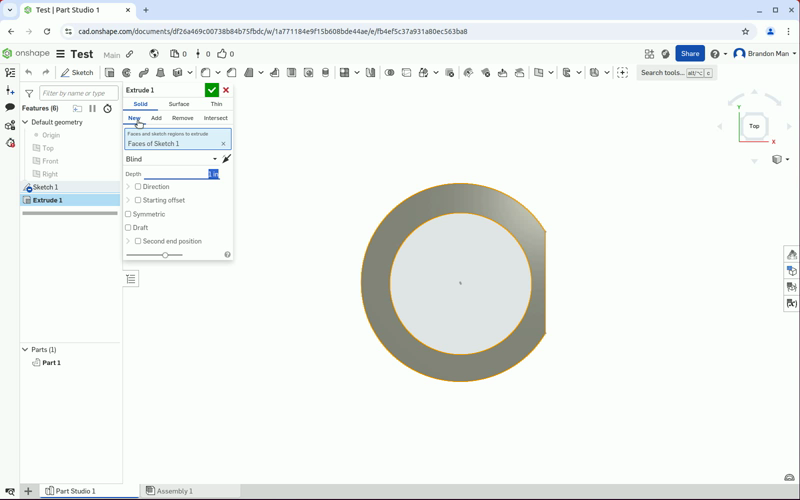
text(2.407)
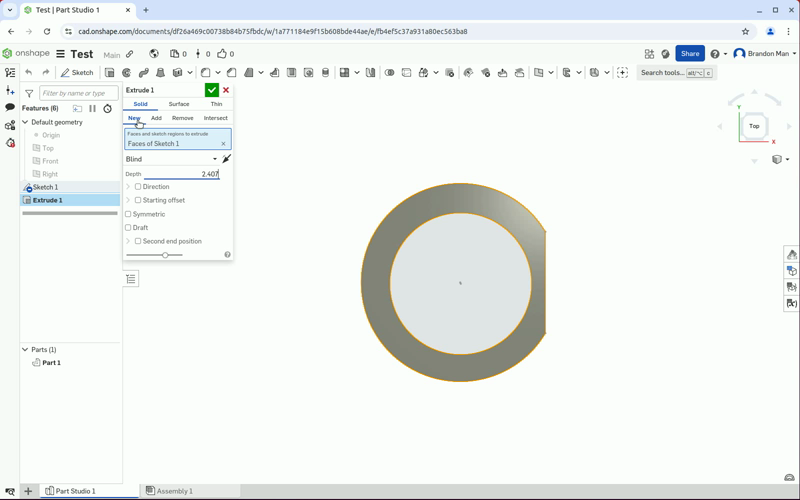
key(enter)
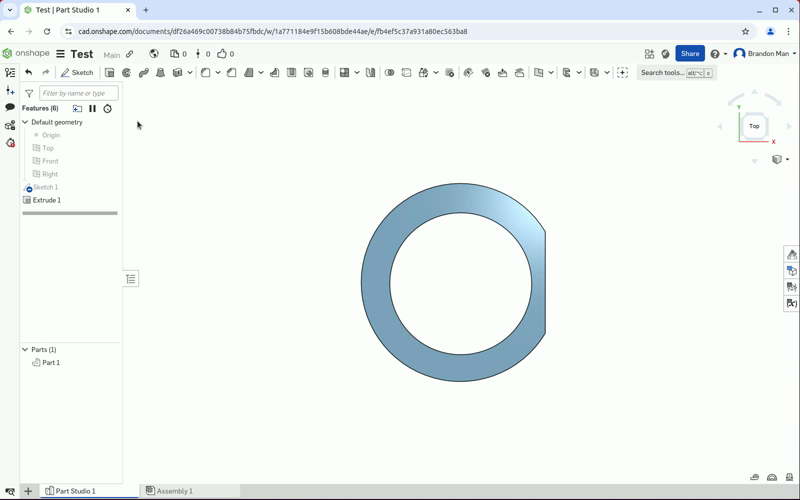
key(shift+h)
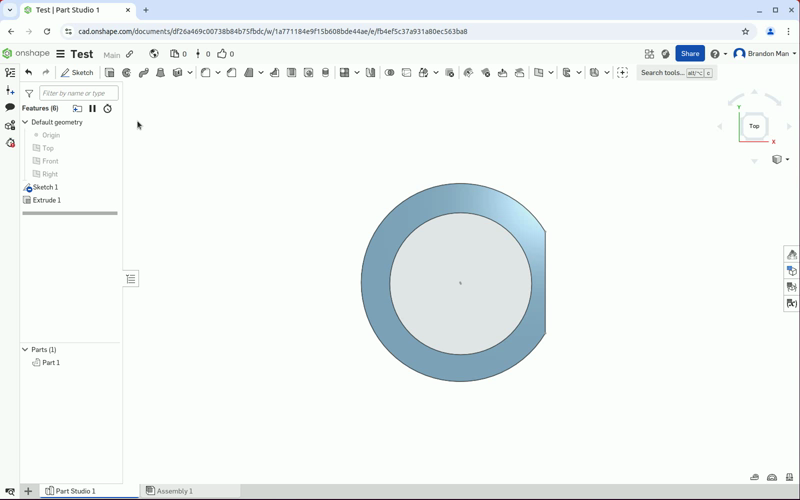
key(shift+h)
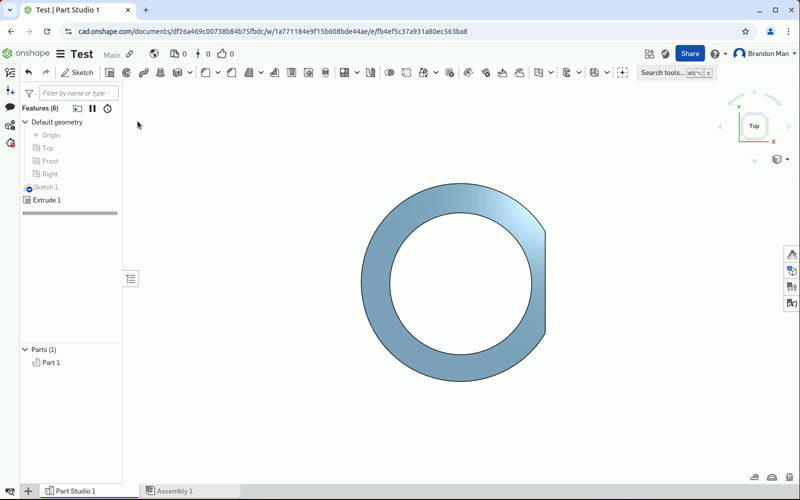
mouse_move(73, 189)
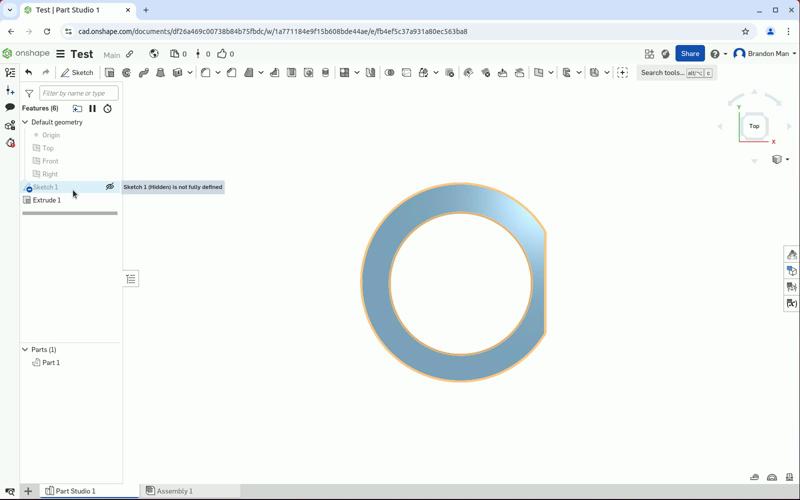
click(73, 189)
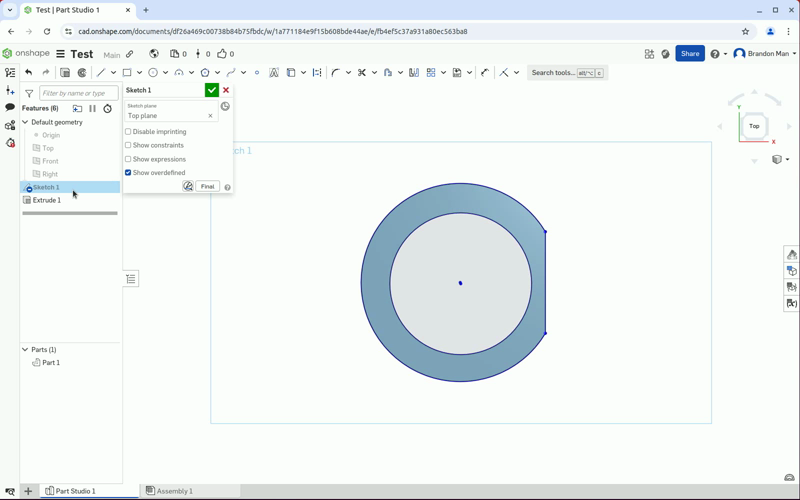
mouse_move(229, 92)
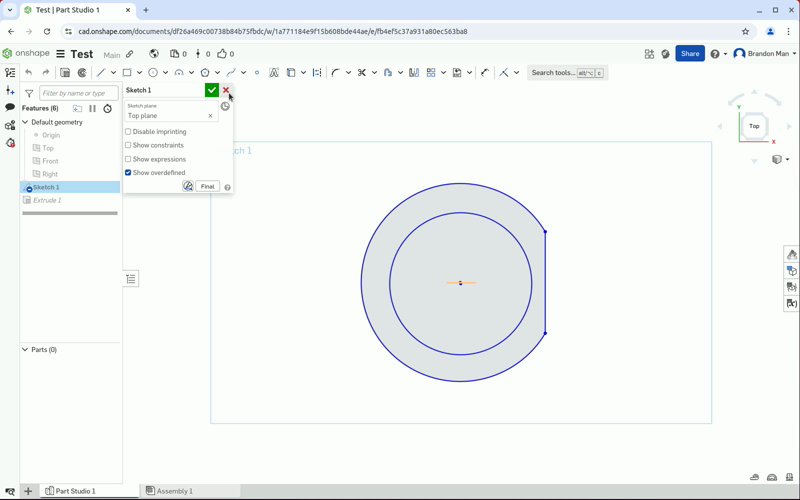
click(229, 92)
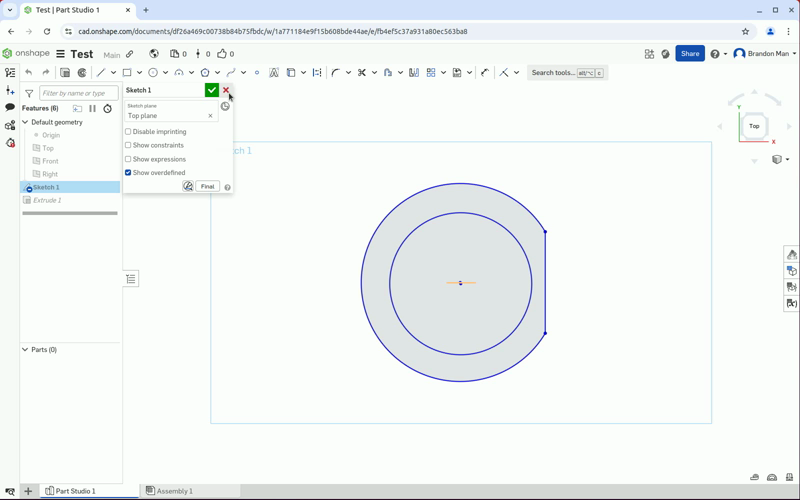
key(shift+s)
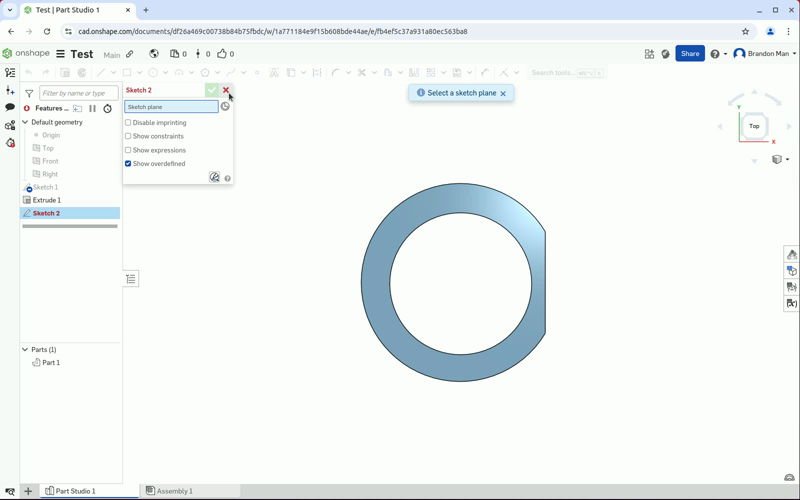
mouse_move(73, 150)
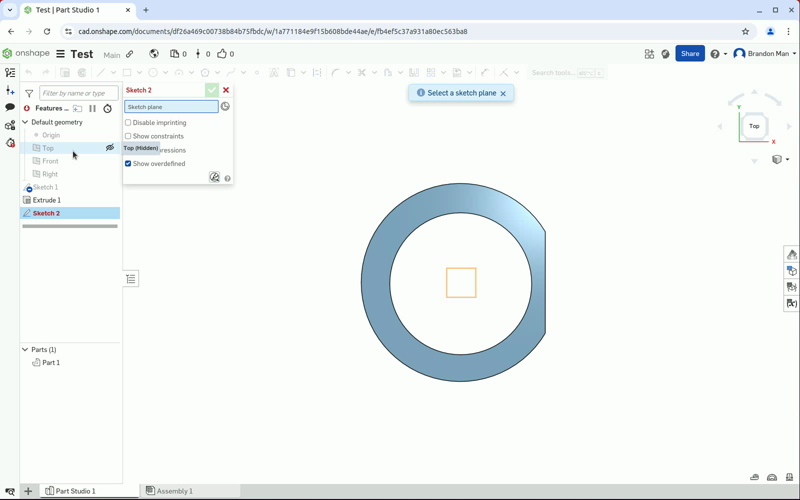
click(73, 150)
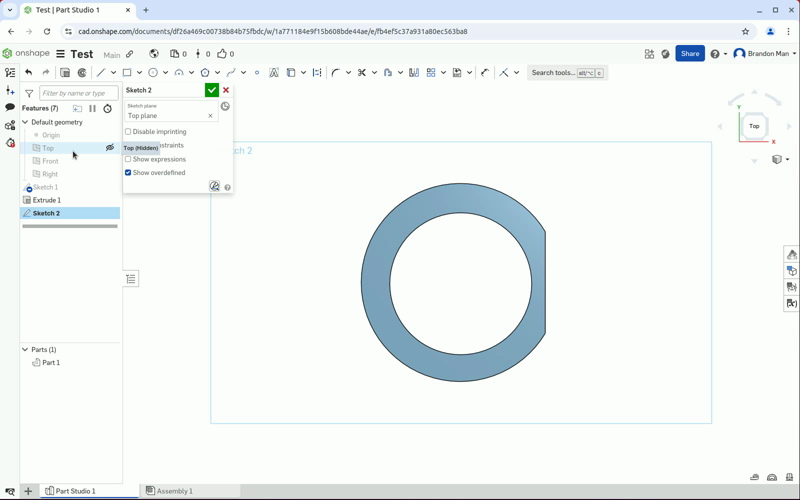
mouse_move(73, 352)
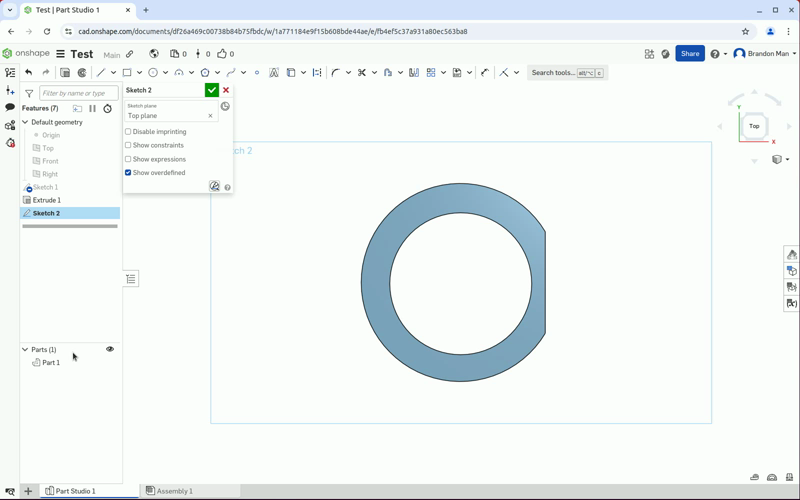
key(y)
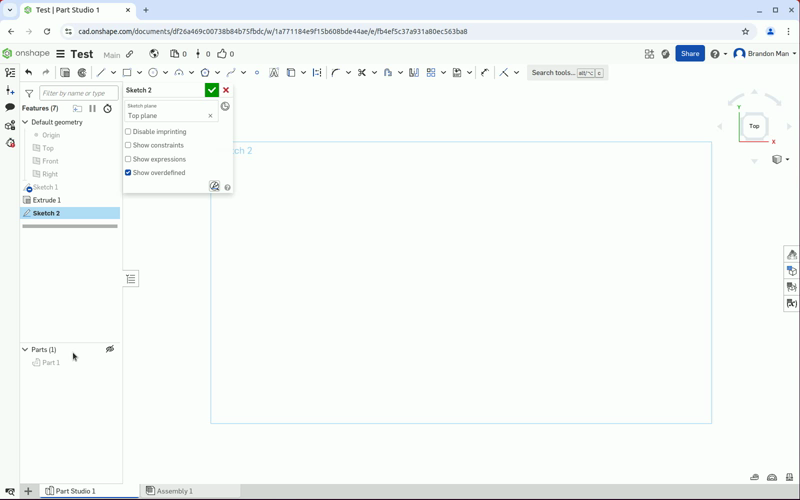
key(a)
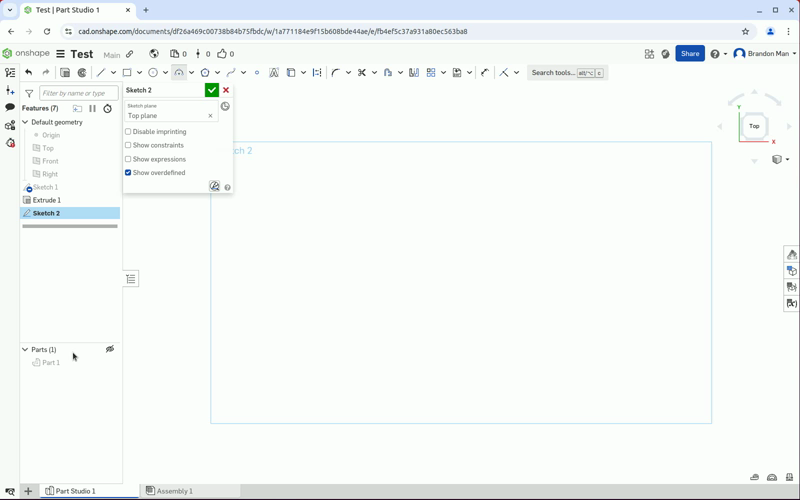
key_down(shift)
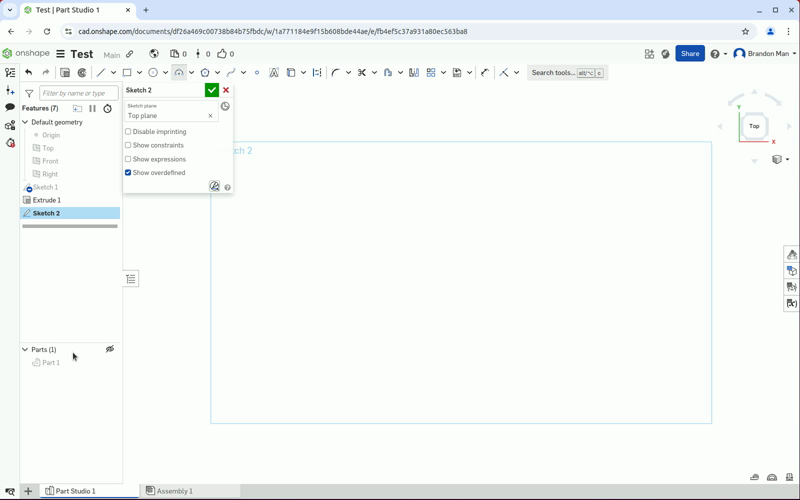
mouse_move(545, 333)
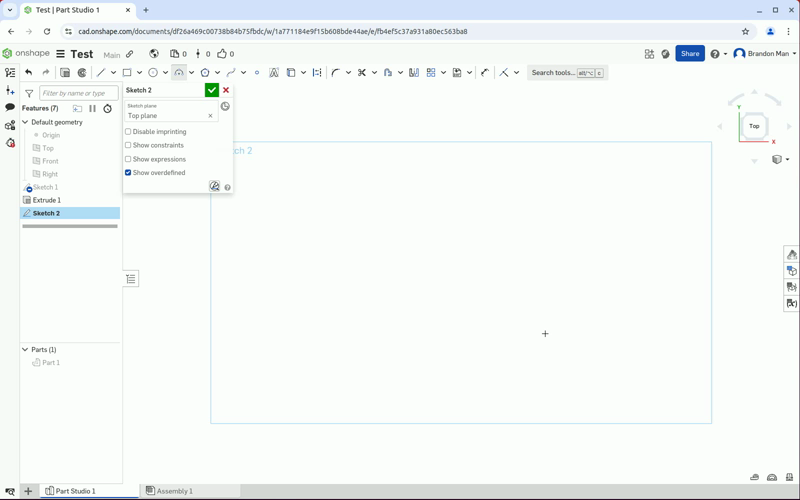
click(545, 333)
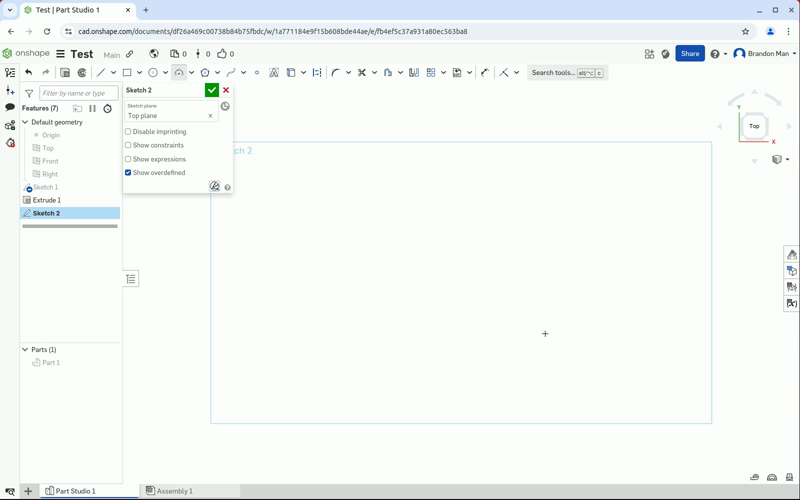
key_up(shift)
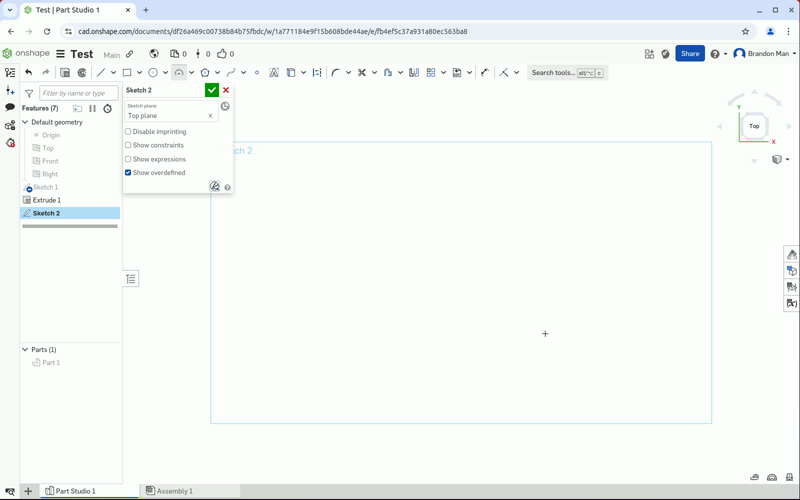
key_down(shift)
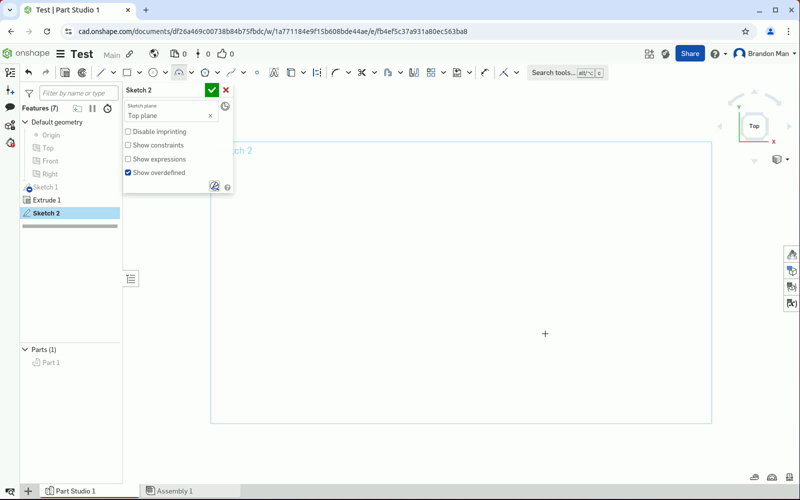
mouse_move(545, 231)
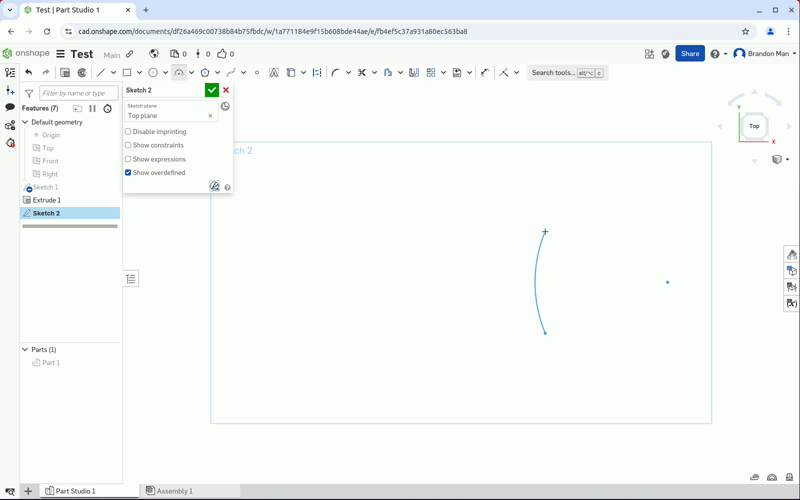
click(545, 231)
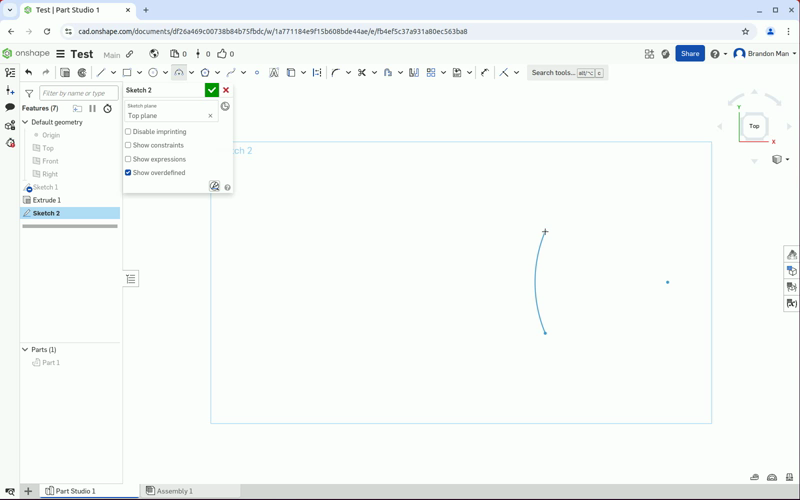
mouse_move(559, 282)
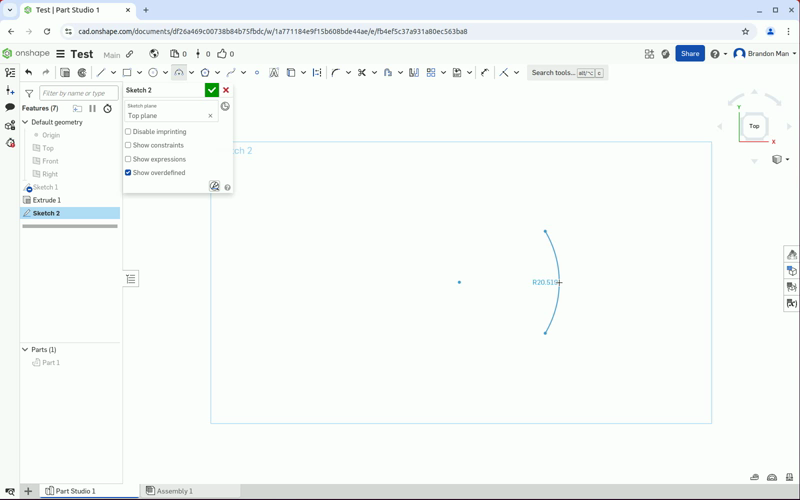
click(559, 282)
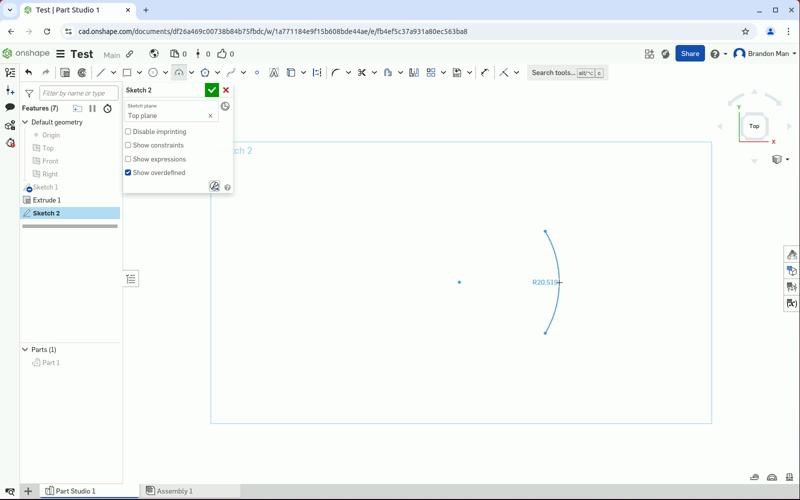
key_up(shift)
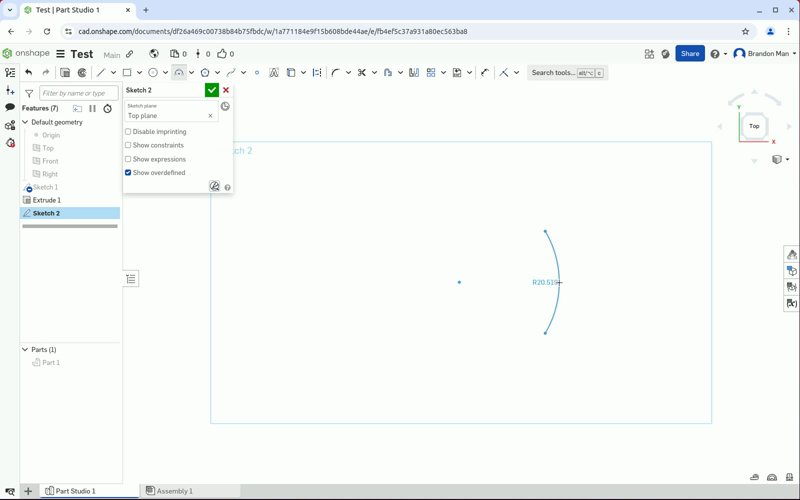
key(esc)
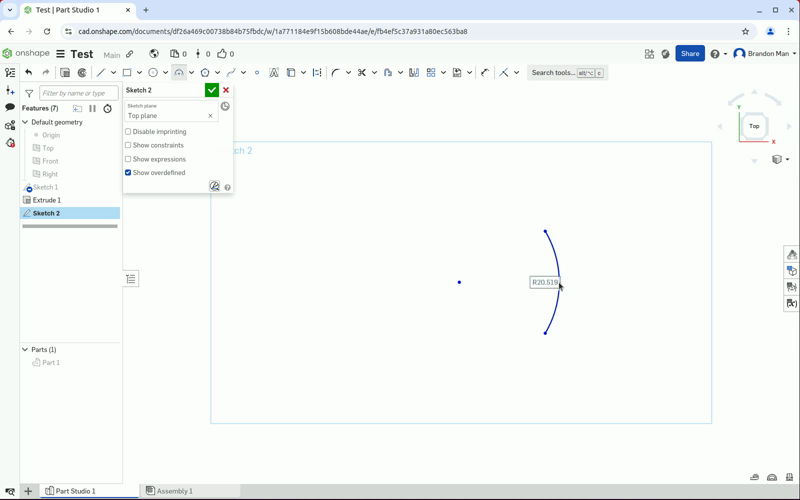
key(l)
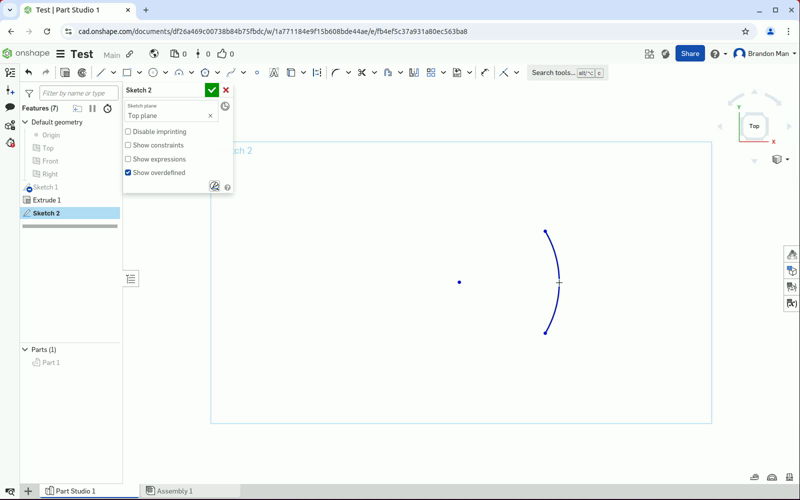
mouse_move(545, 231)
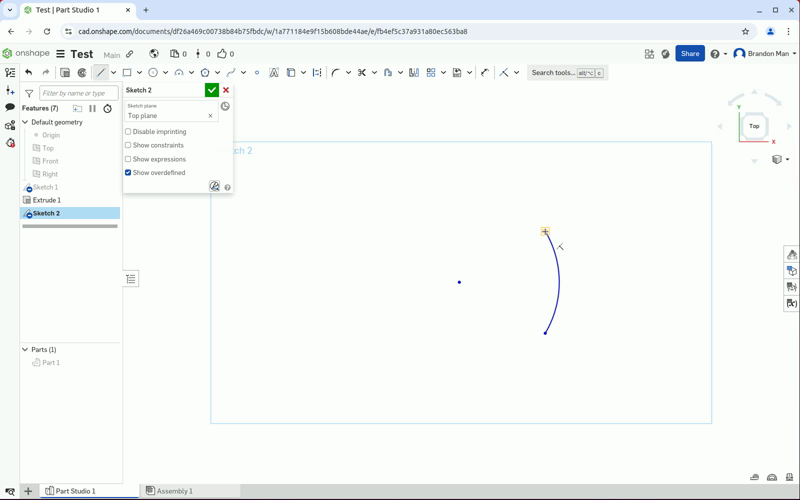
click(545, 231)
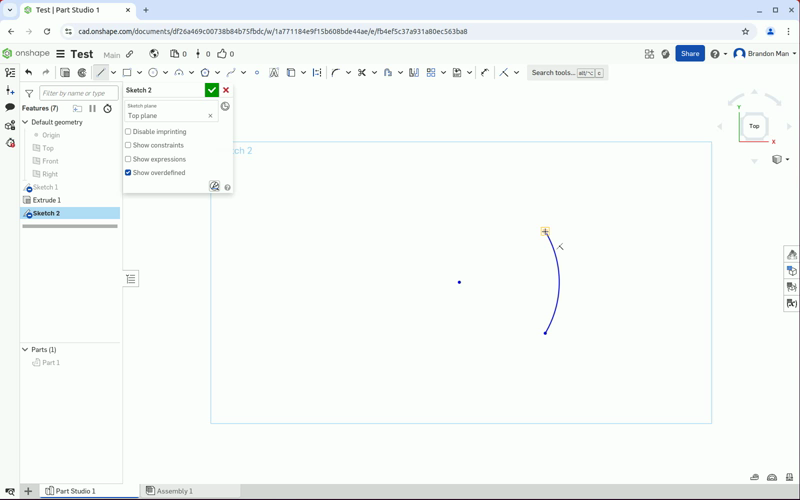
key_down(shift)
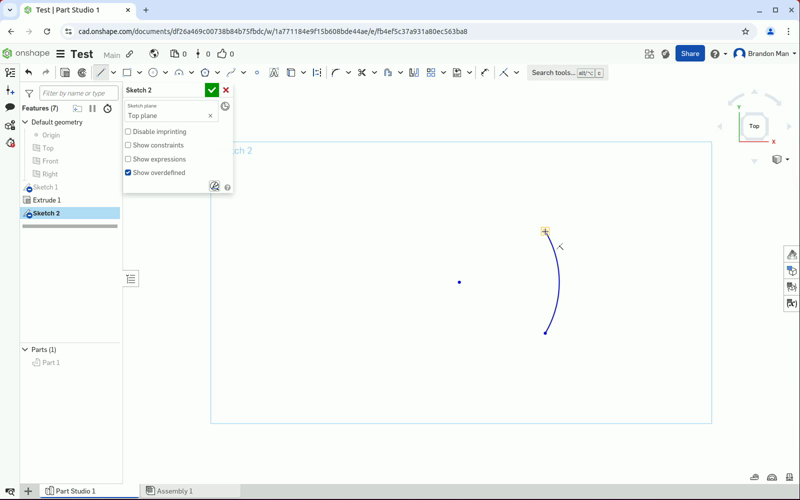
mouse_move(545, 333)
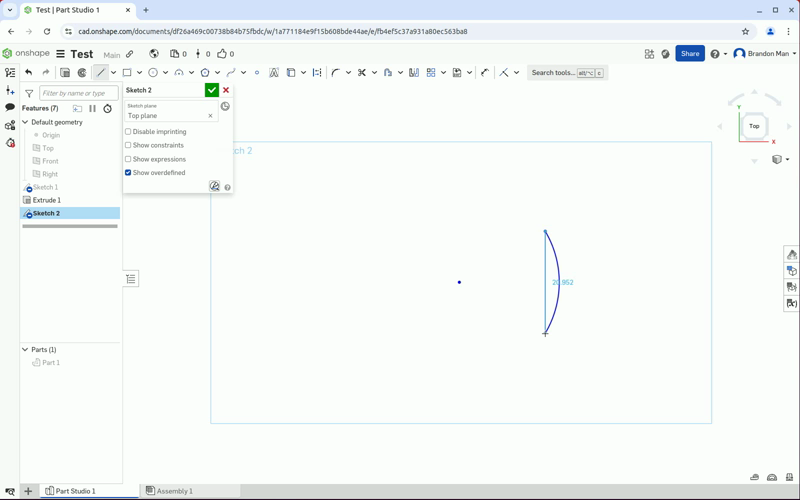
key_up(shift)
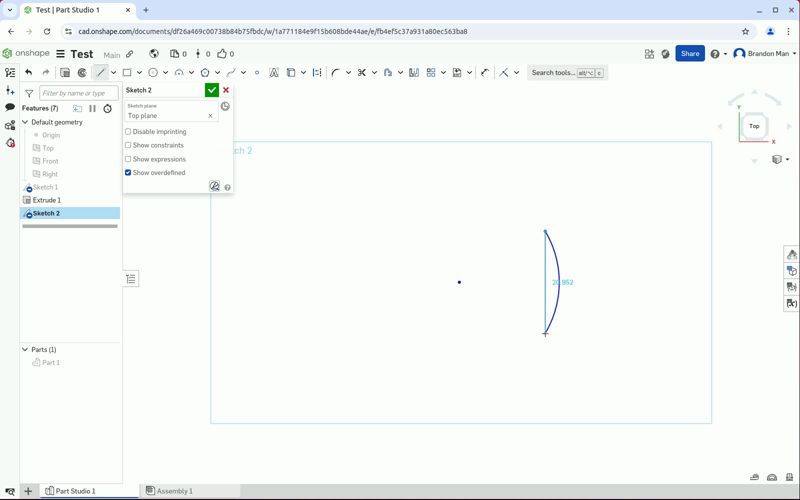
click(545, 333)
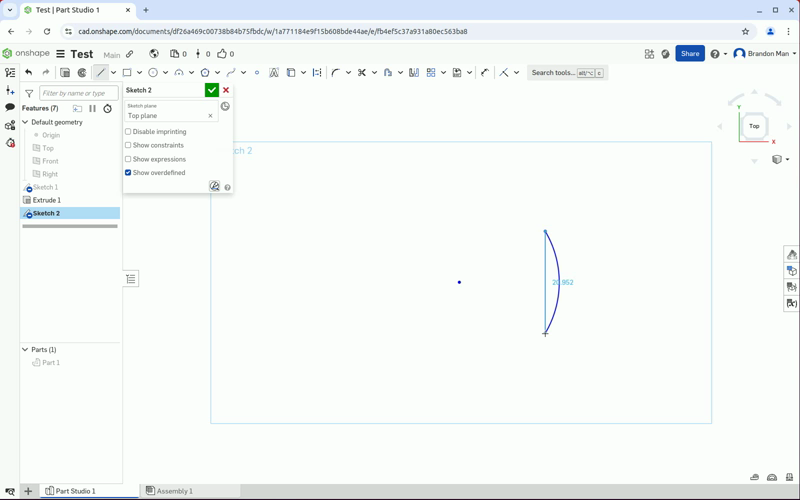
key(esc)
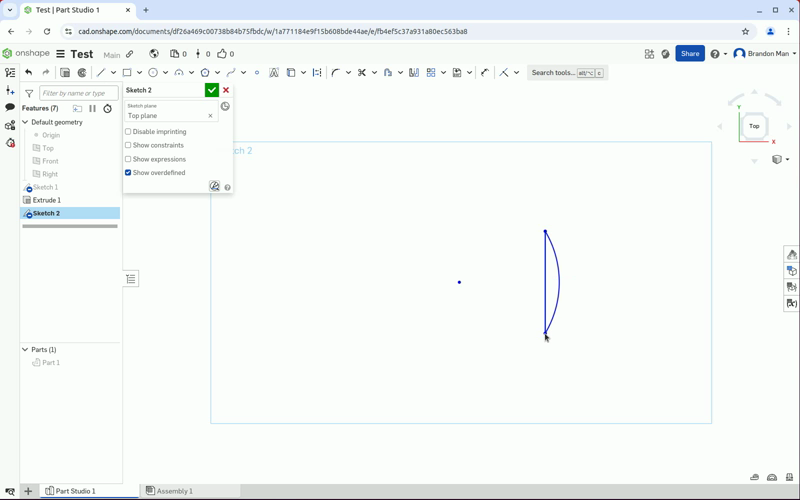
mouse_move(553, 305)
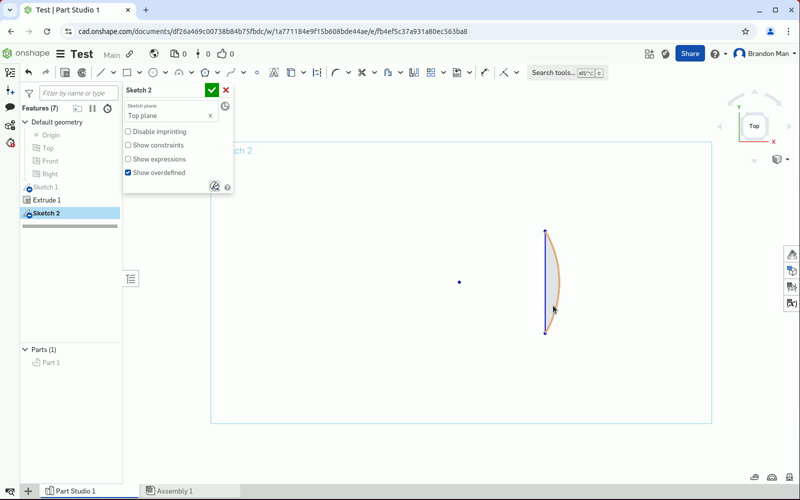
scroll(6)
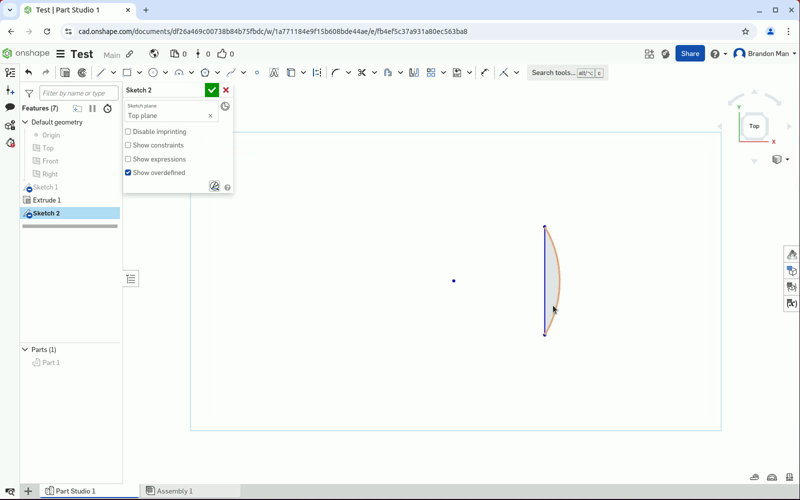
scroll(6)
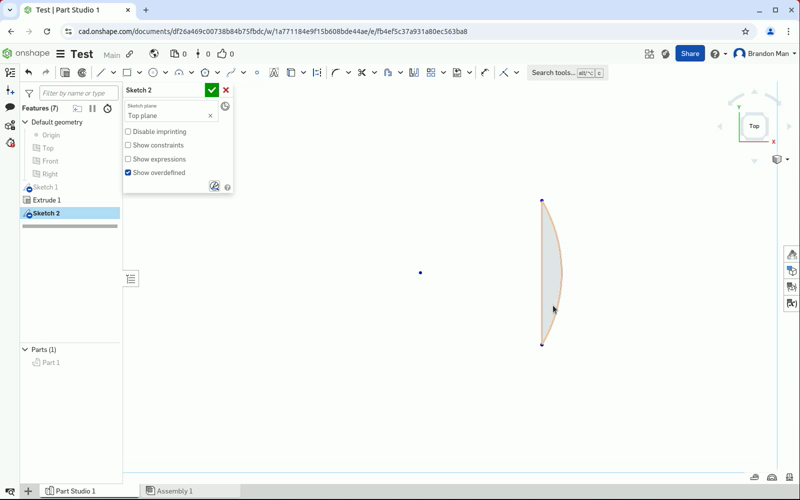
scroll(6)
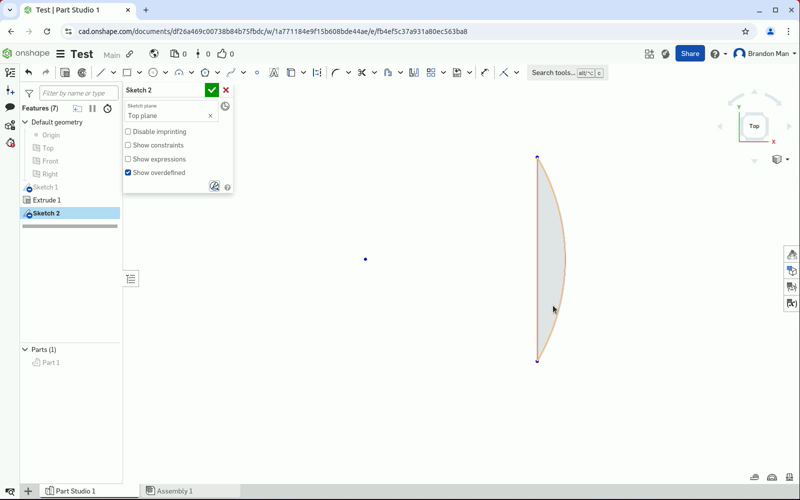
scroll(6)
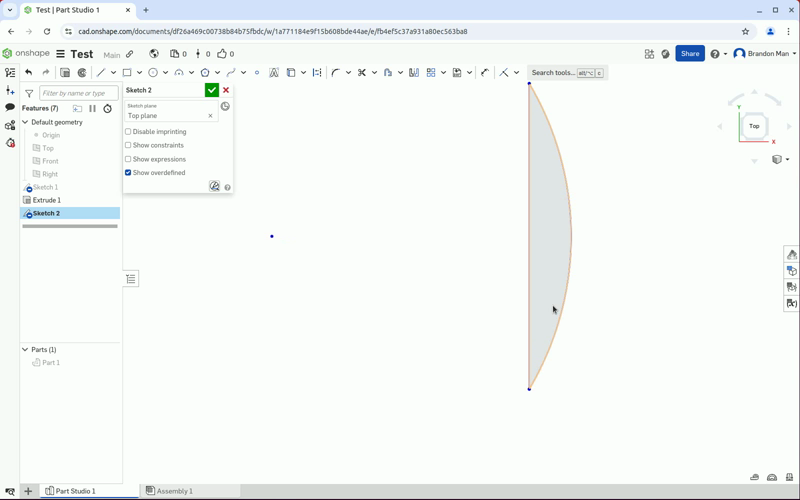
scroll(6)
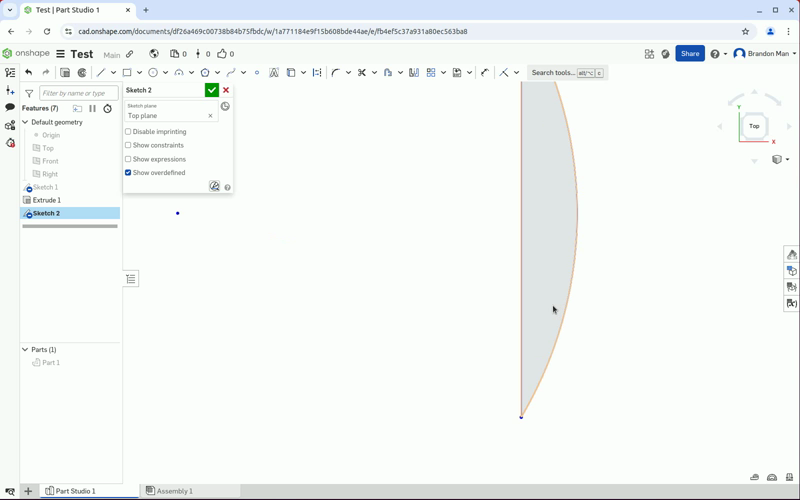
scroll(6)
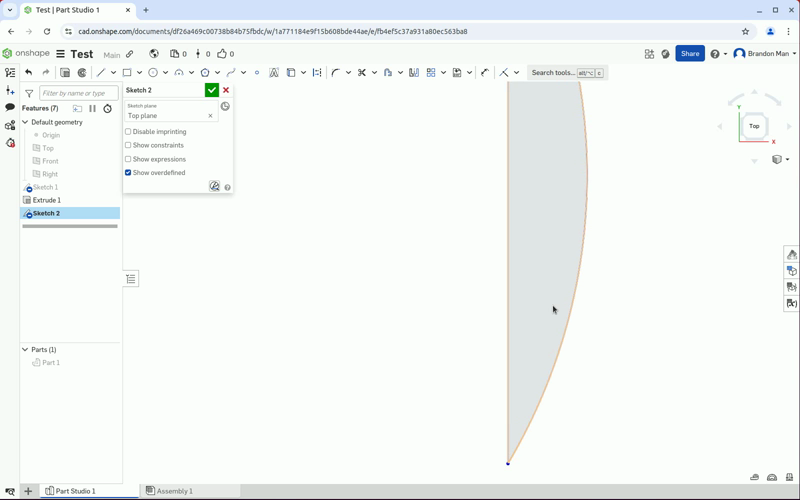
scroll(6)
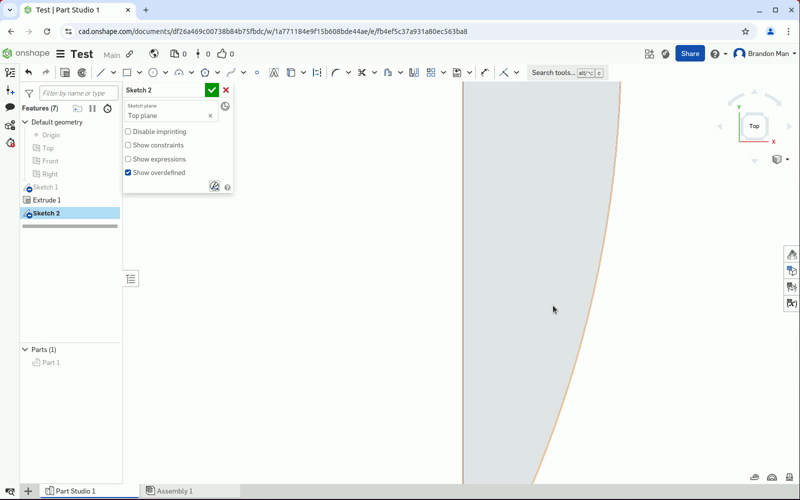
click(553, 305)
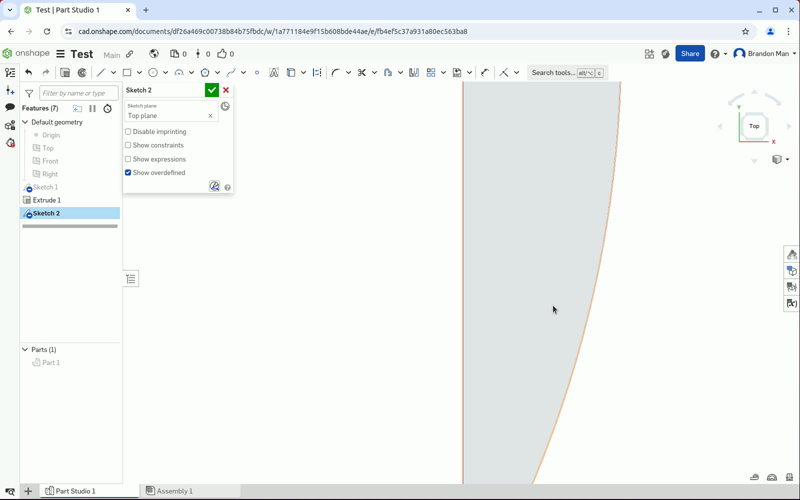
scroll(-6)
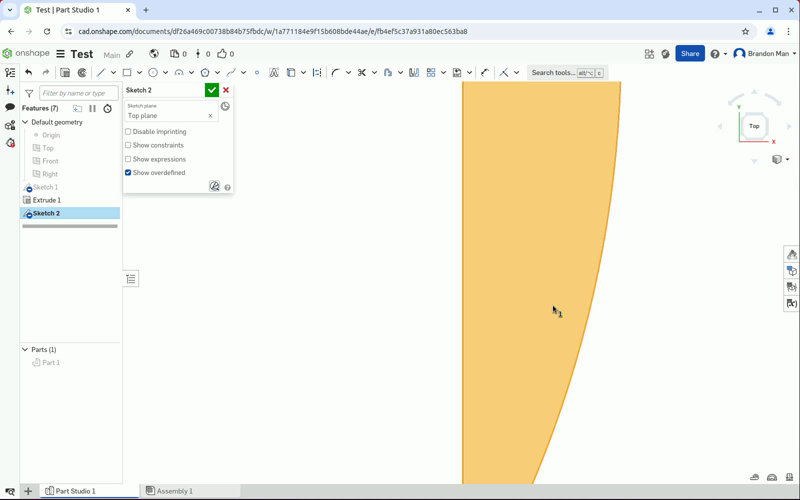
scroll(-6)
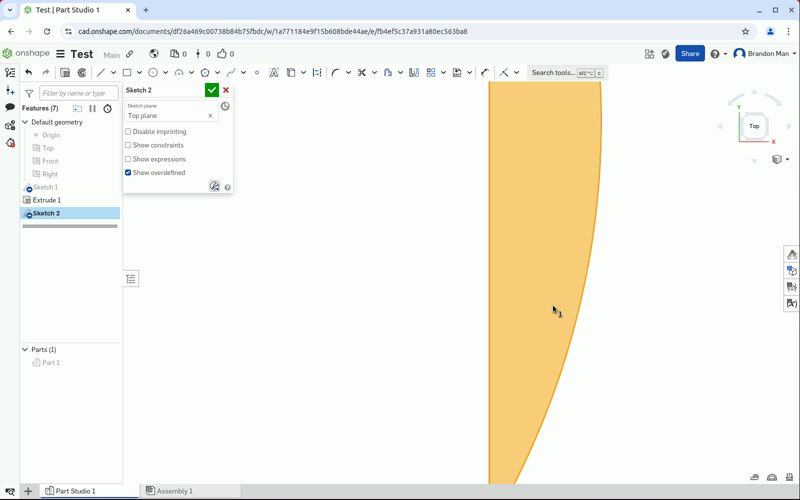
scroll(-6)
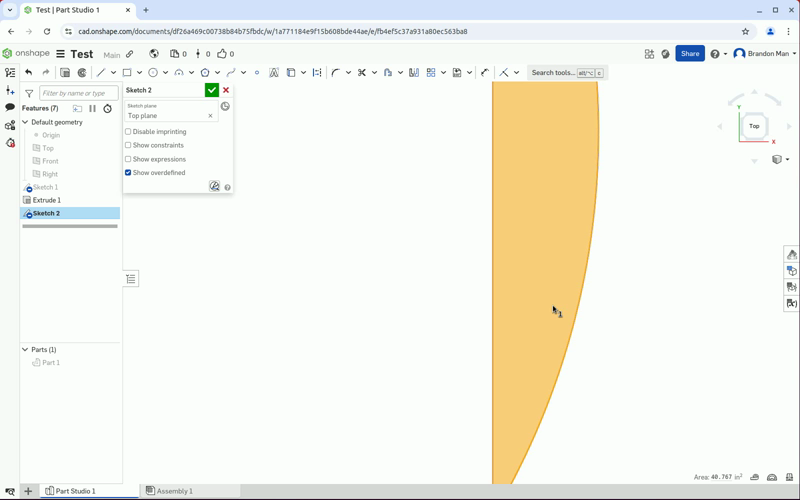
scroll(-6)
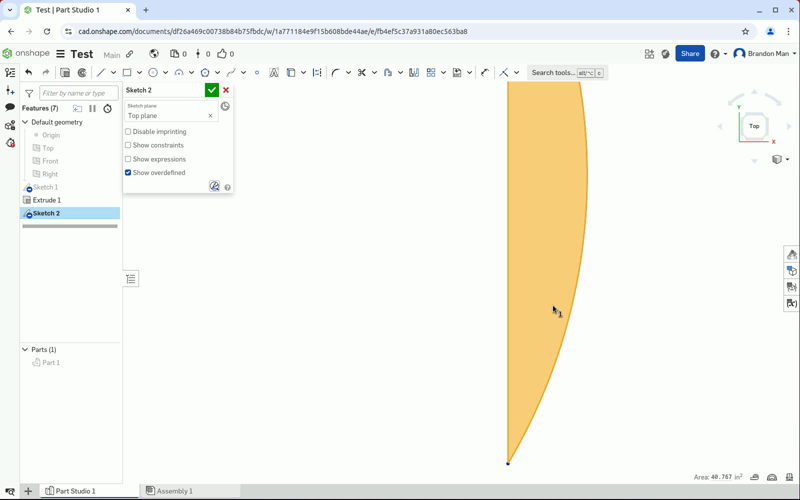
scroll(-6)
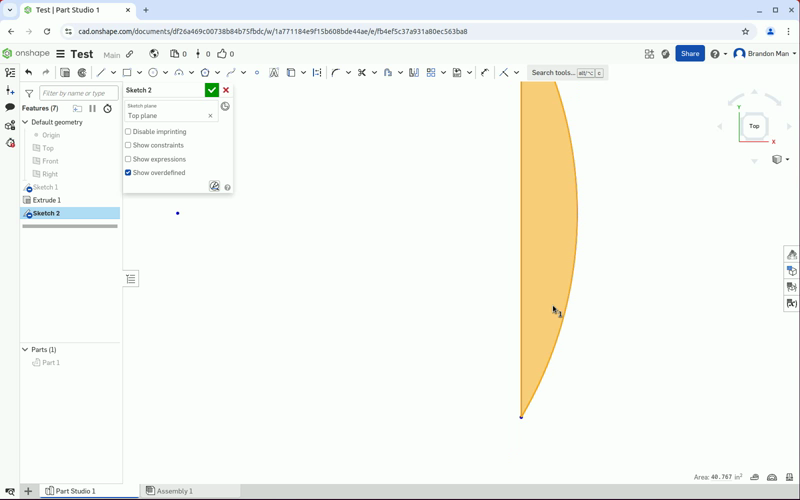
scroll(-6)
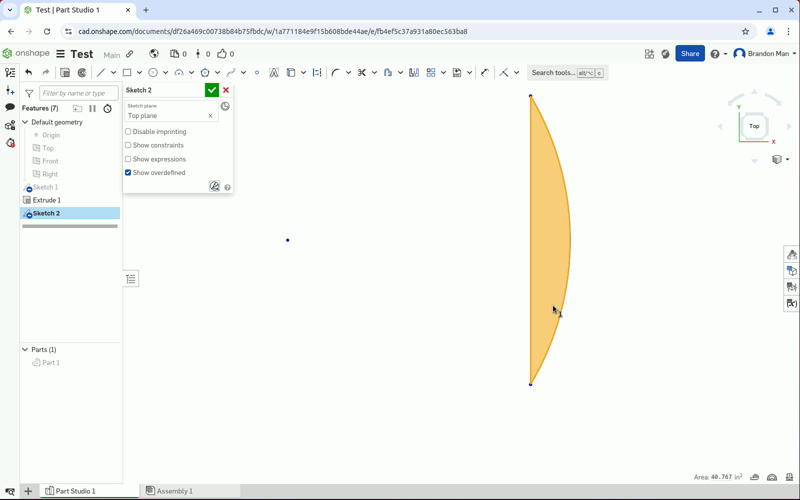
scroll(-6)
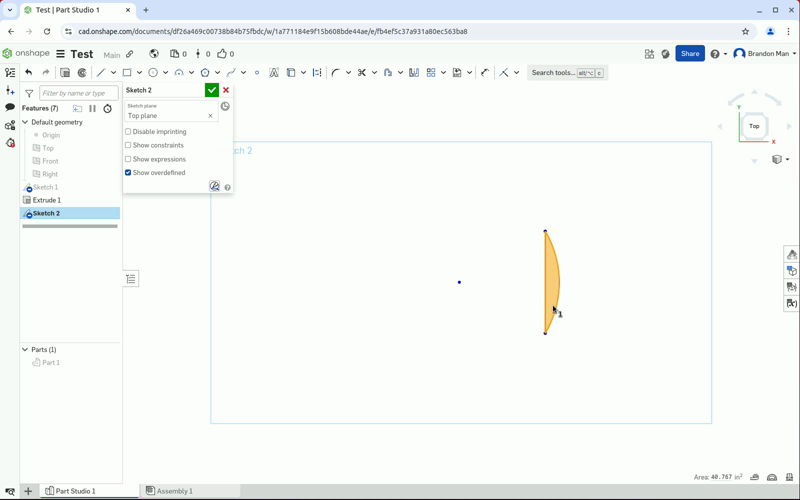
mouse_move(73, 352)
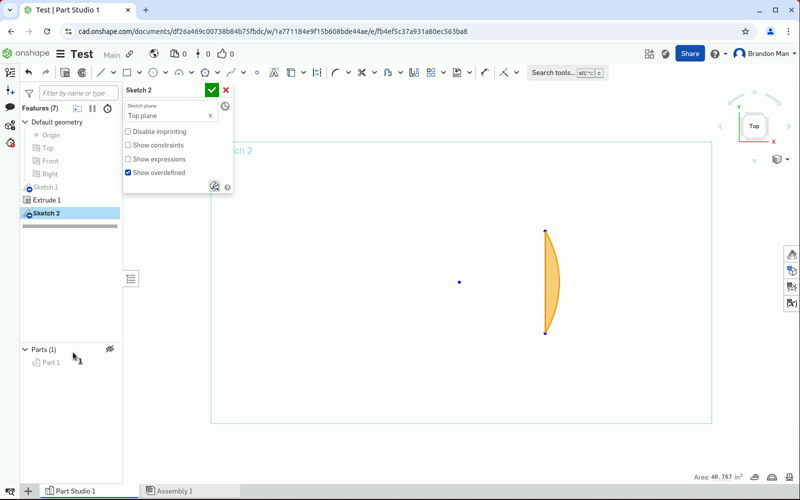
key(shift+y)
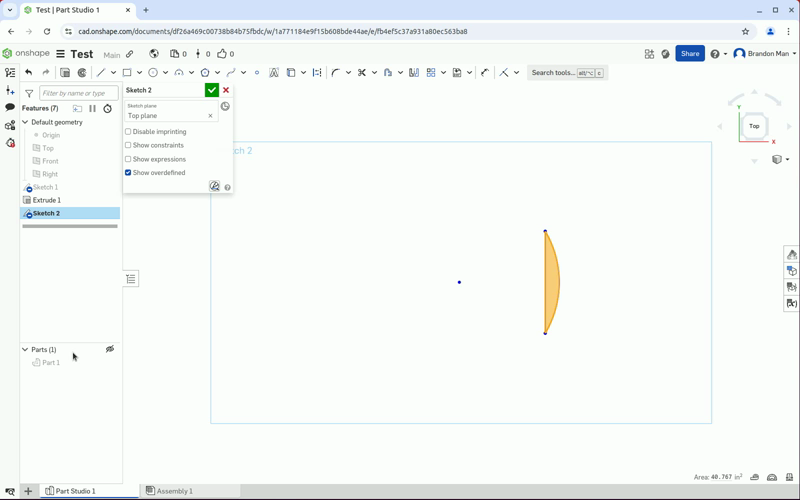
key(shift+e)
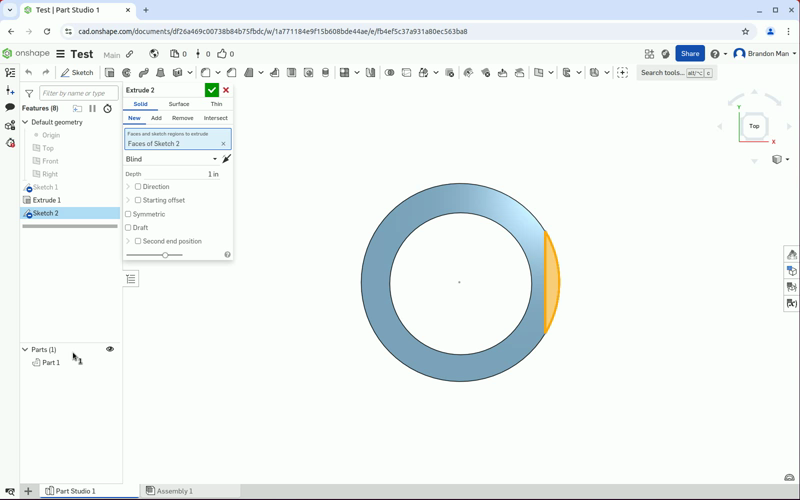
mouse_move(143, 106)
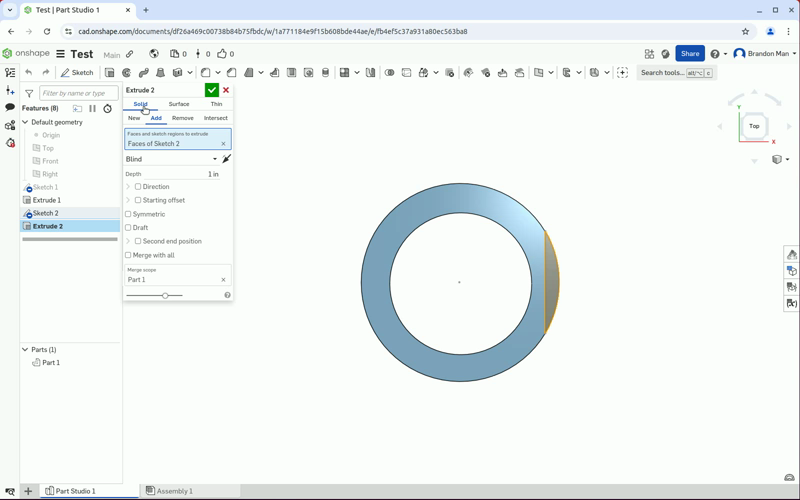
click(143, 106)
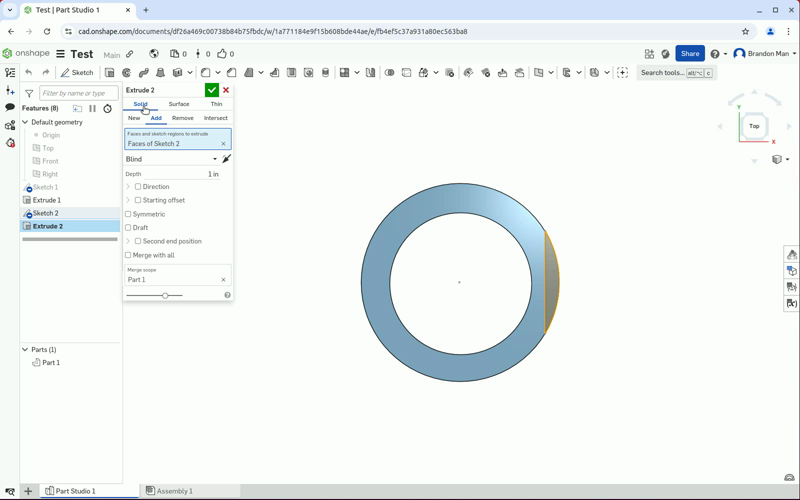
mouse_move(137, 120)
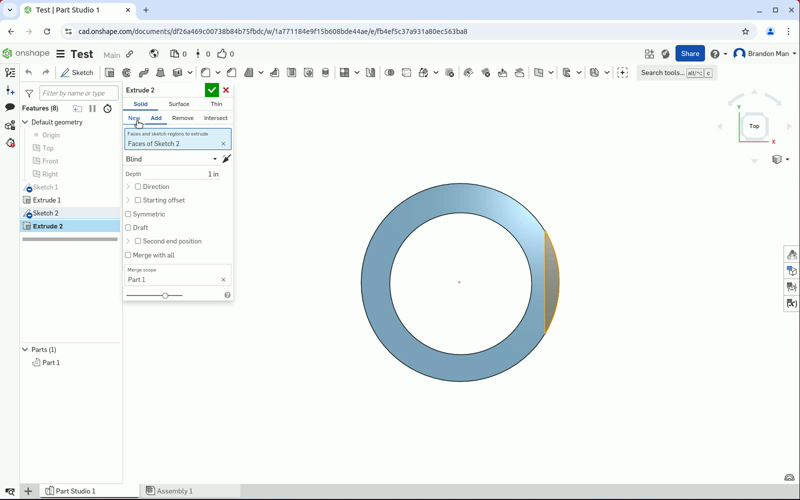
click(137, 120)
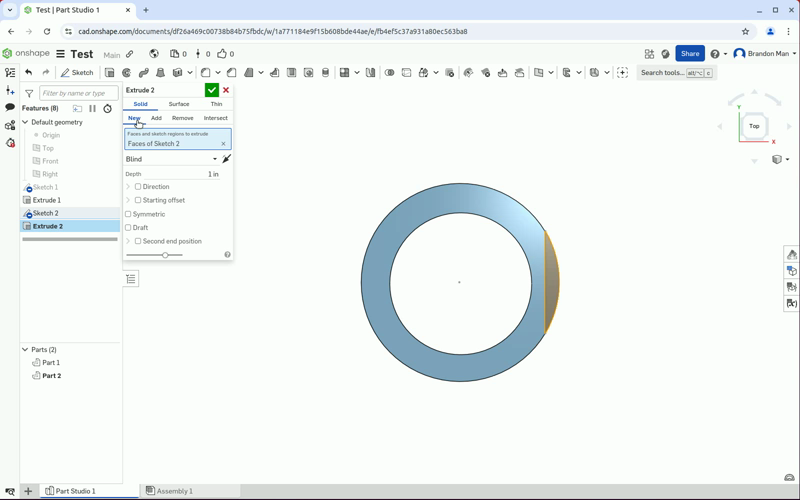
key(tab, 4)
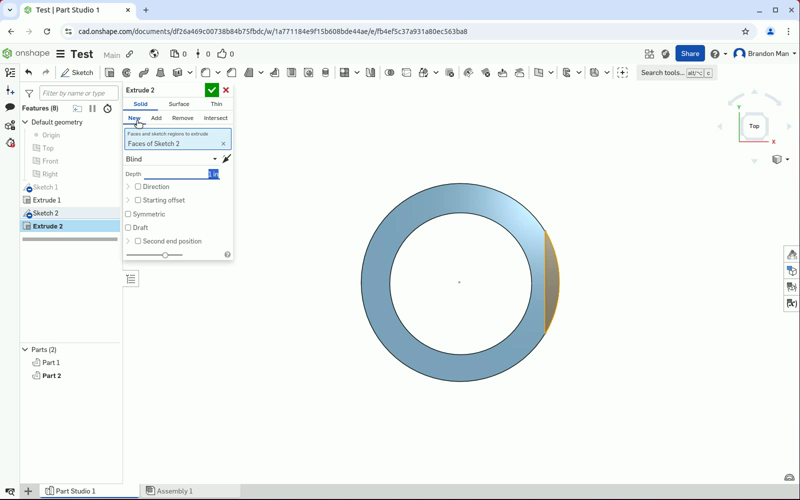
text(2.407)
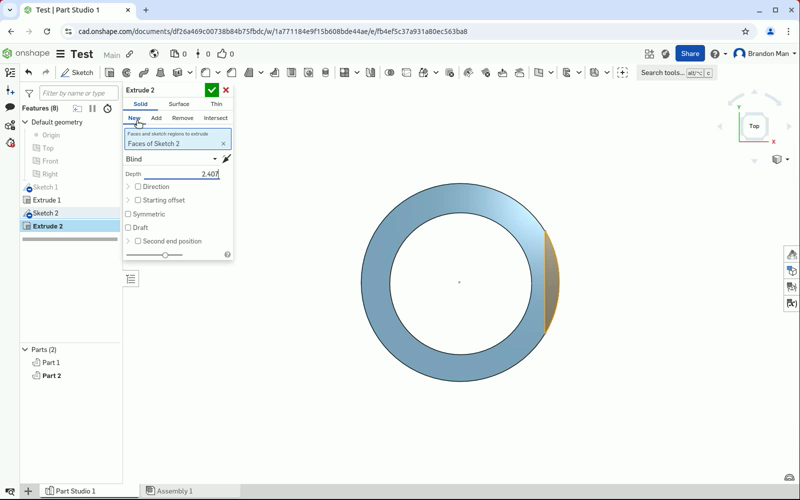
key(enter)
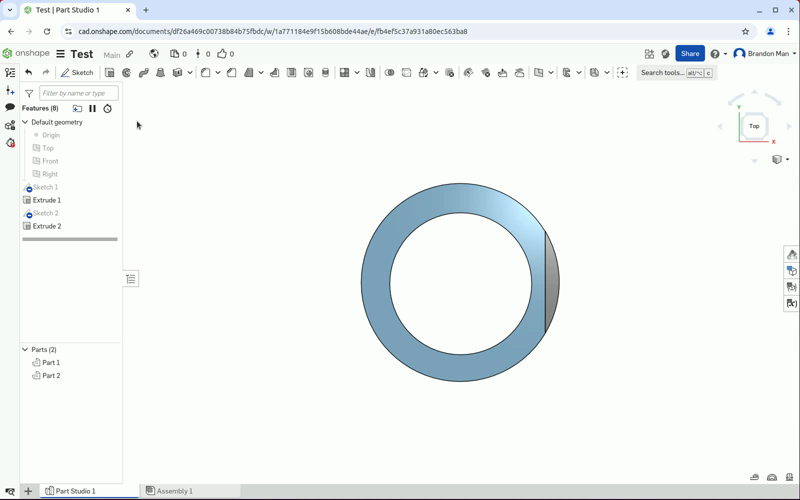
key(shift+h)
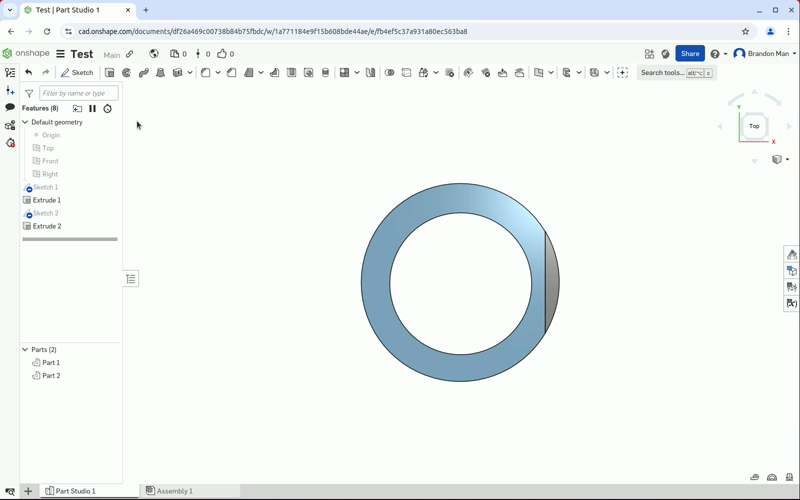
key(shift+h)
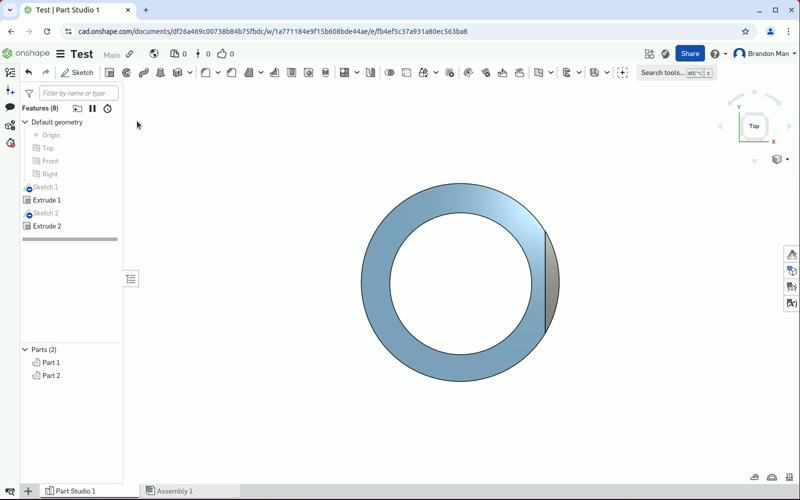
mouse_move(73, 189)
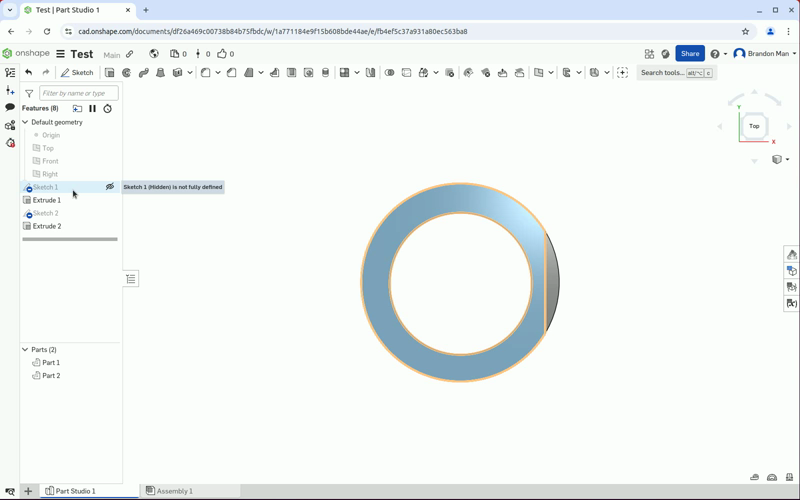
click(73, 189)
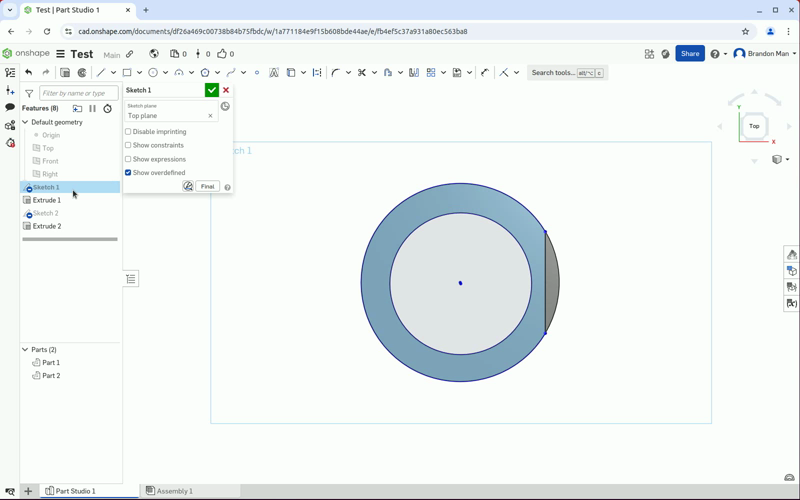
mouse_move(229, 92)
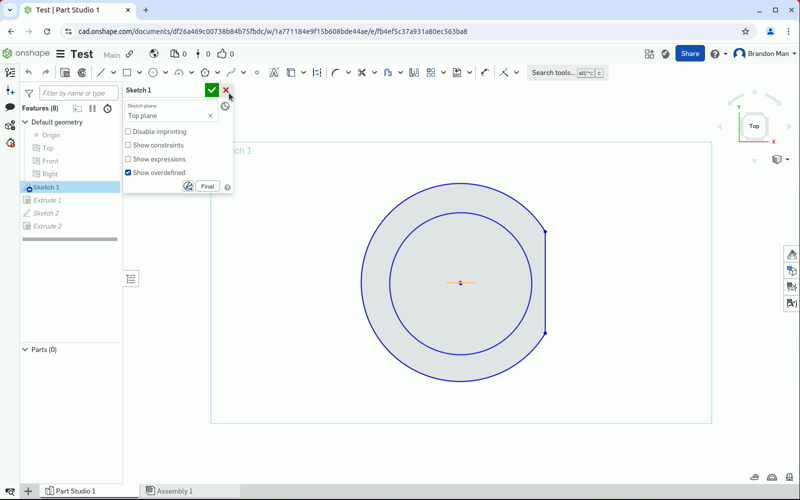
click(229, 92)
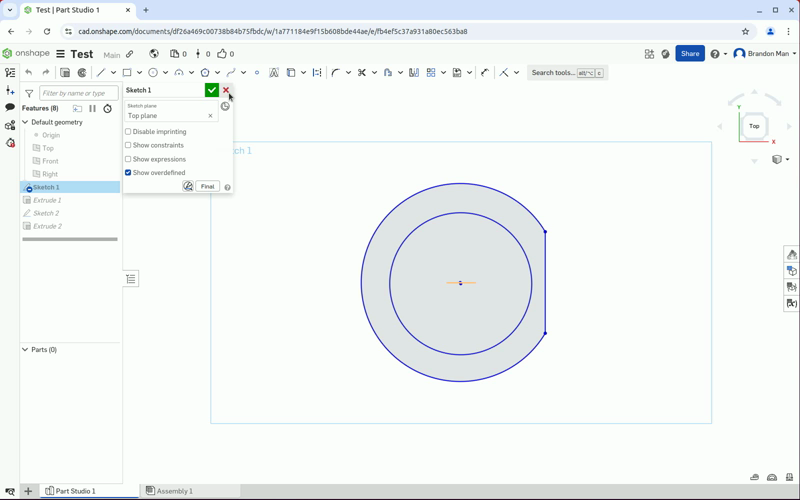
key(shift+s)
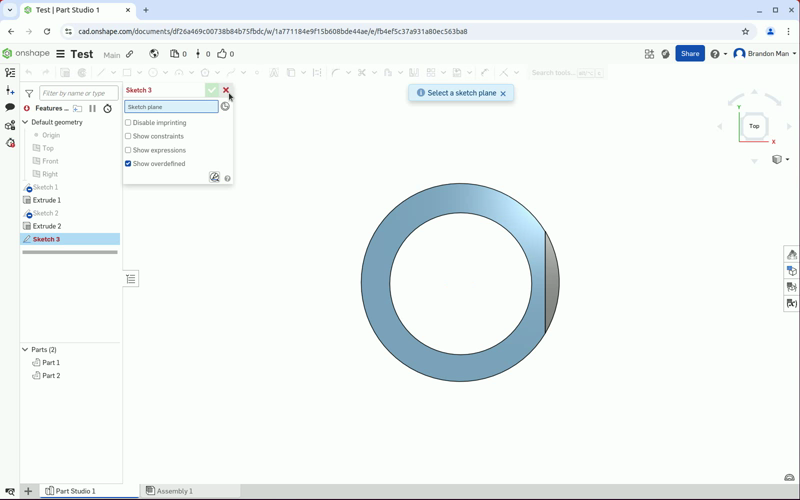
mouse_move(73, 150)
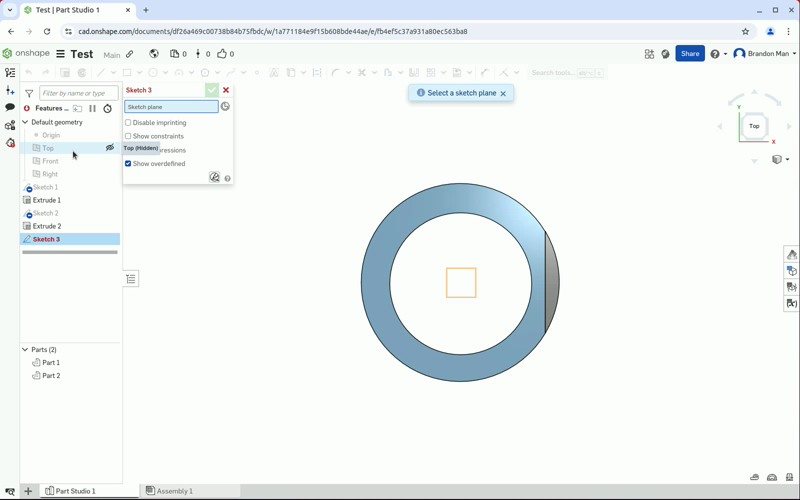
click(73, 150)
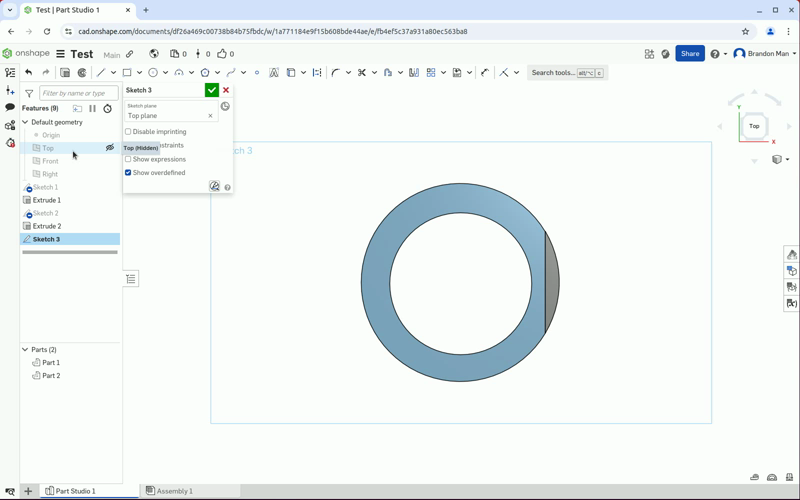
mouse_move(73, 352)
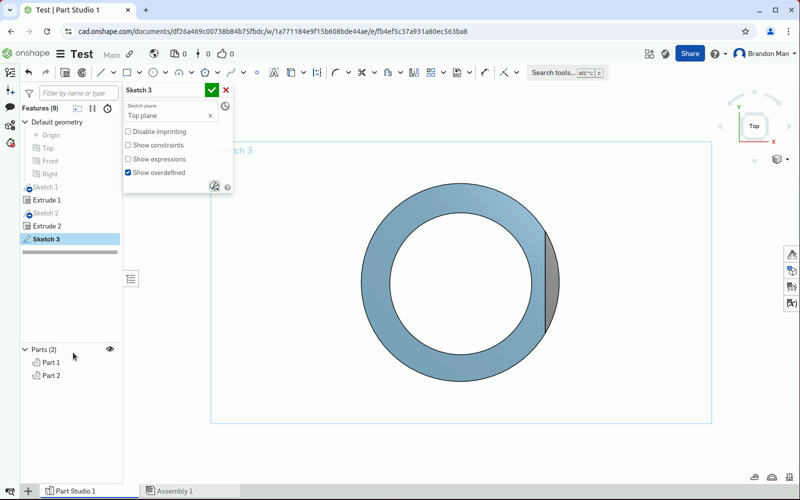
key(y)
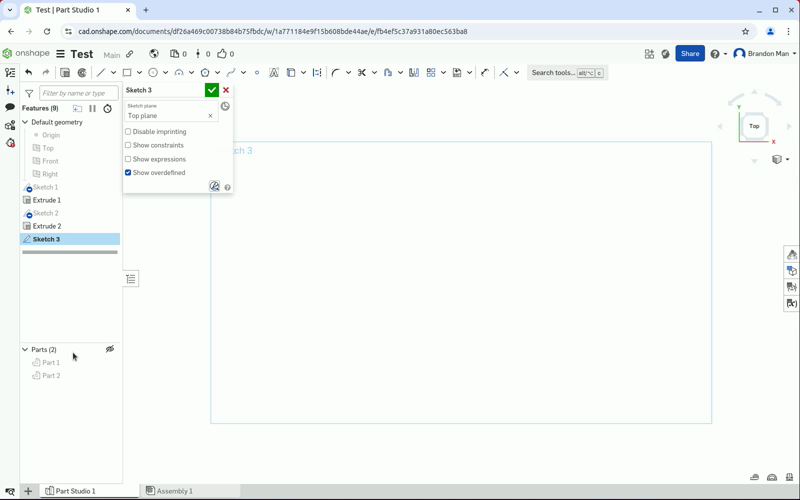
key(l)
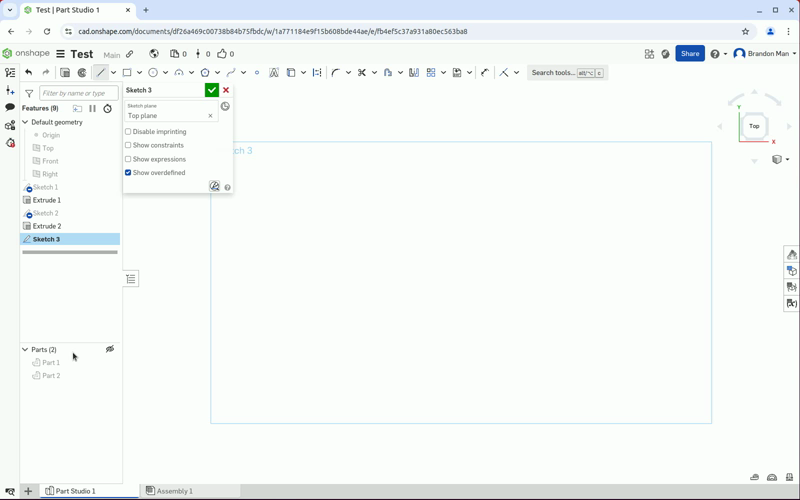
key_down(shift)
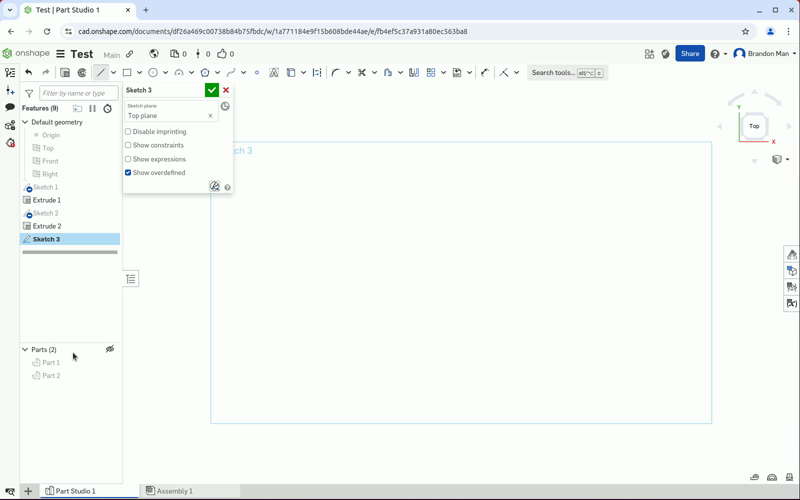
mouse_move(545, 381)
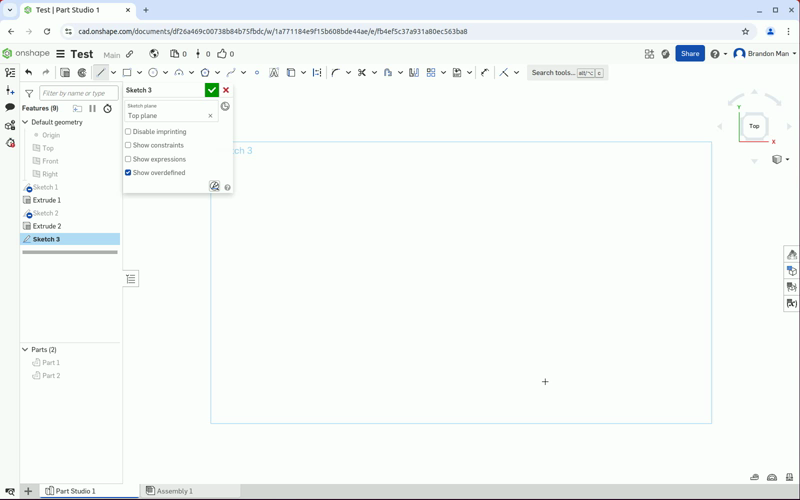
click(545, 381)
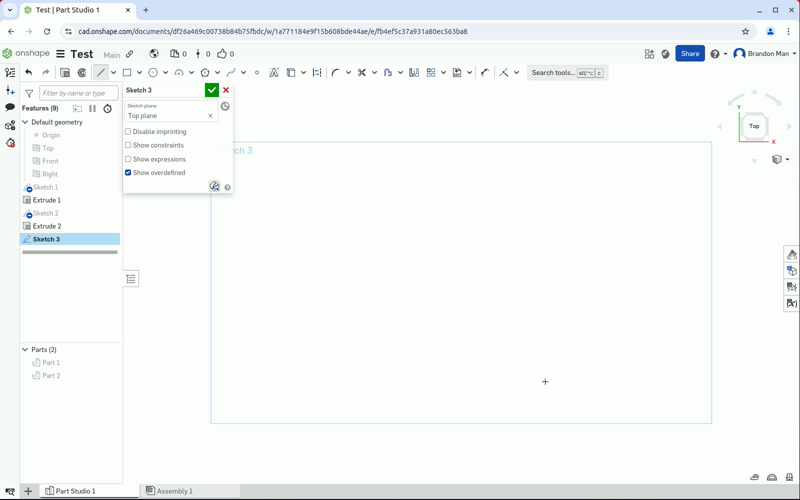
key_up(shift)
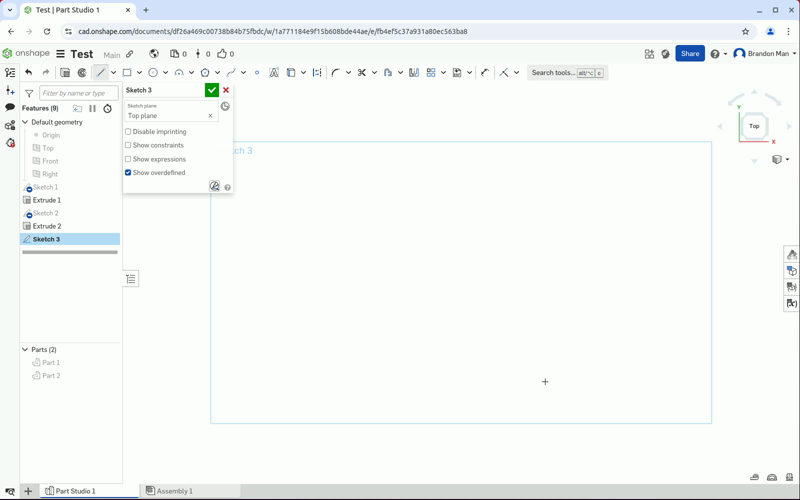
key_down(shift)
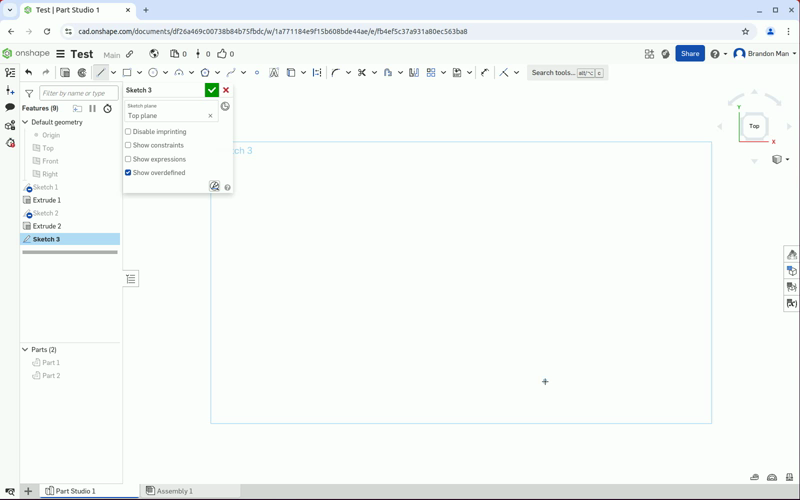
mouse_move(575, 381)
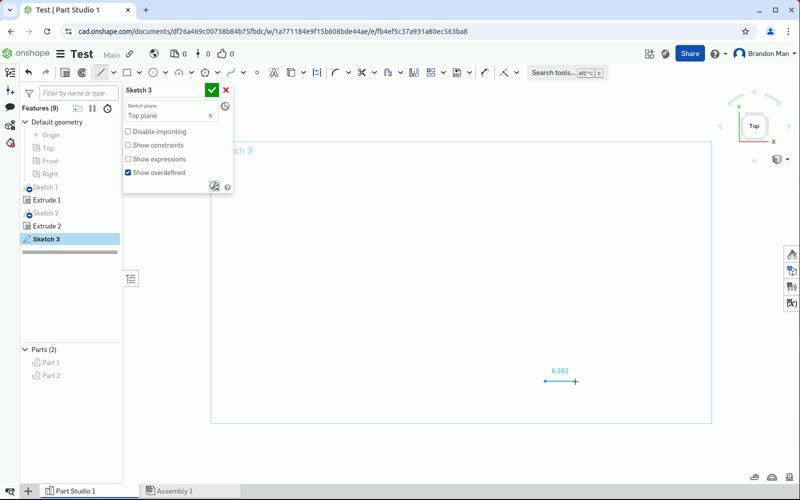
mouse_move(573, 381)
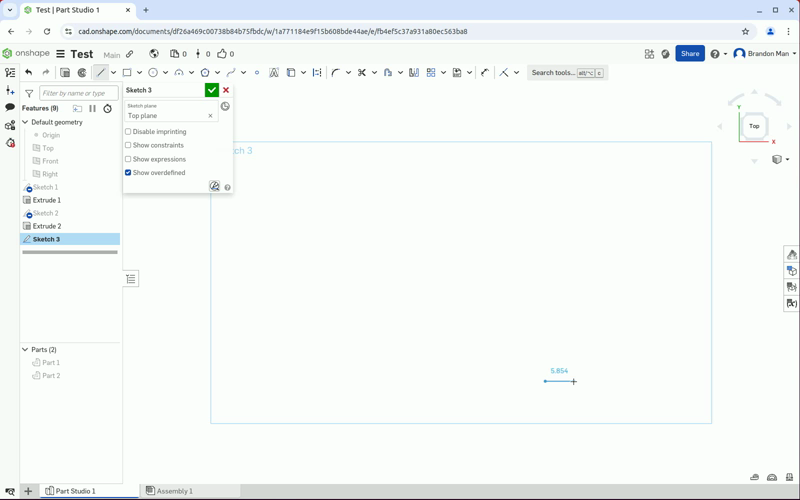
click(573, 381)
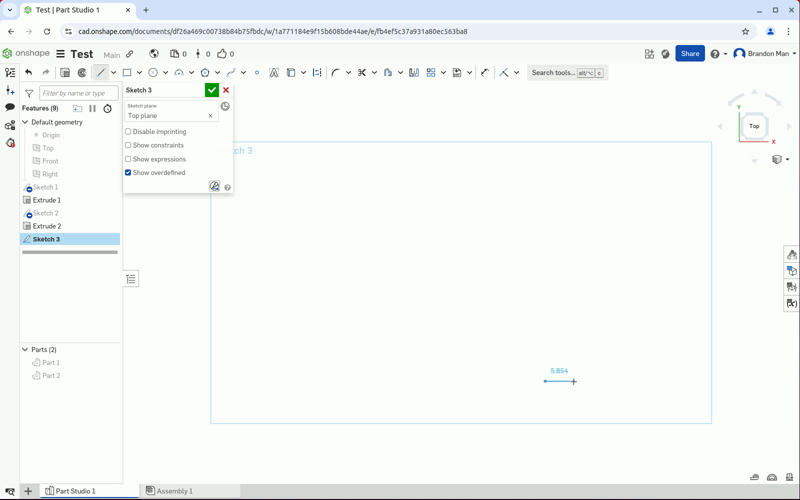
key_up(shift)
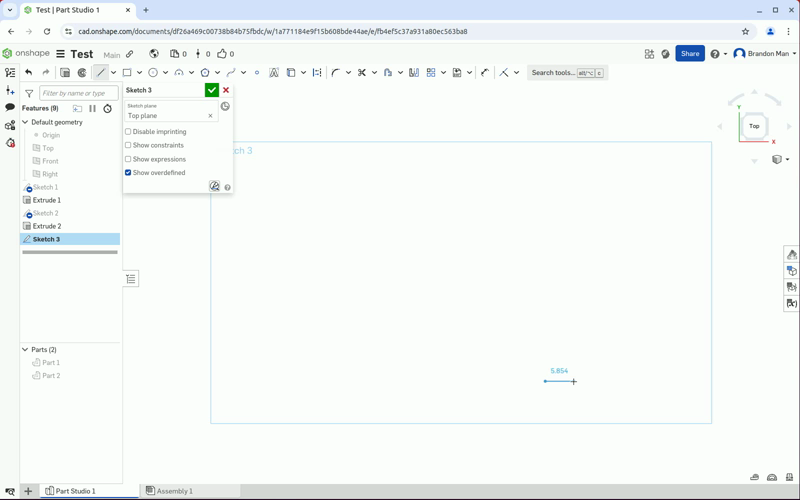
key_down(shift)
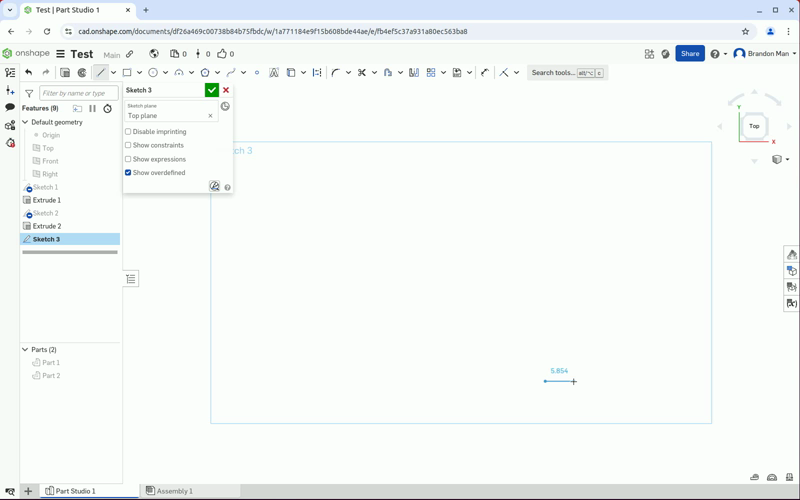
mouse_move(573, 185)
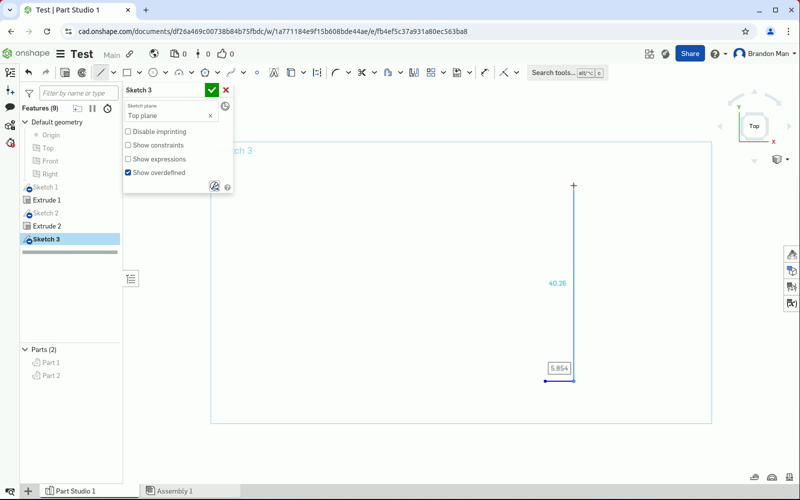
click(573, 185)
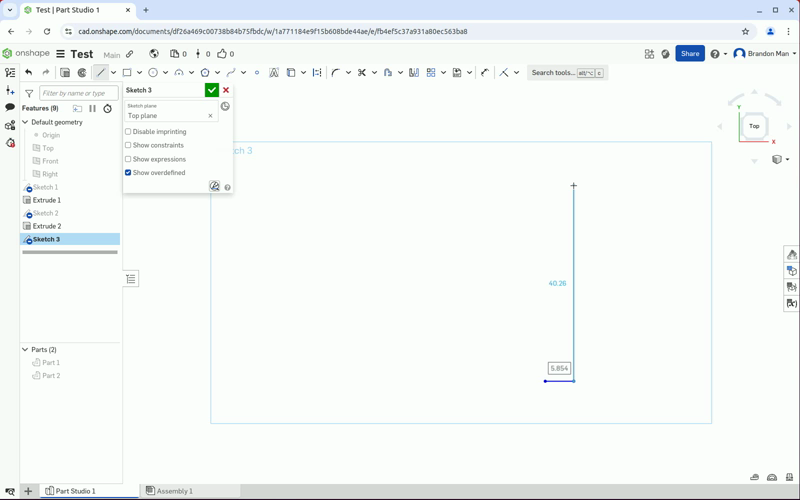
key_up(shift)
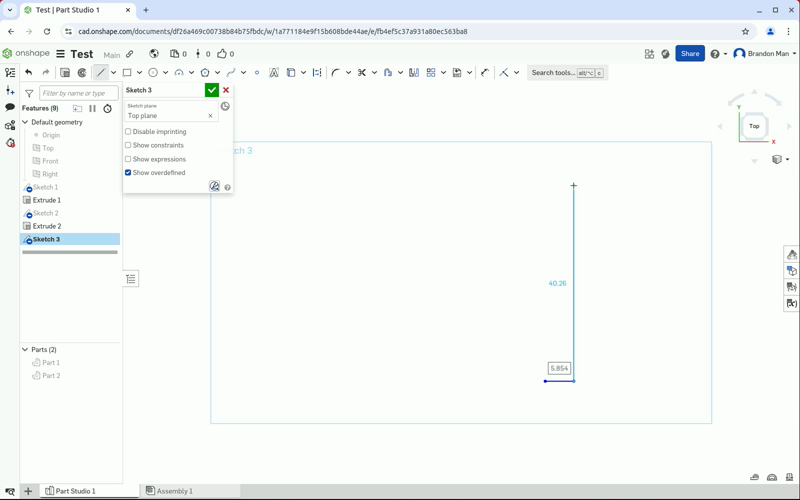
key_down(shift)
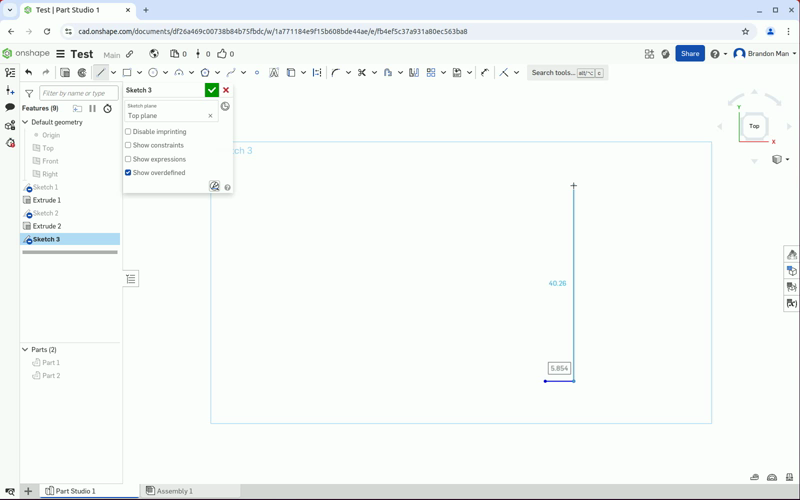
mouse_move(589, 185)
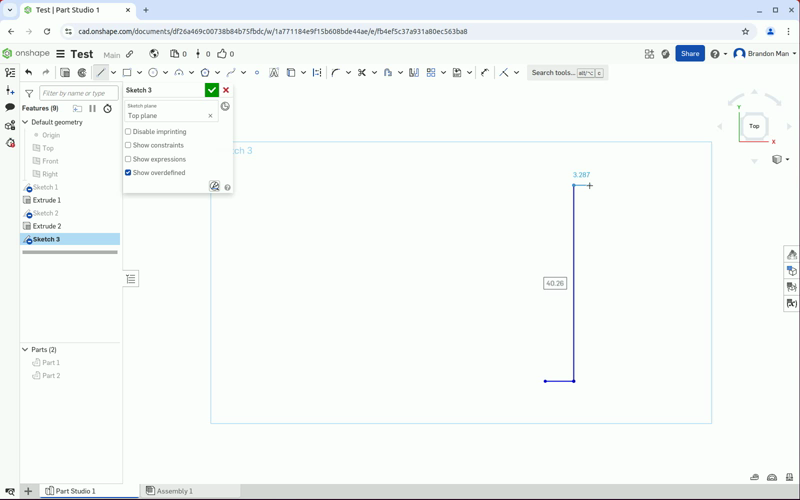
mouse_move(545, 185)
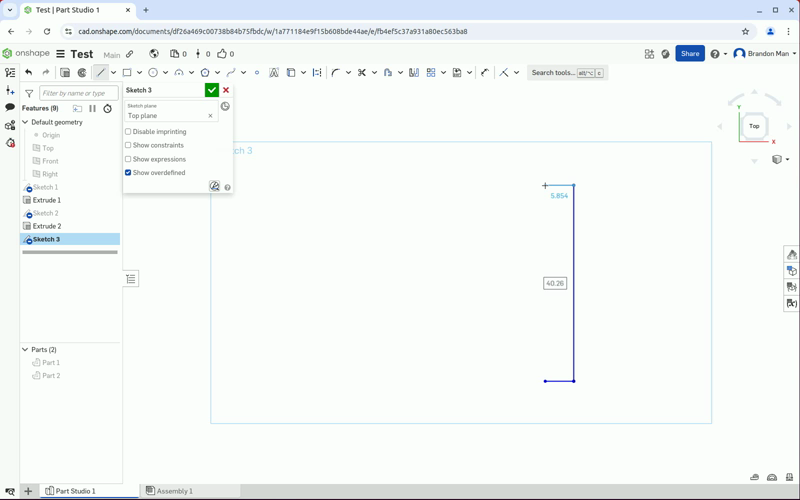
click(545, 185)
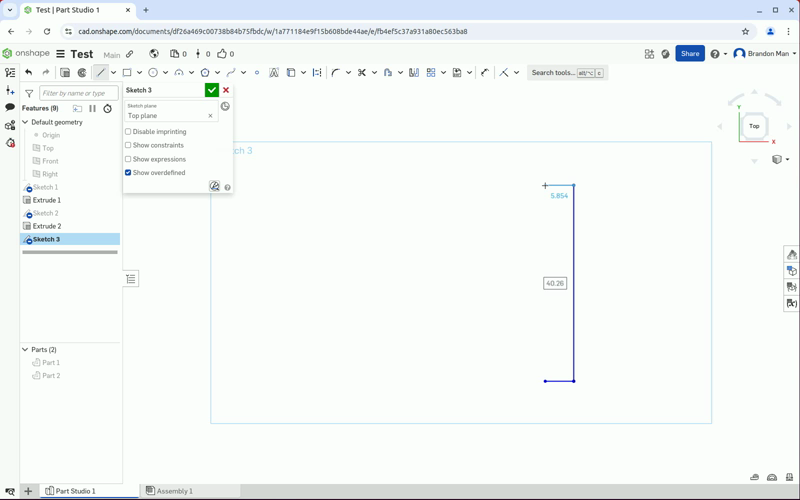
key_up(shift)
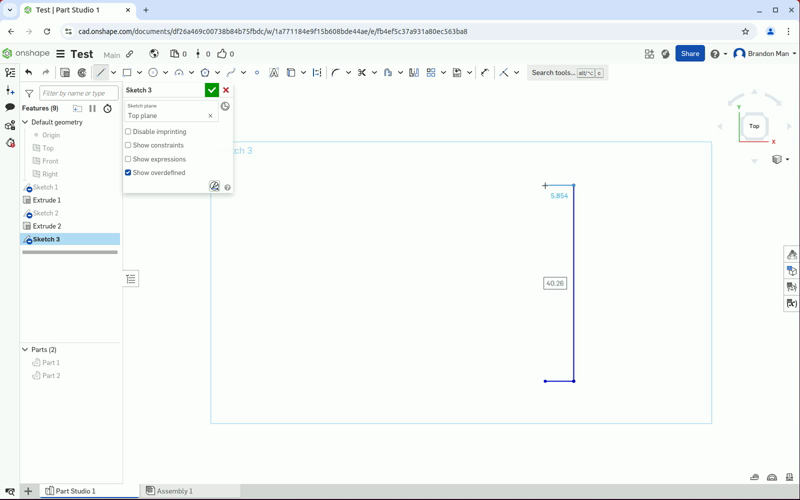
key_down(shift)
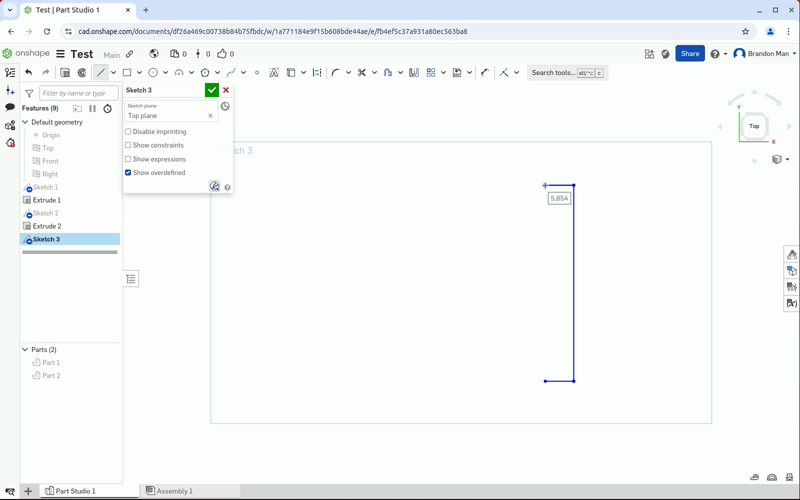
mouse_move(575, 185)
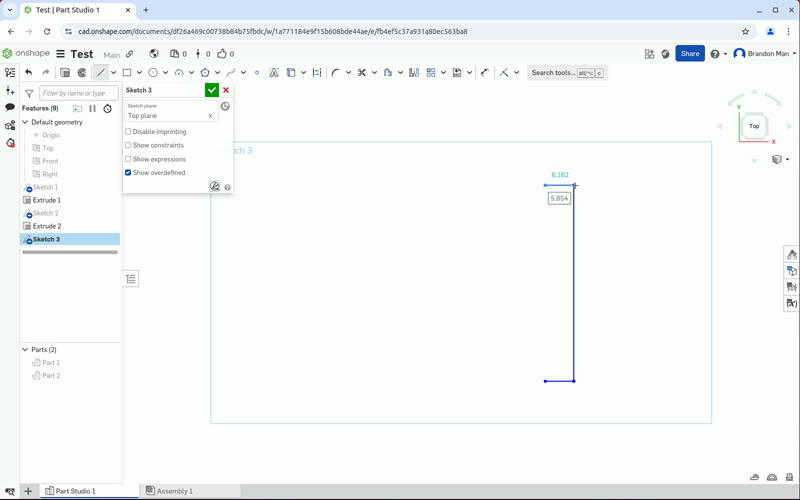
mouse_move(545, 232)
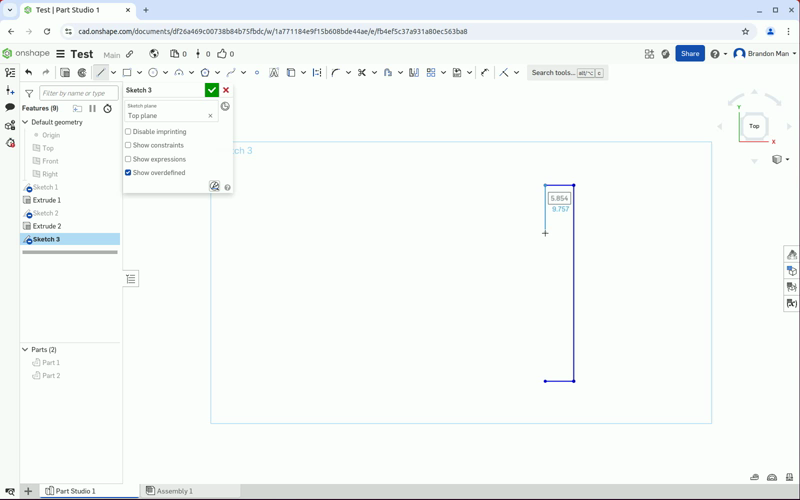
click(545, 232)
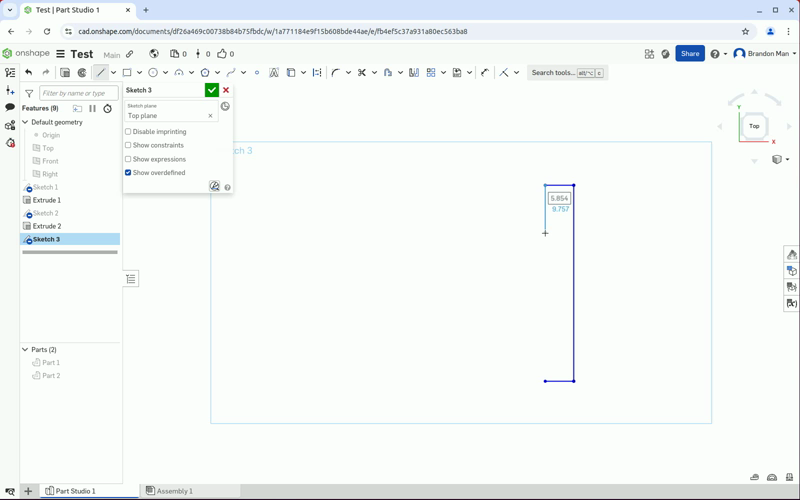
key_up(shift)
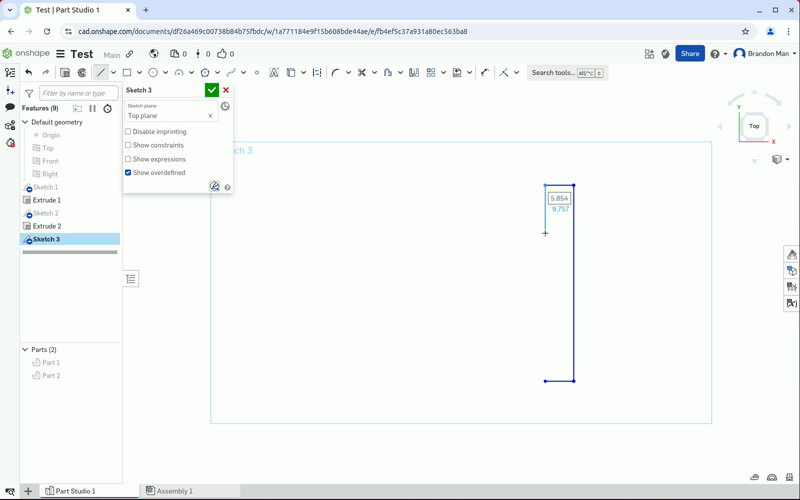
key(esc)
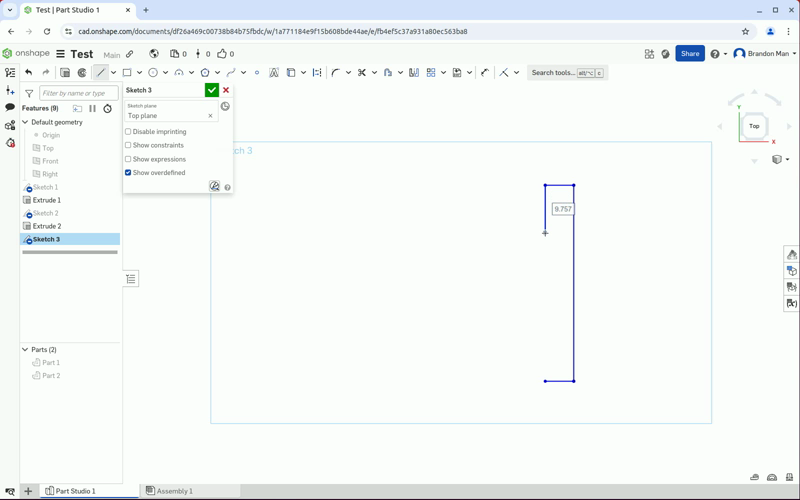
key(a)
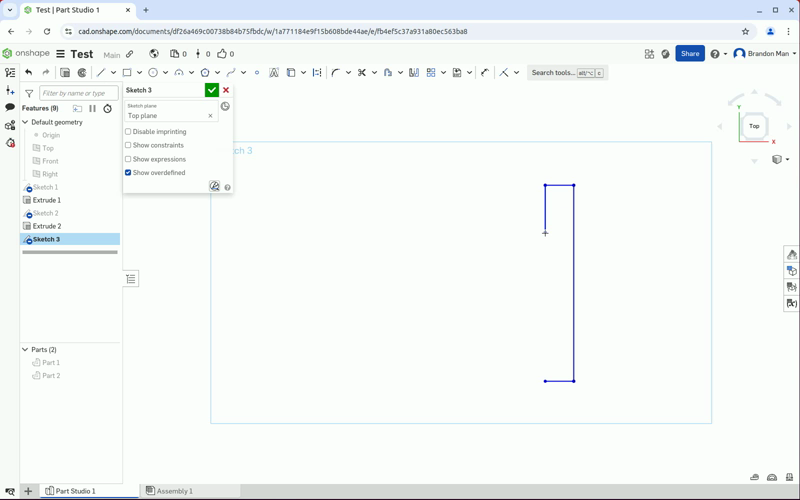
mouse_move(545, 232)
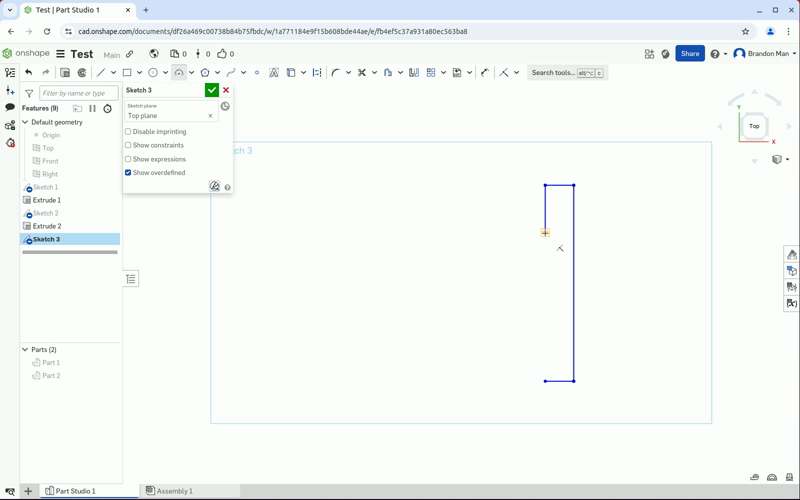
click(545, 232)
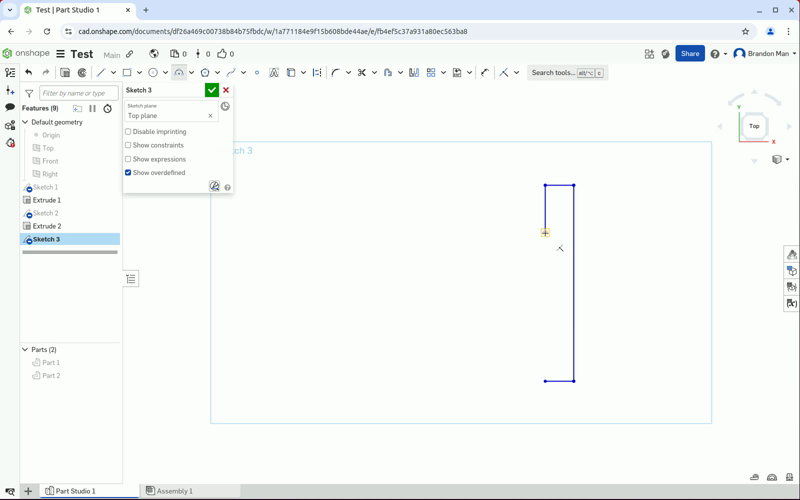
key_down(shift)
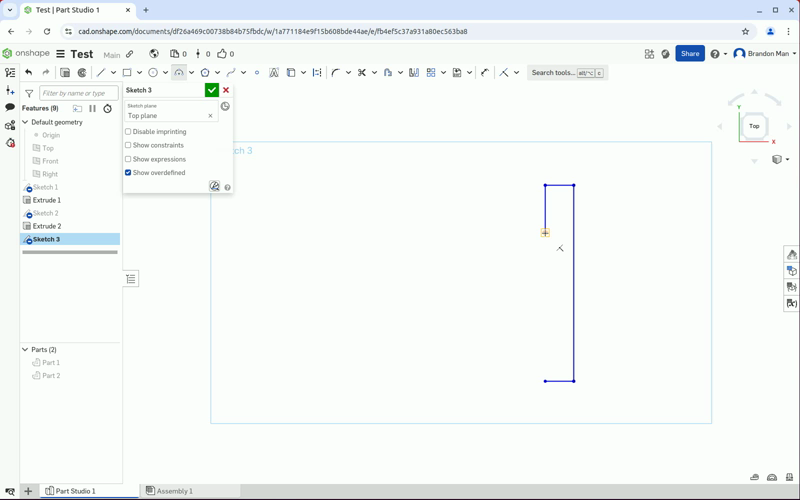
mouse_move(545, 333)
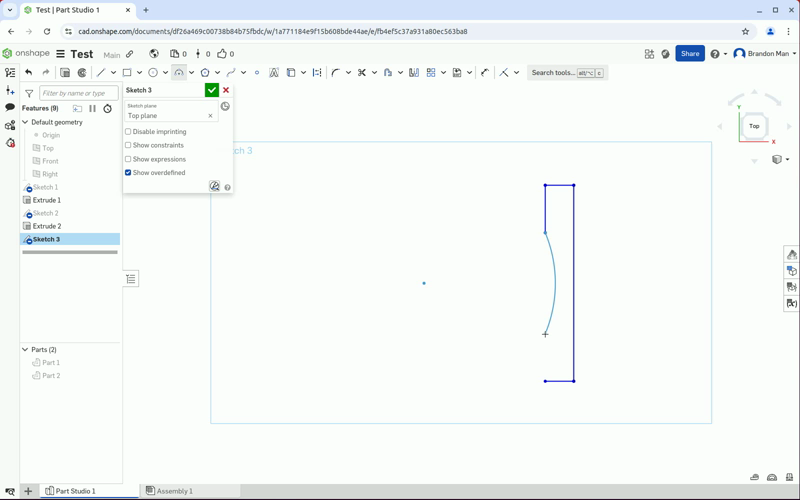
click(545, 333)
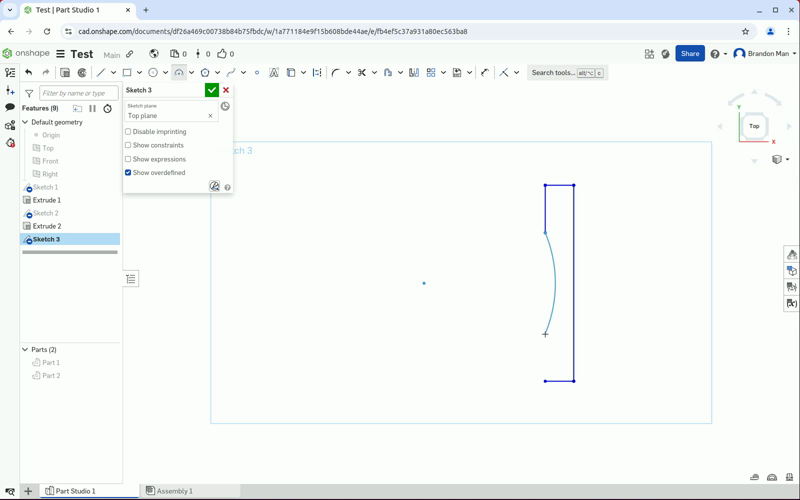
mouse_move(559, 283)
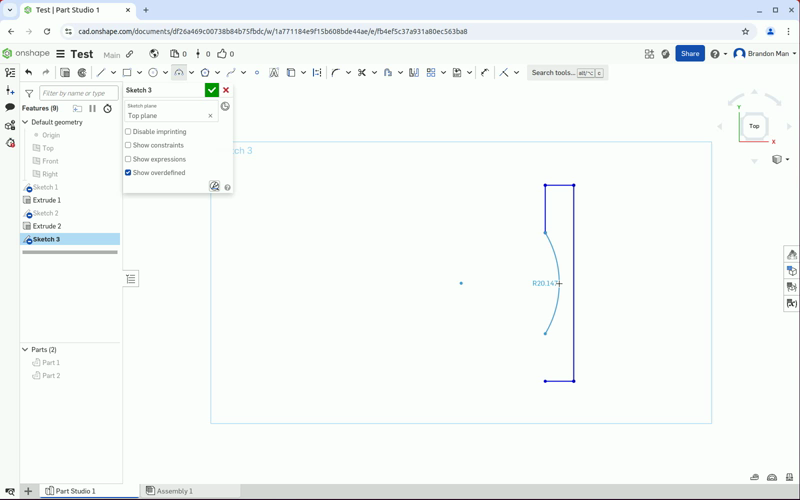
click(559, 283)
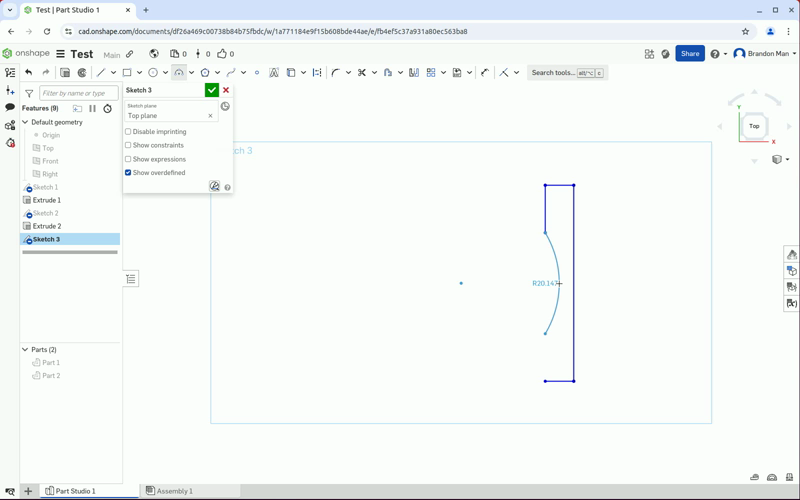
key_up(shift)
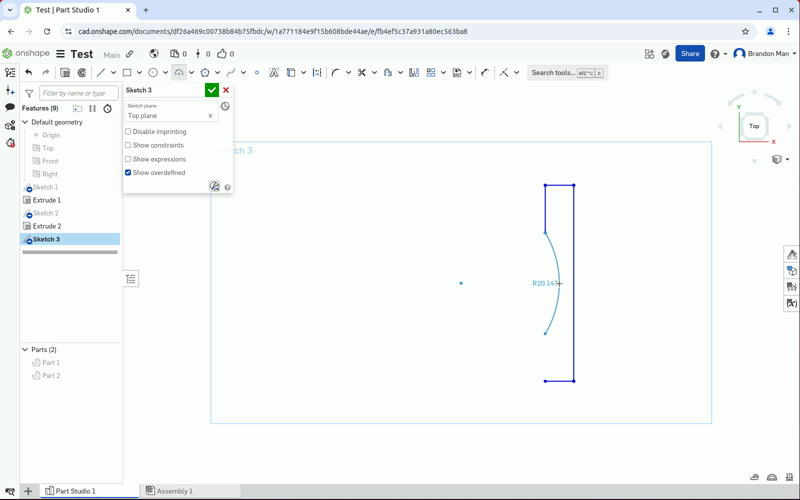
key(esc)
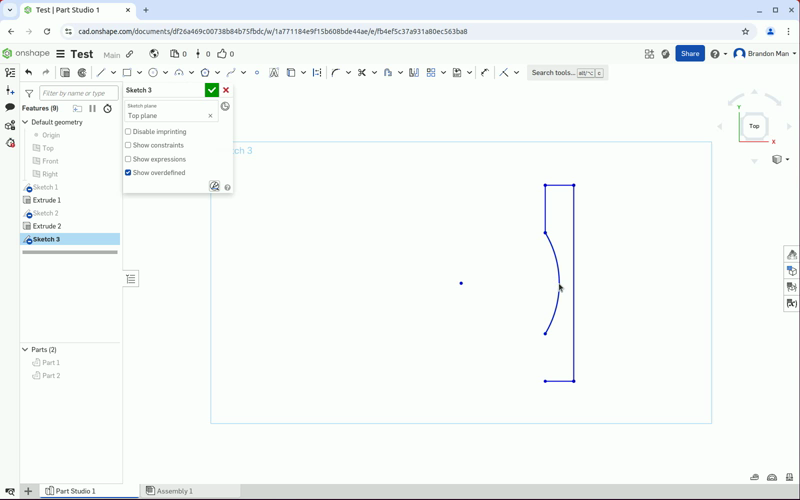
key(l)
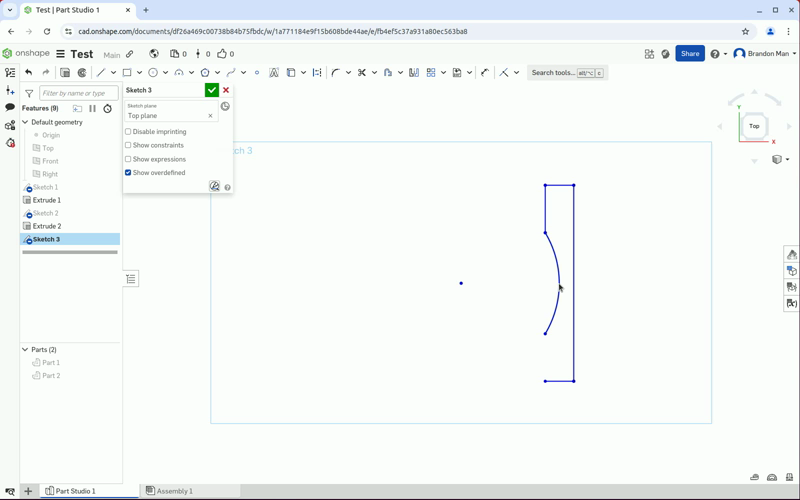
mouse_move(545, 333)
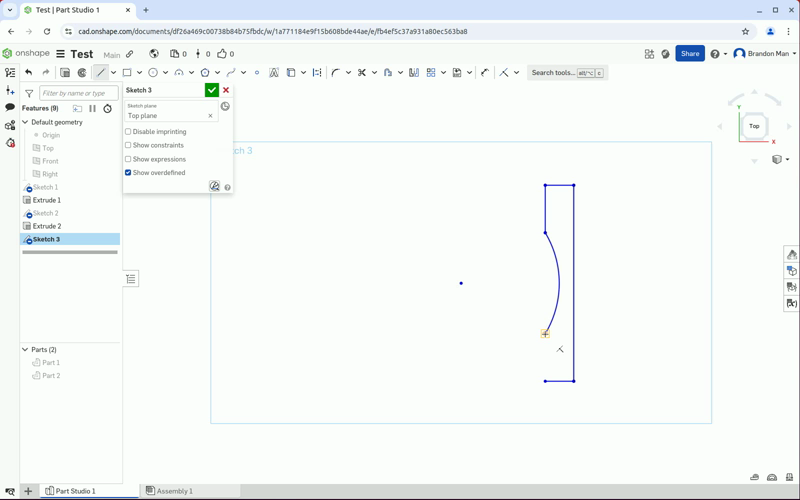
click(545, 333)
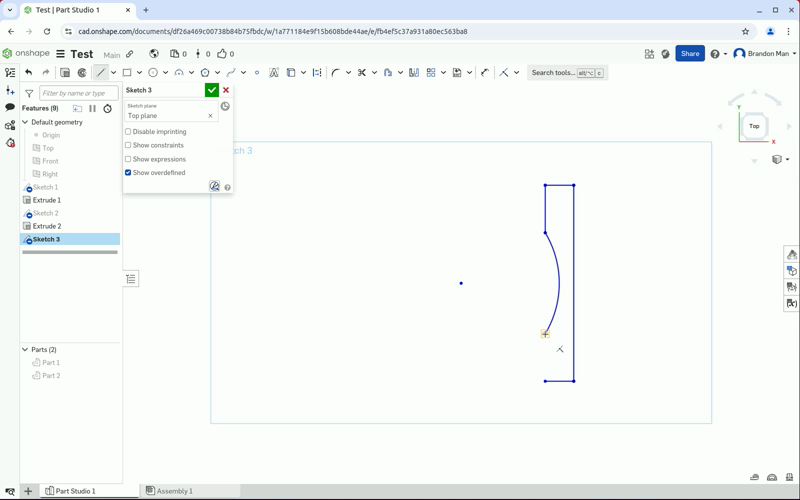
mouse_move(575, 333)
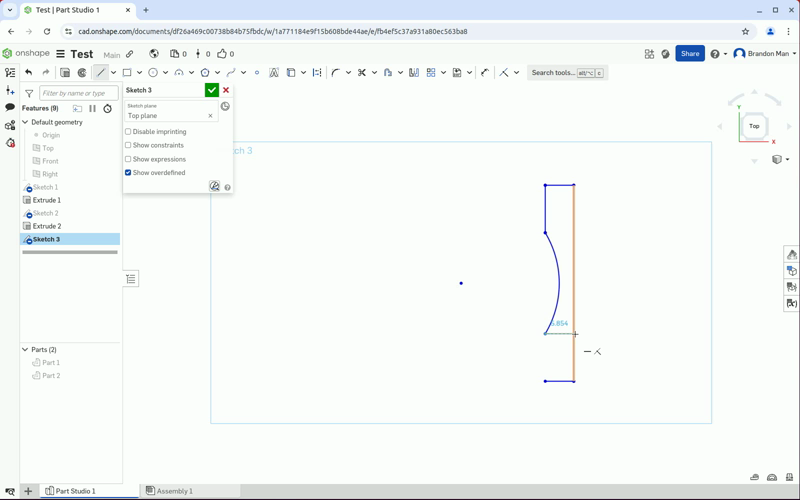
key_down(shift)
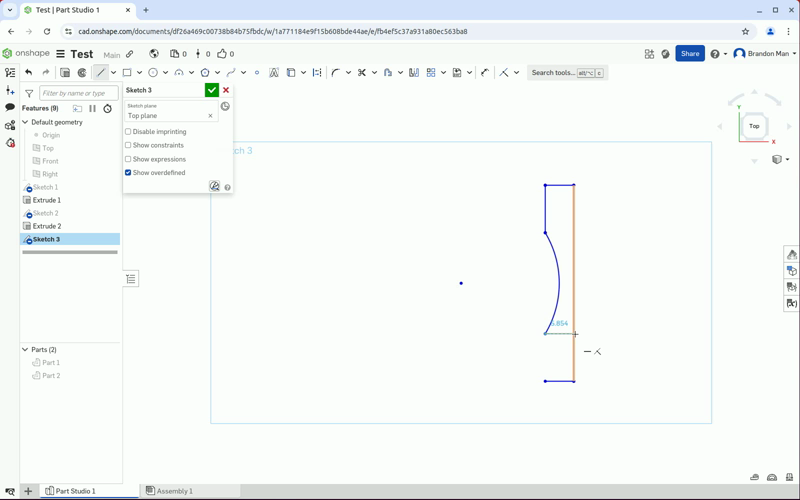
mouse_move(545, 381)
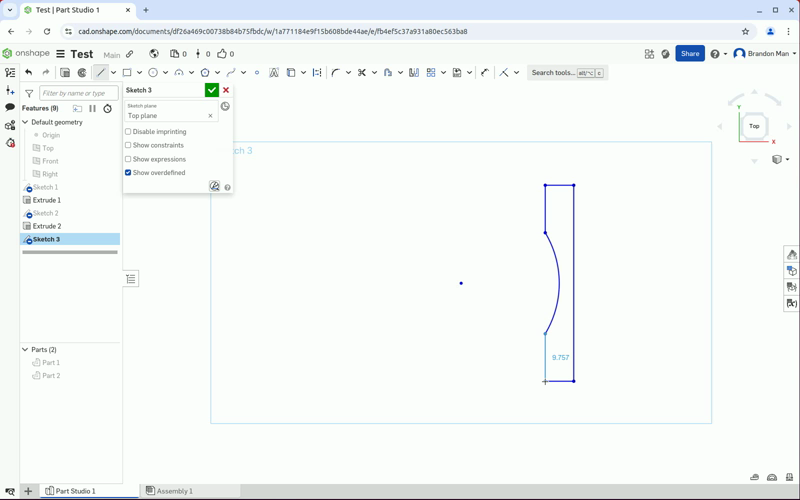
key_up(shift)
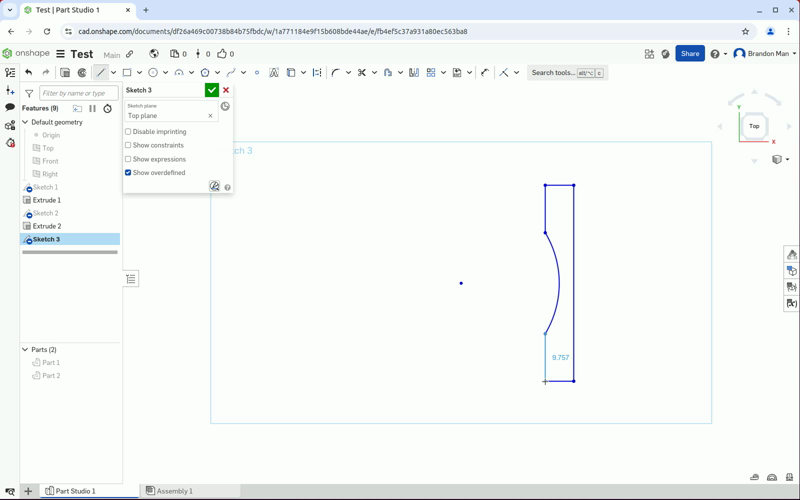
click(545, 381)
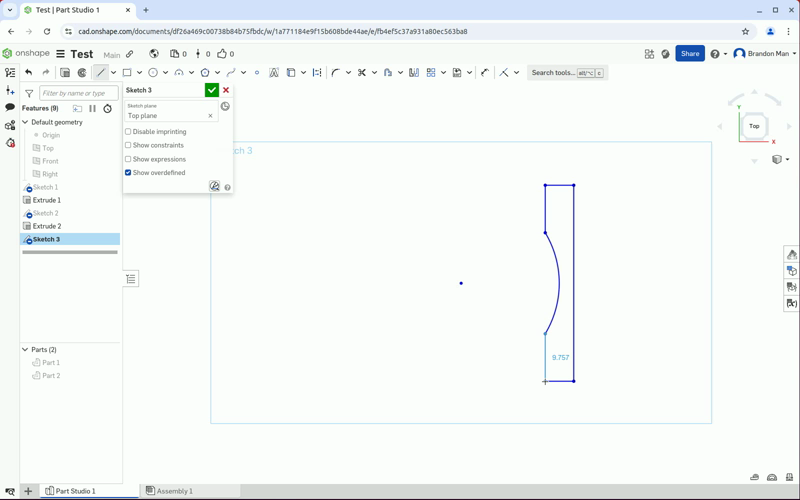
key(esc)
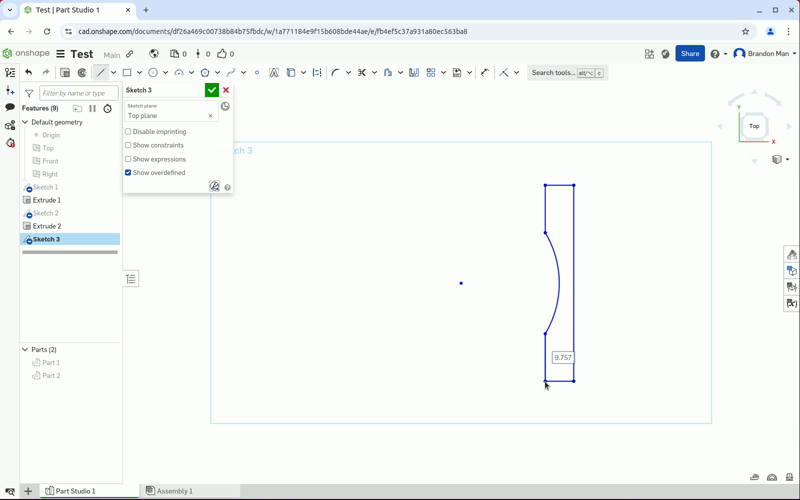
mouse_move(557, 189)
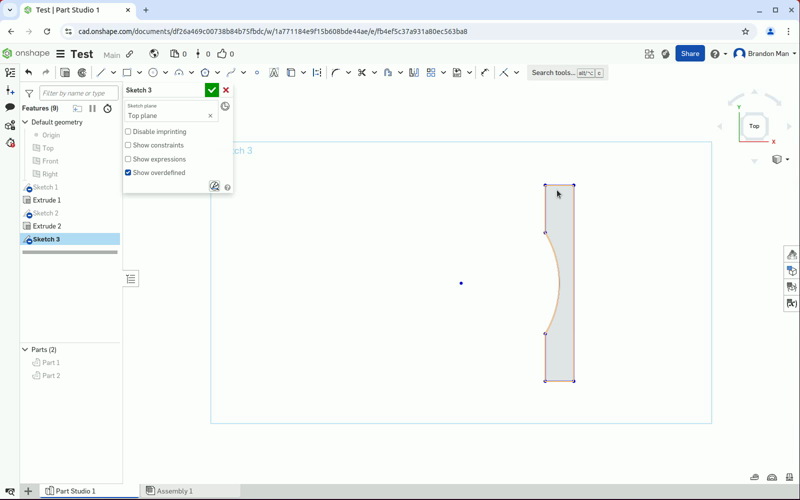
click(557, 189)
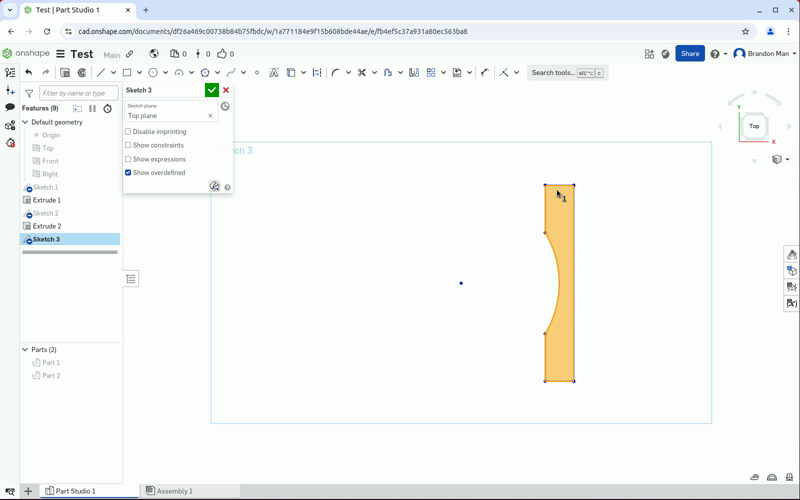
mouse_move(73, 352)
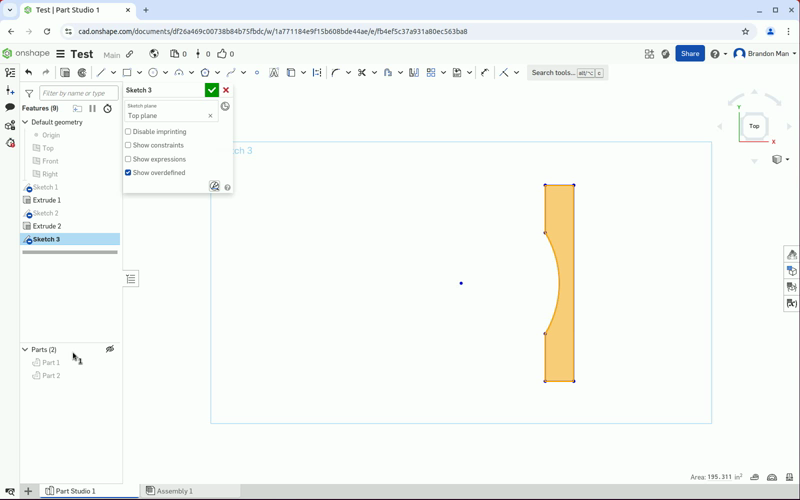
key(shift+y)
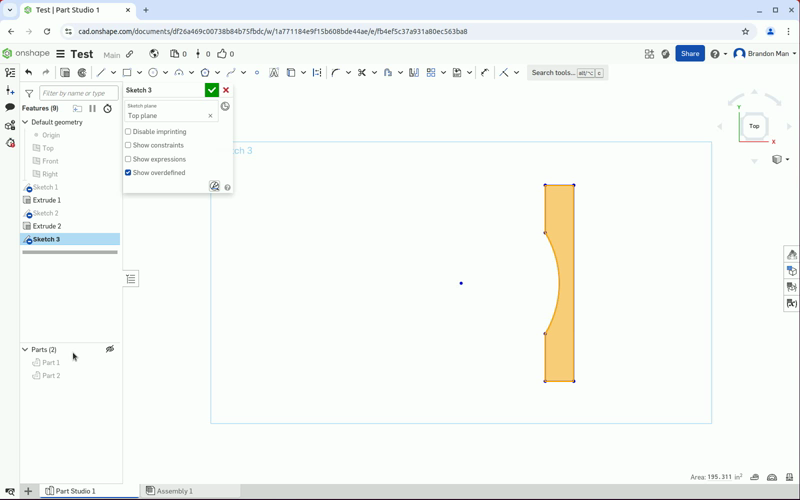
key(shift+e)
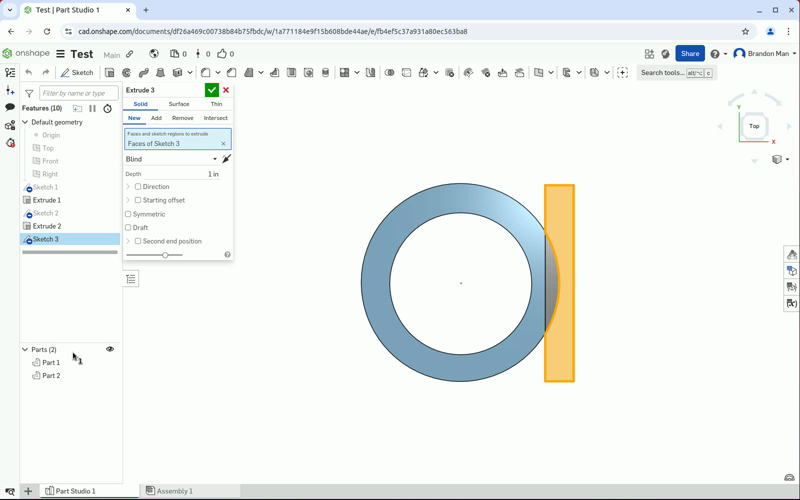
mouse_move(143, 106)
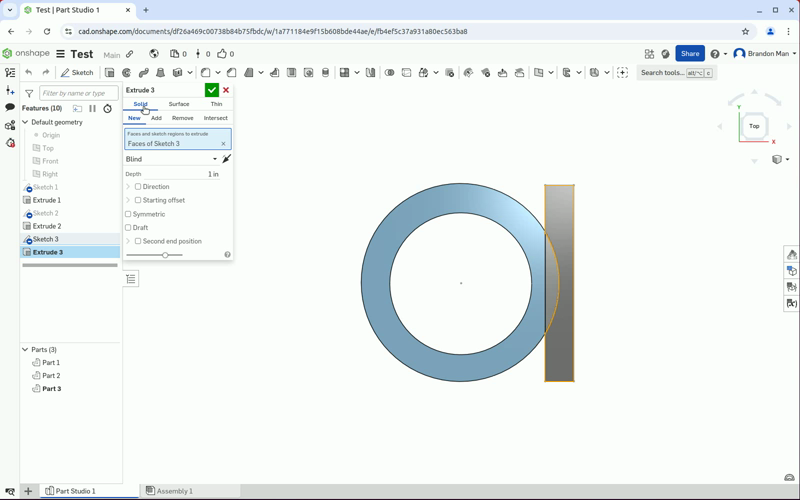
click(143, 106)
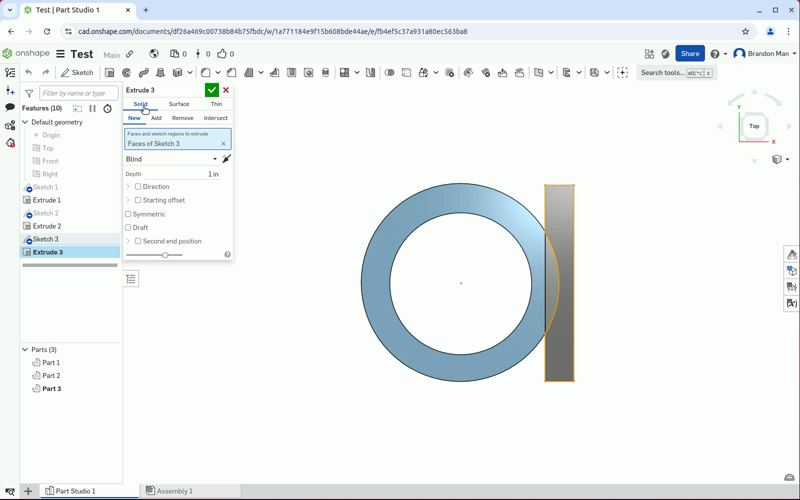
mouse_move(137, 120)
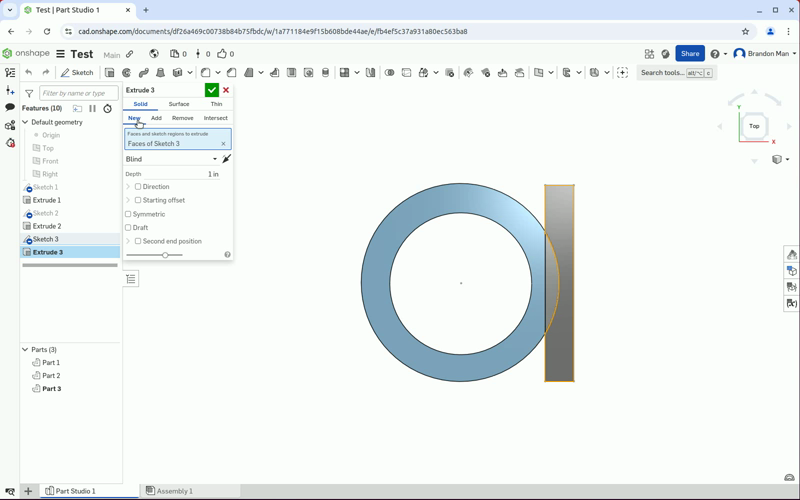
click(137, 120)
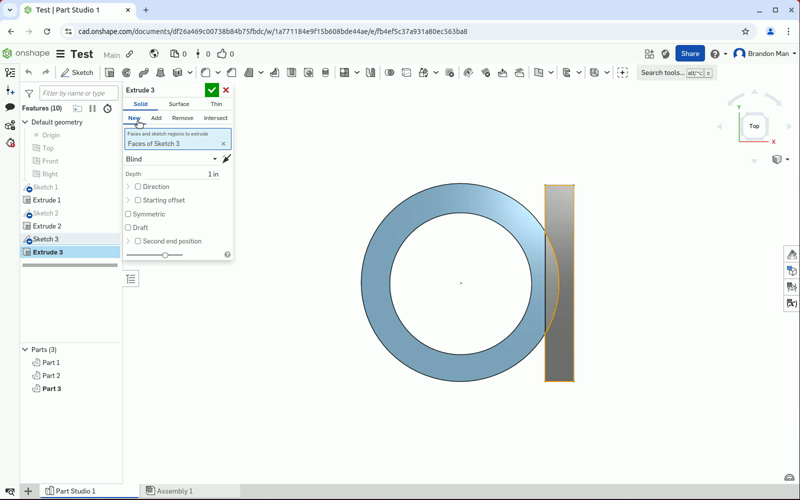
key(tab, 4)
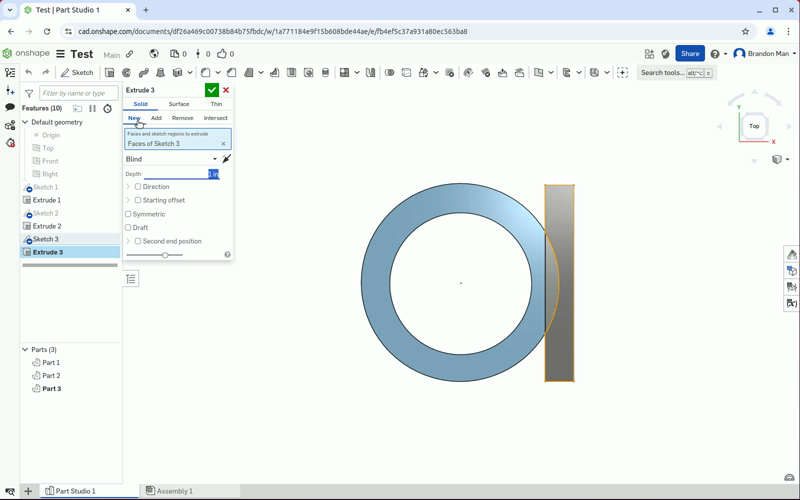
text(2.407)
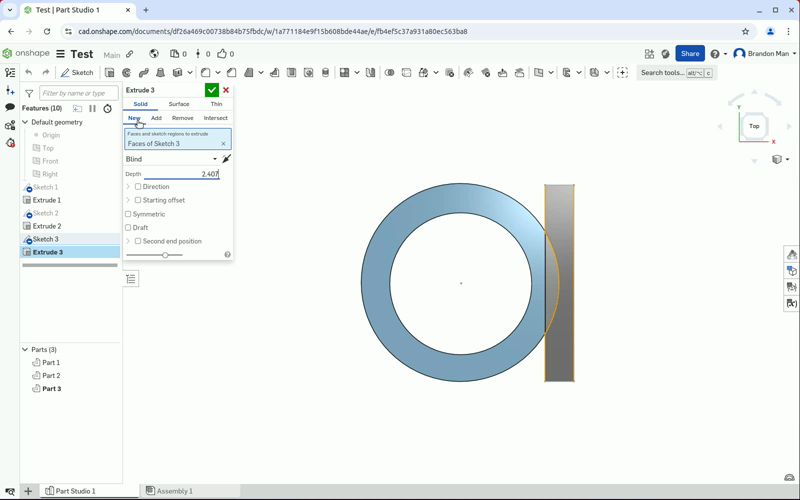
key(enter)
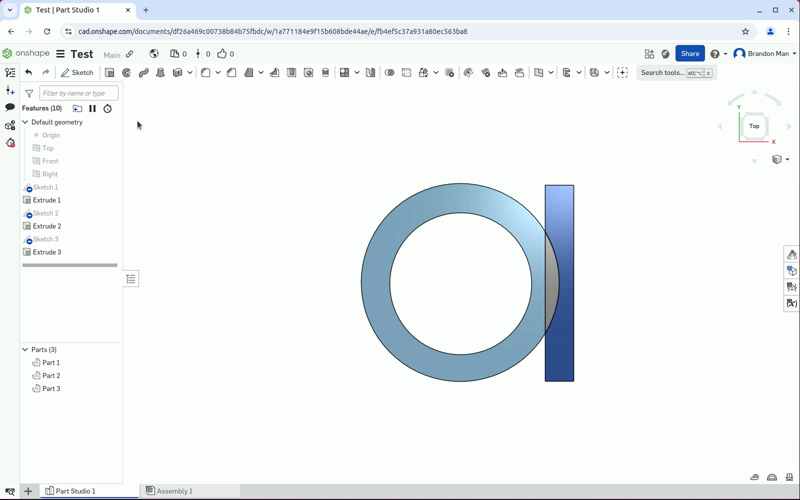
key(shift+h)
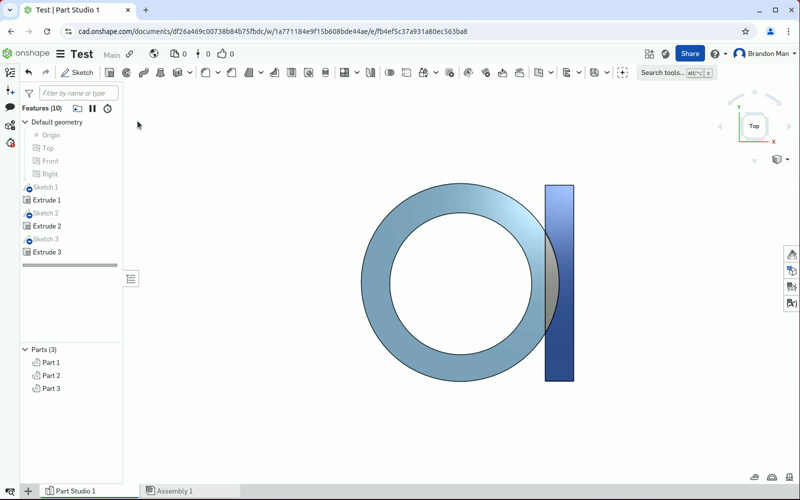
key(shift+h)
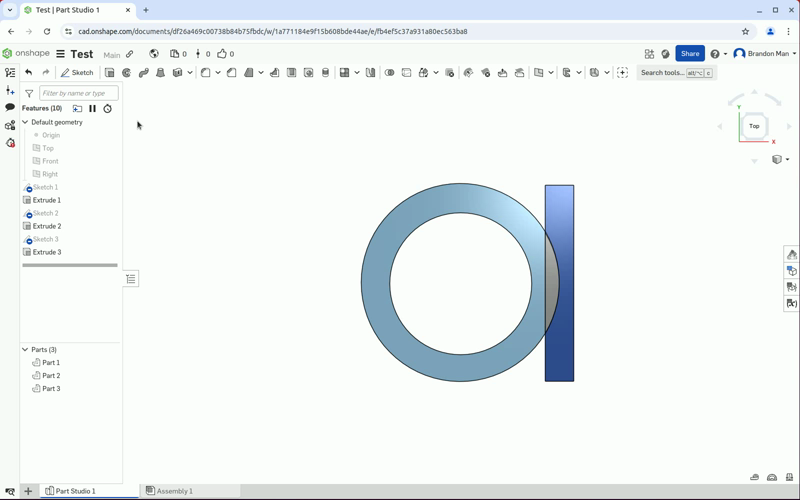
mouse_move(73, 189)
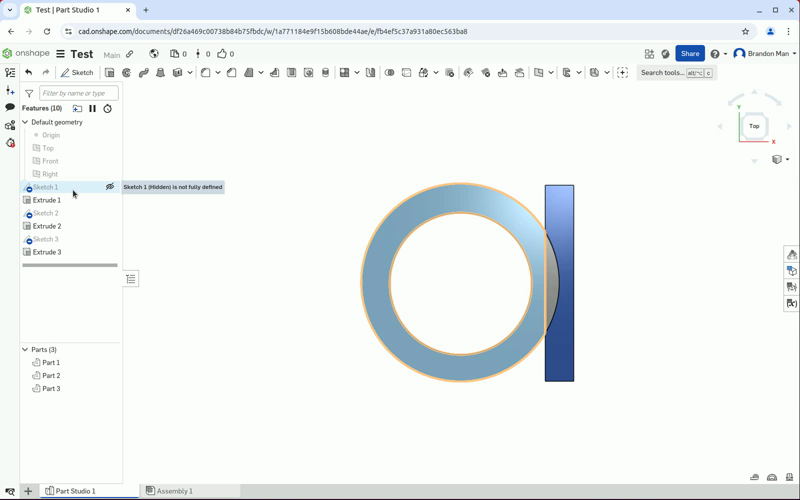
click(73, 189)
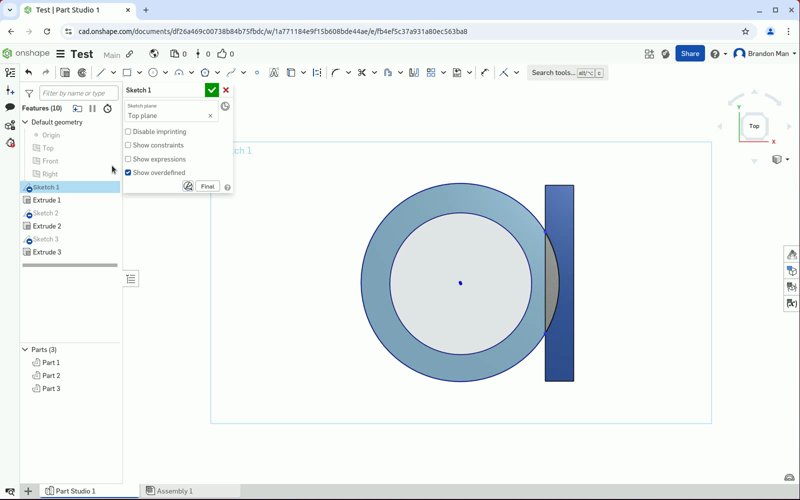
mouse_move(229, 92)
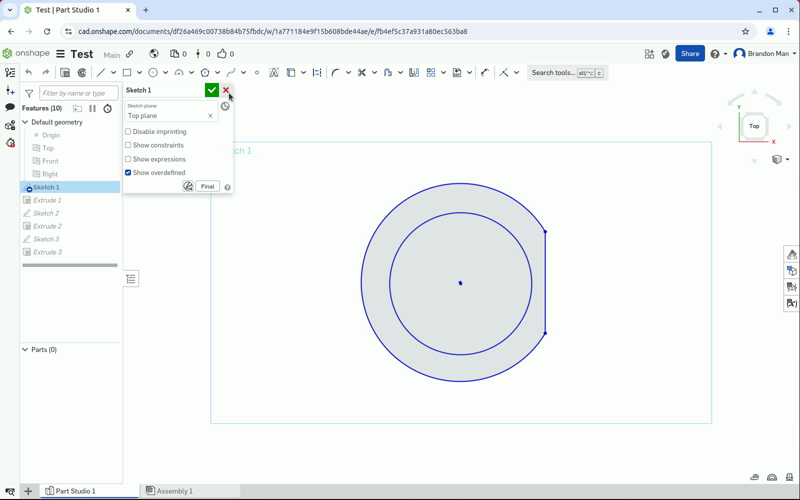
click(229, 92)
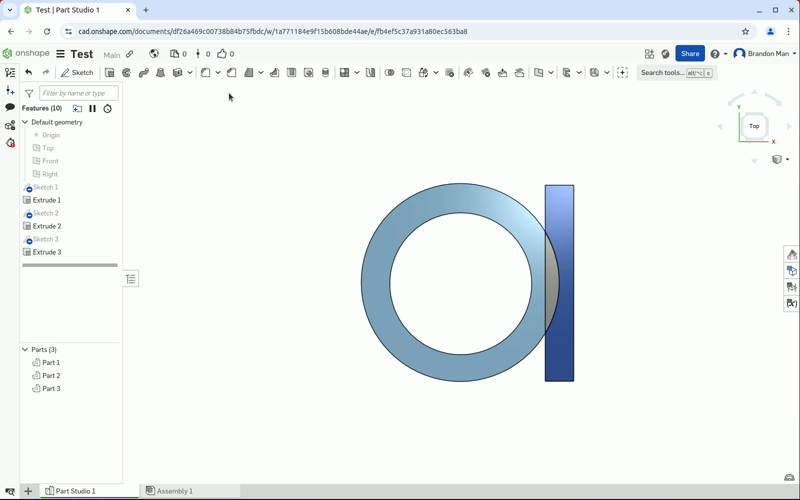
mouse_move(541, 75)
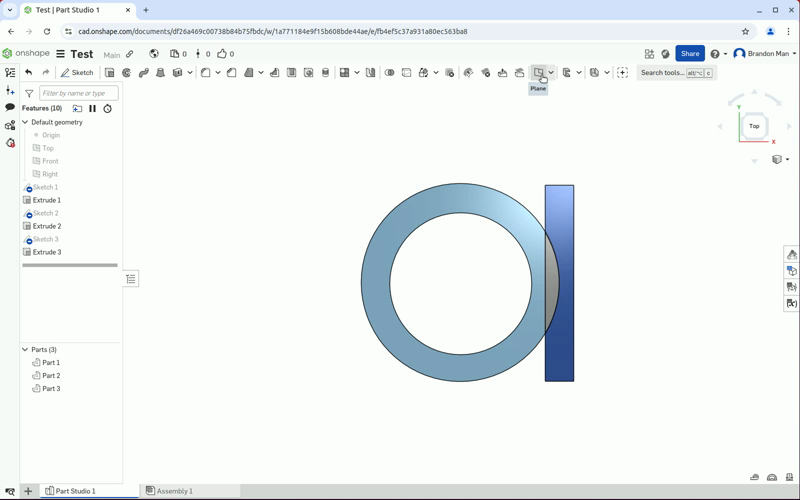
click(541, 75)
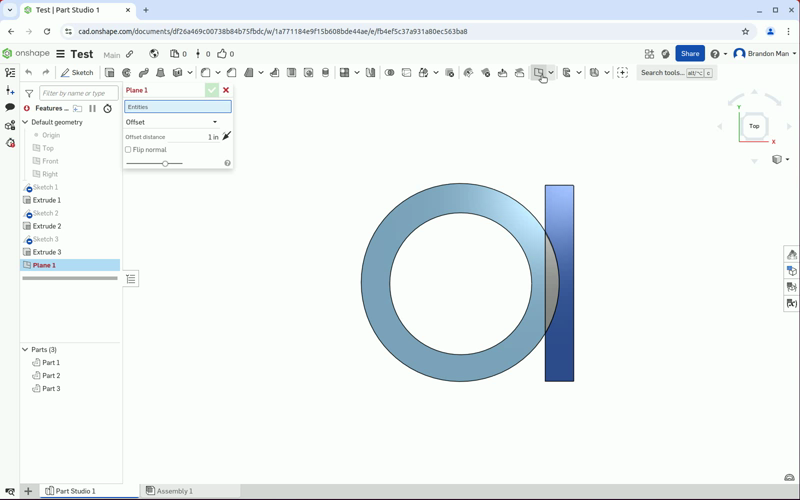
mouse_move(73, 150)
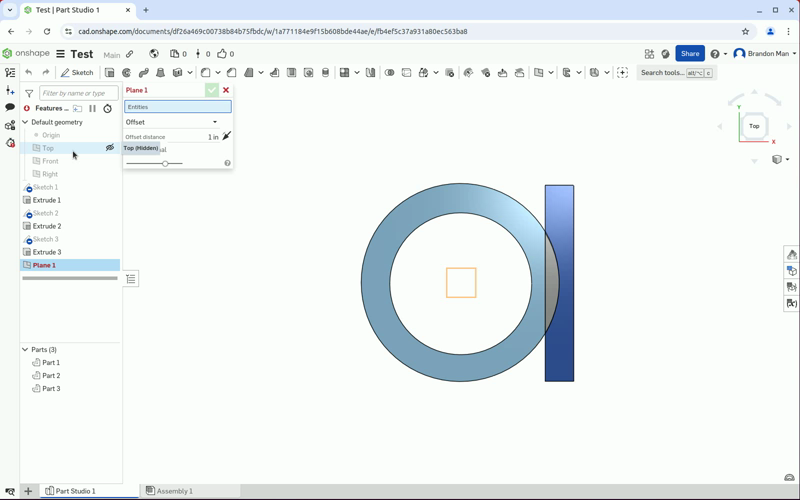
click(73, 150)
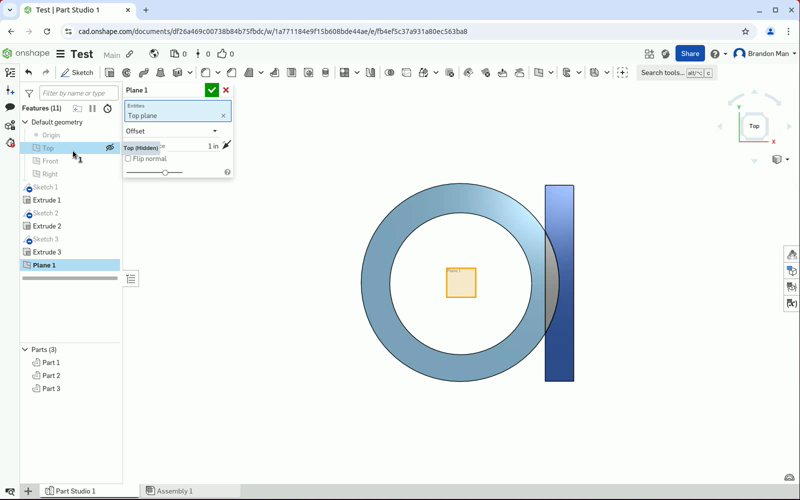
key(tab, 2)
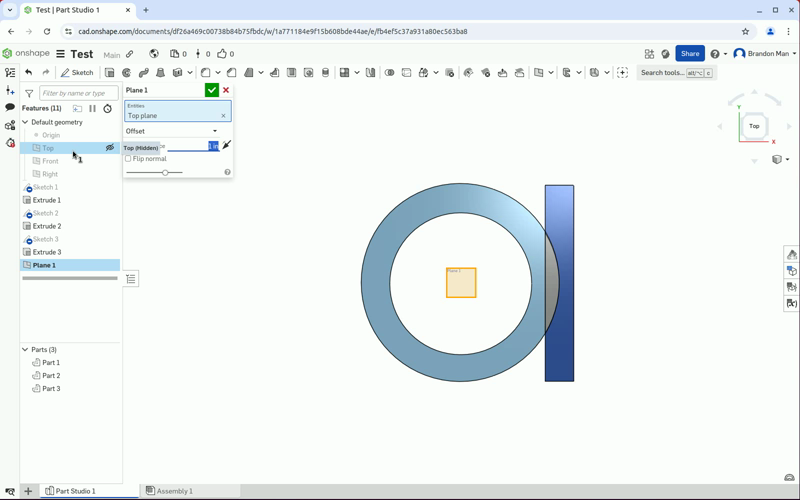
text(2.403)
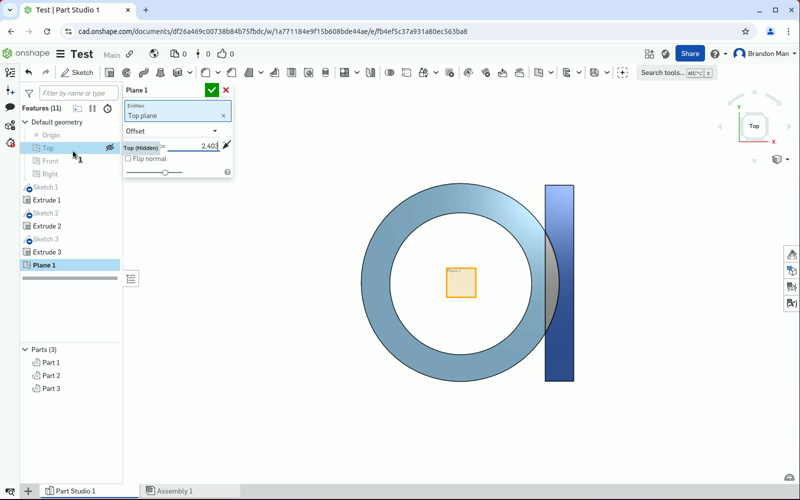
key(enter, 2)
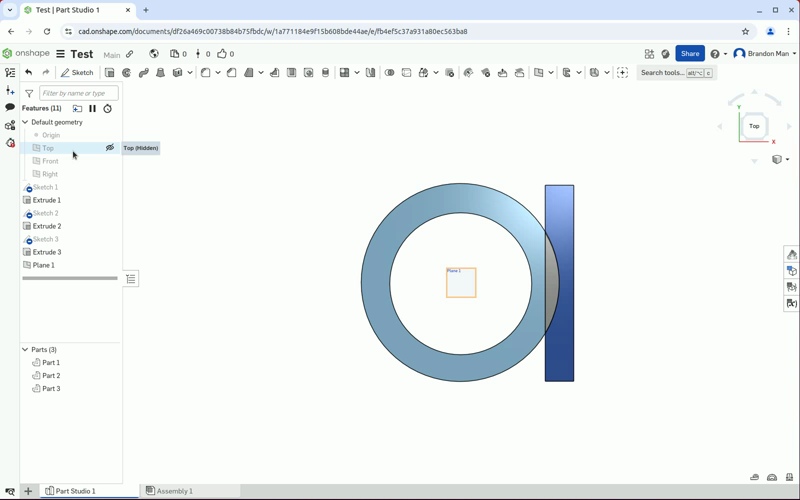
key(shift+s)
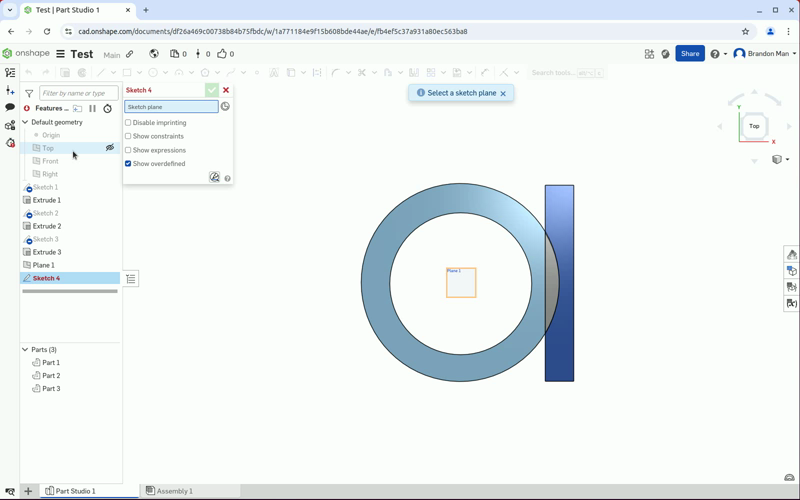
mouse_move(73, 267)
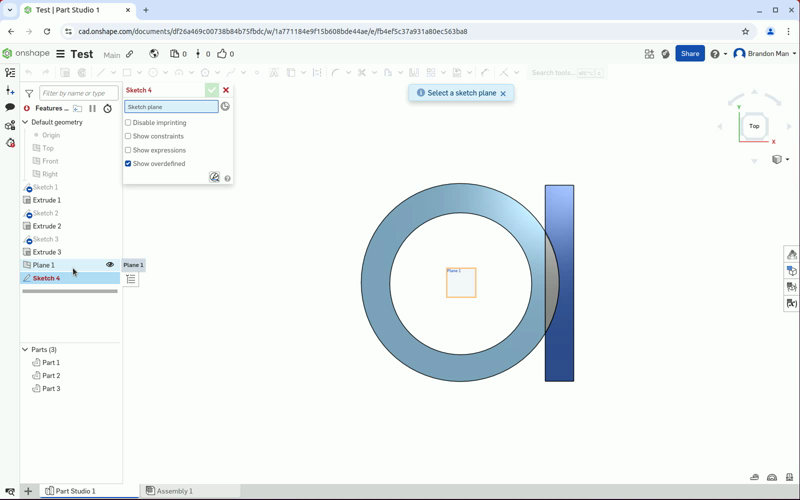
click(73, 267)
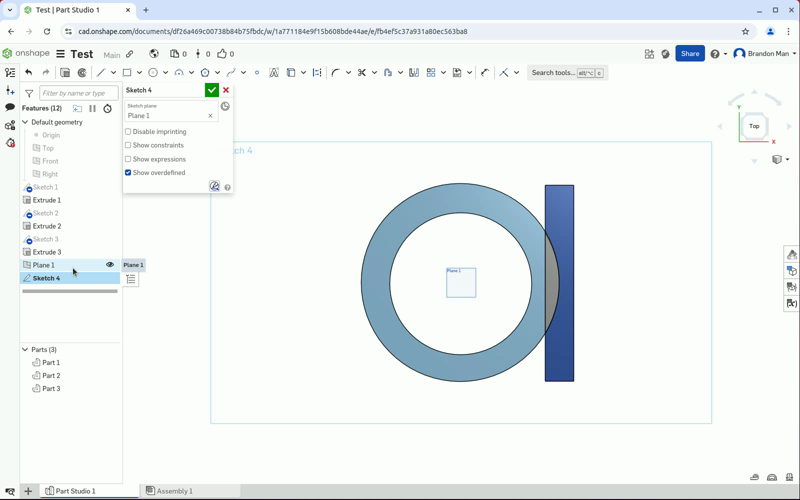
mouse_move(73, 352)
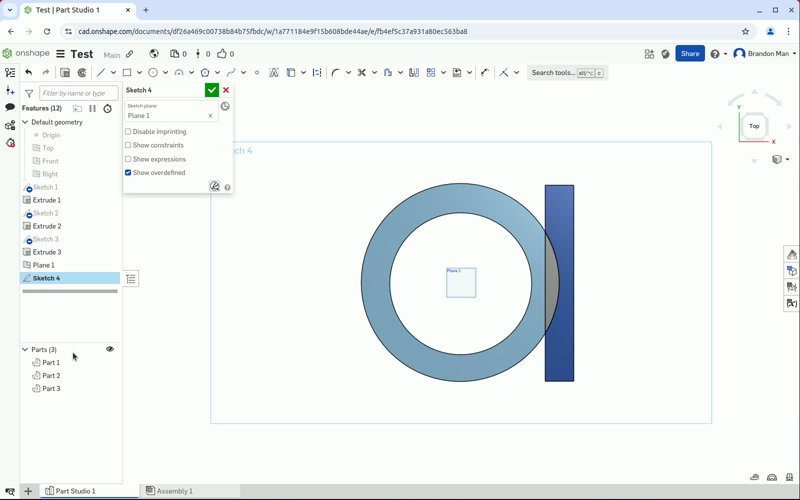
key(y)
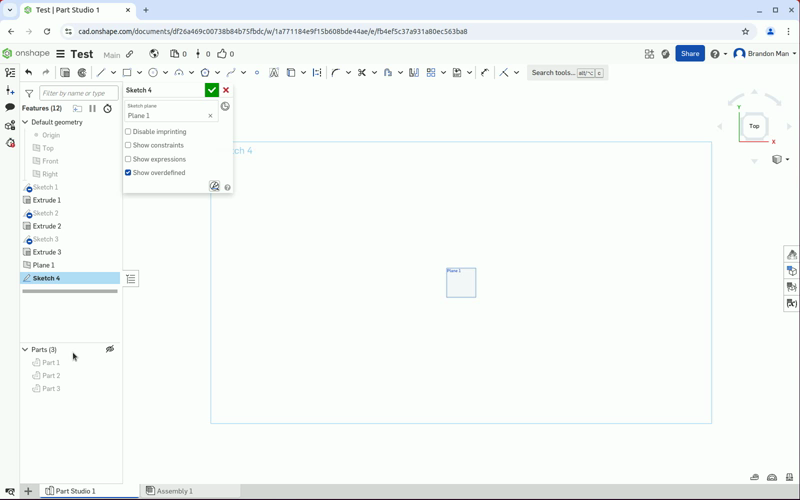
key(c)
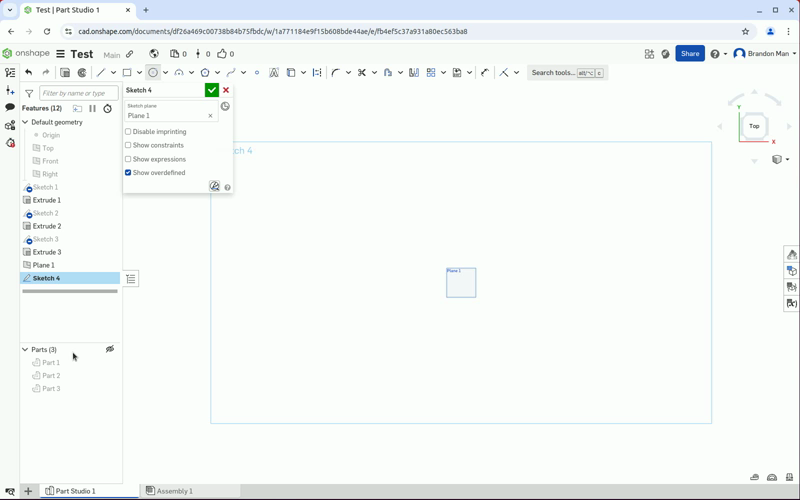
key_down(shift)
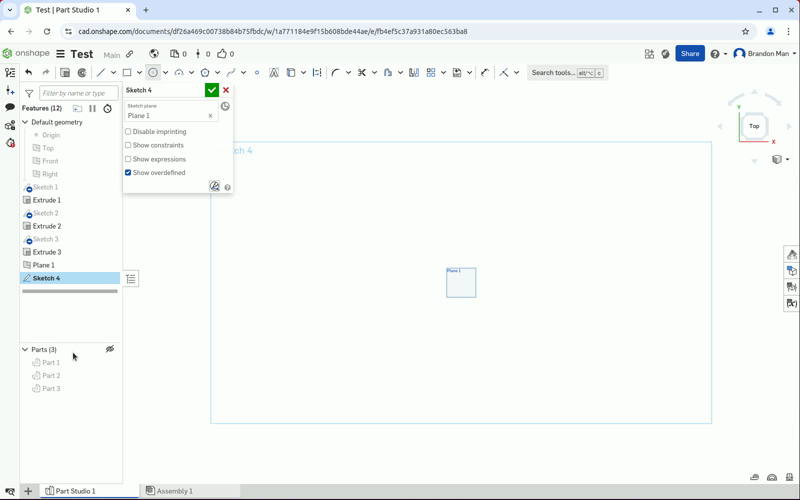
mouse_move(559, 198)
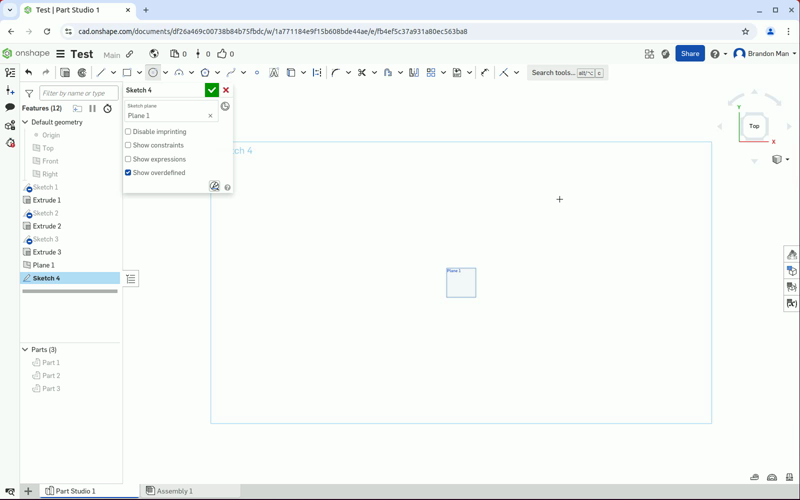
click(559, 198)
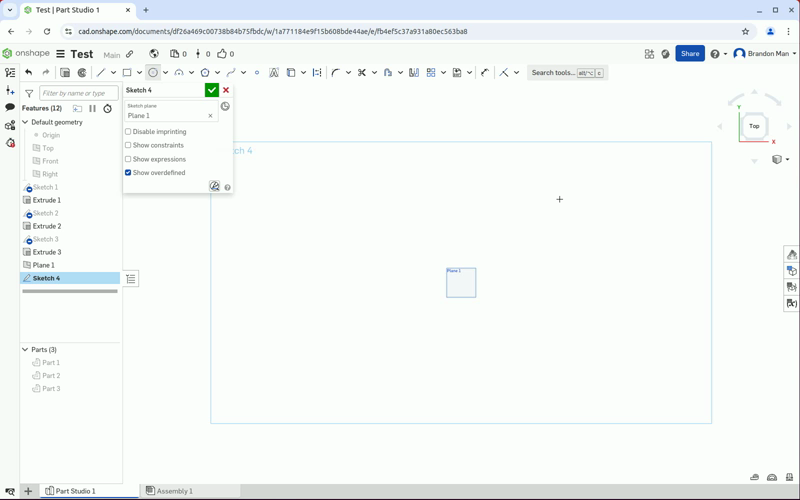
key_up(shift)
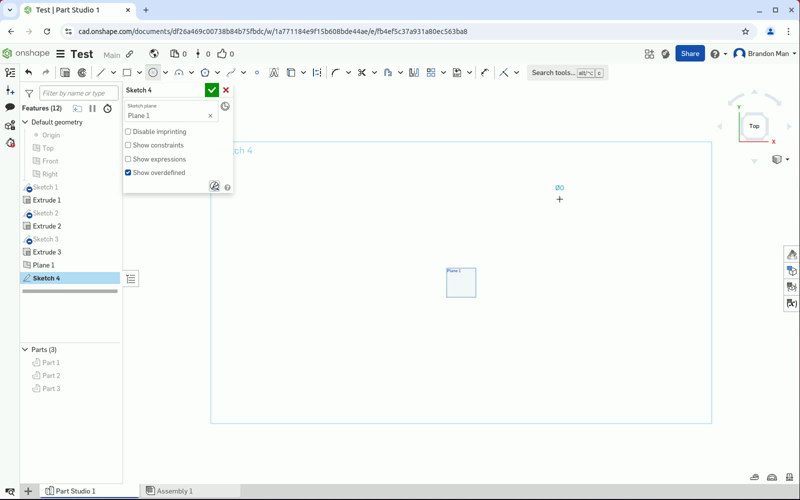
mouse_move(566, 198)
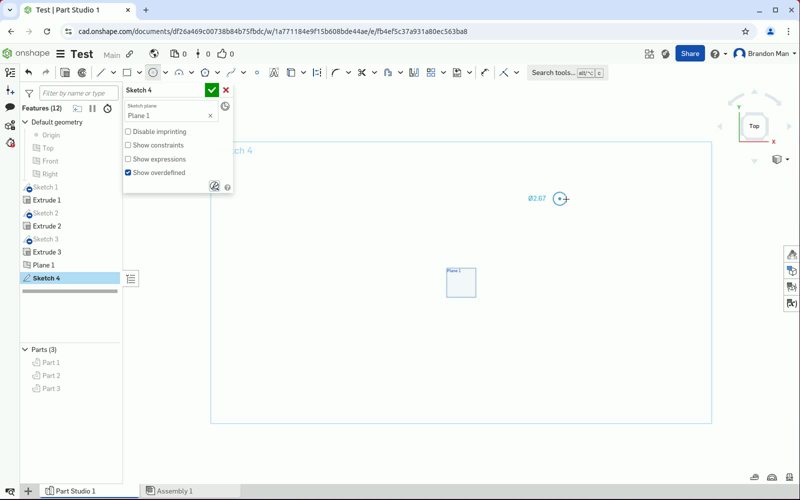
click(566, 198)
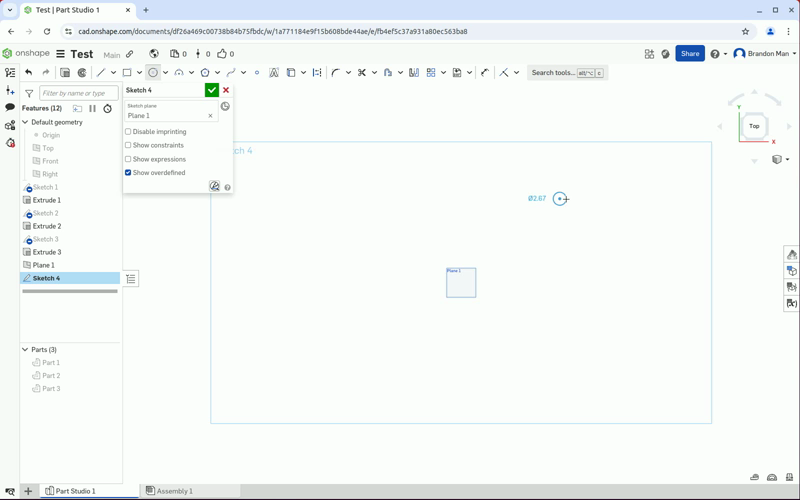
key(esc)
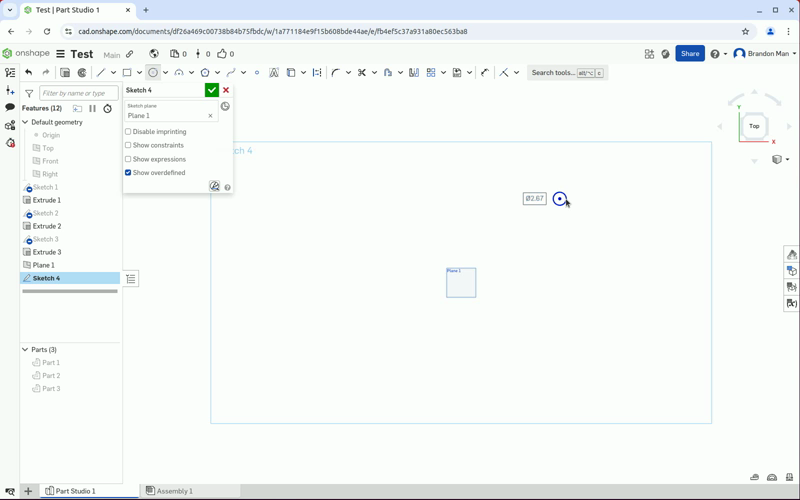
mouse_move(561, 194)
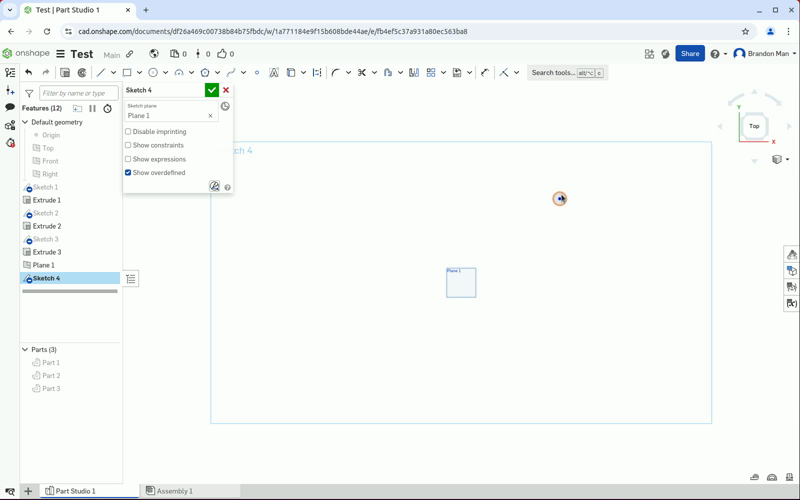
scroll(6)
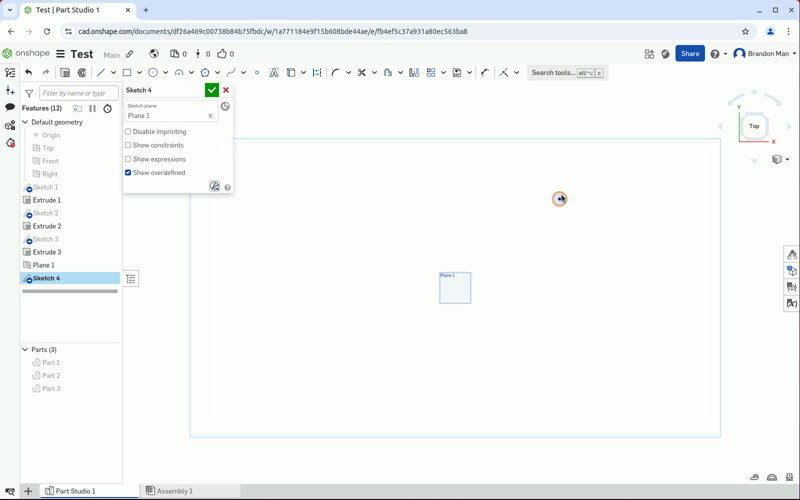
scroll(6)
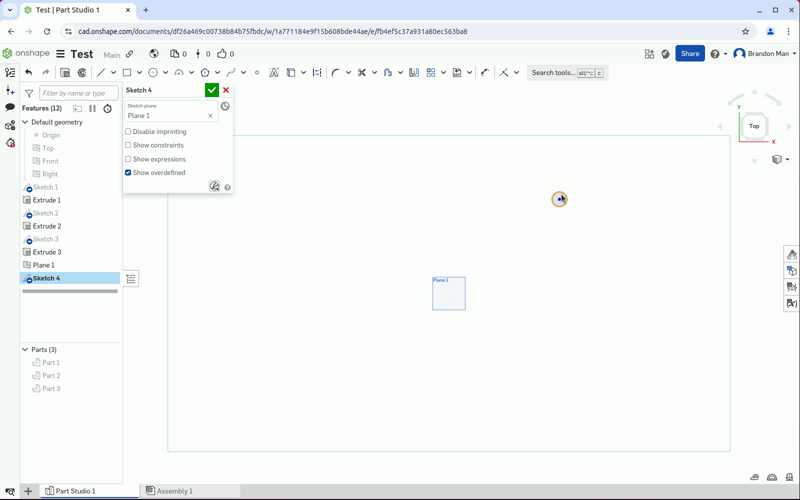
scroll(6)
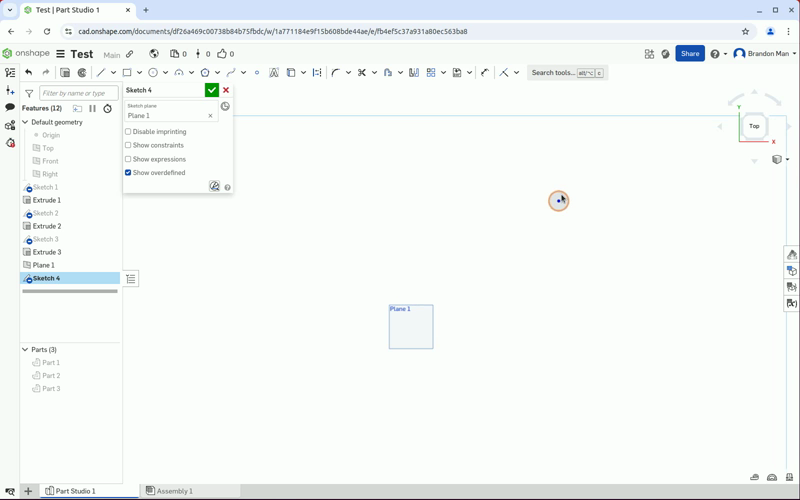
scroll(6)
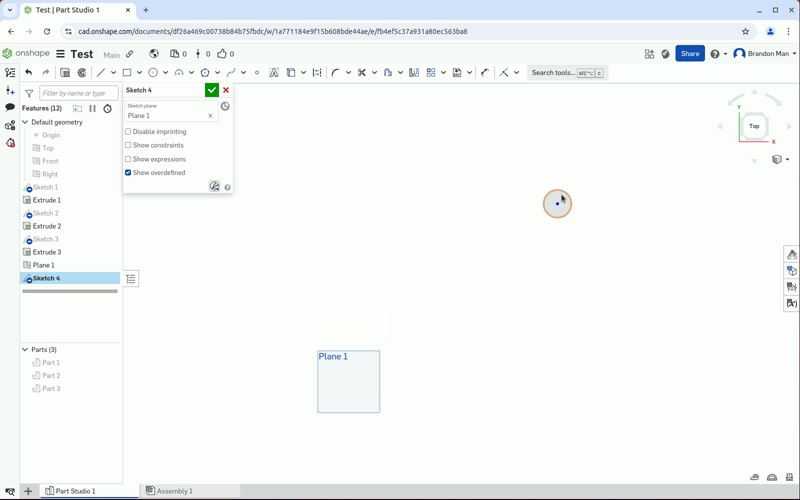
scroll(6)
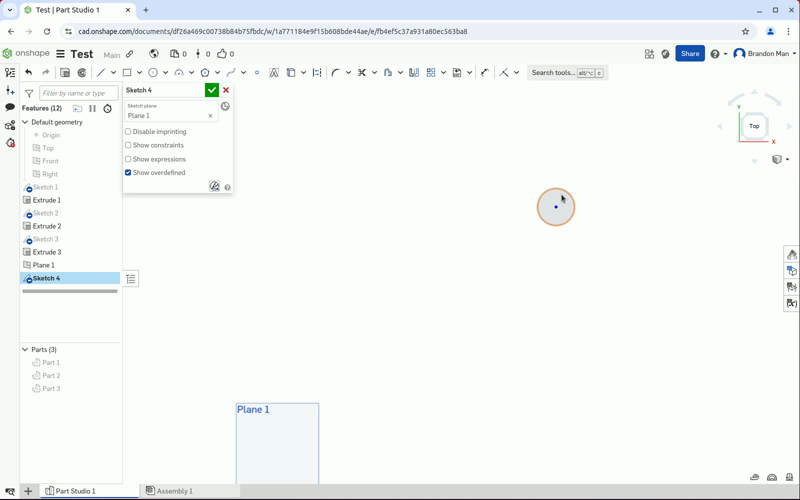
scroll(6)
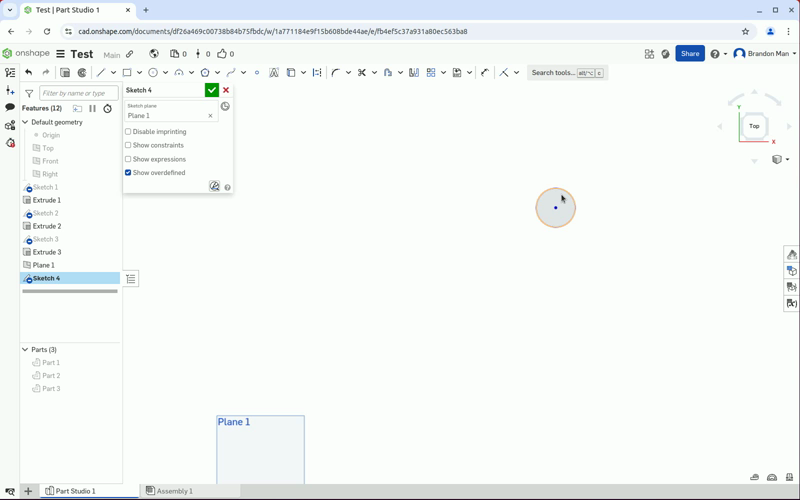
scroll(6)
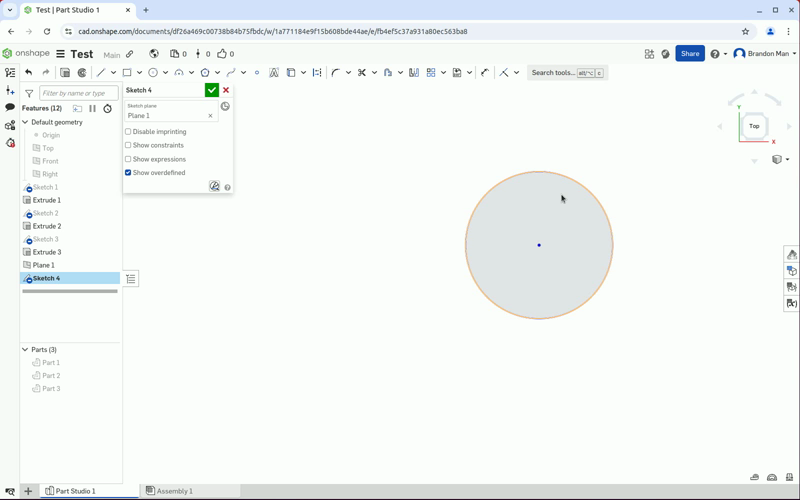
click(561, 194)
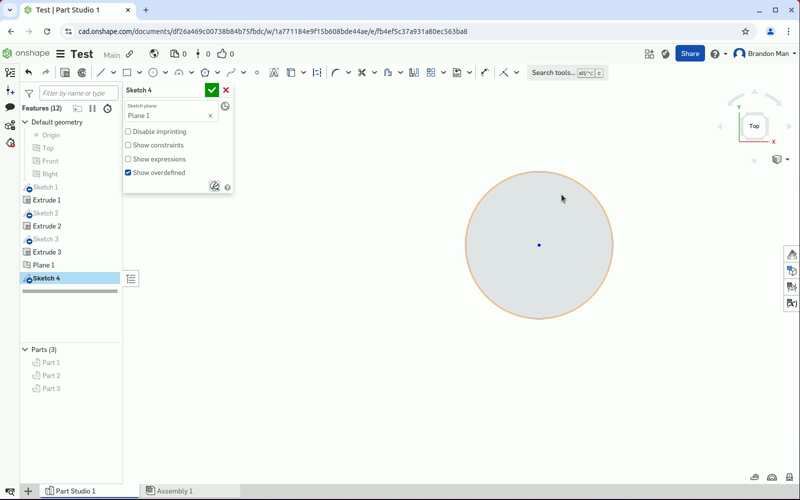
scroll(-6)
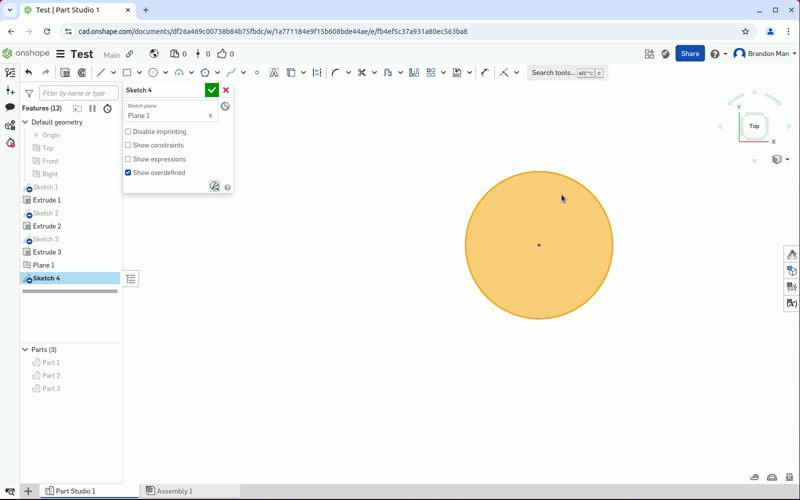
scroll(-6)
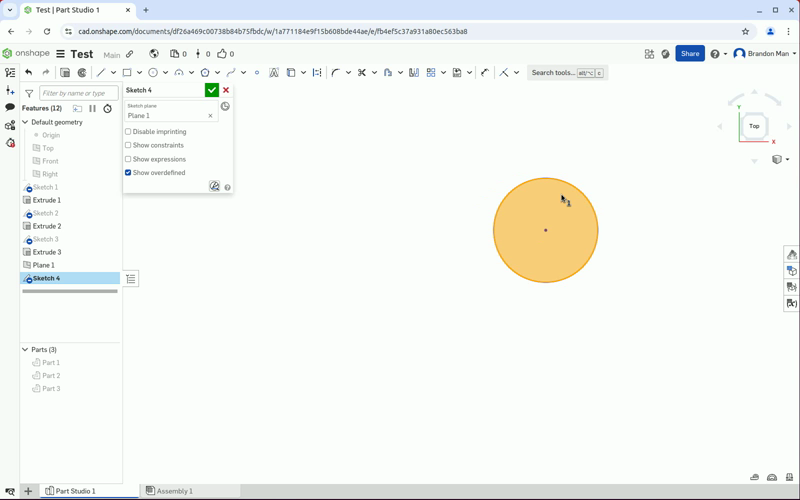
scroll(-6)
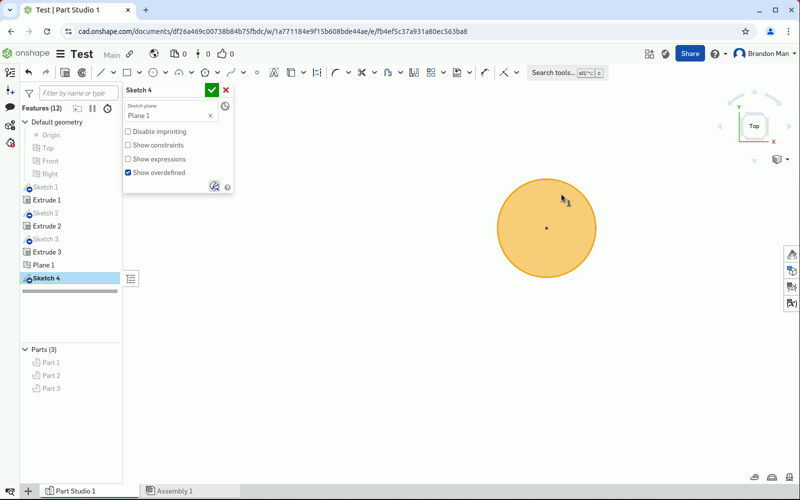
scroll(-6)
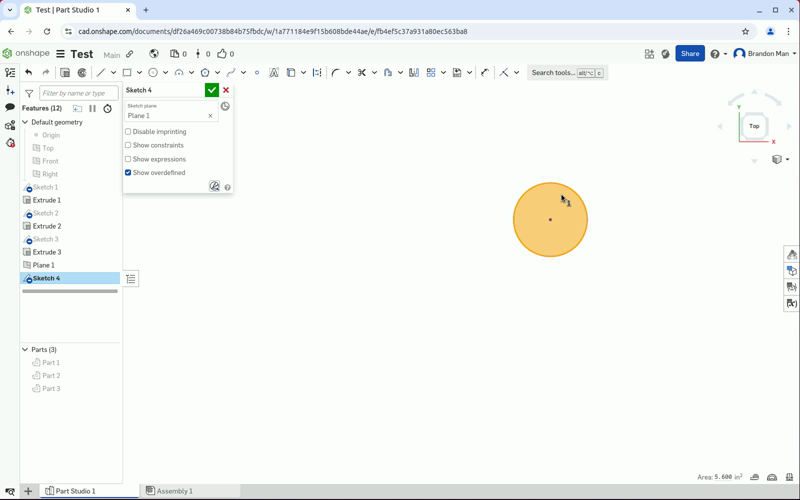
scroll(-6)
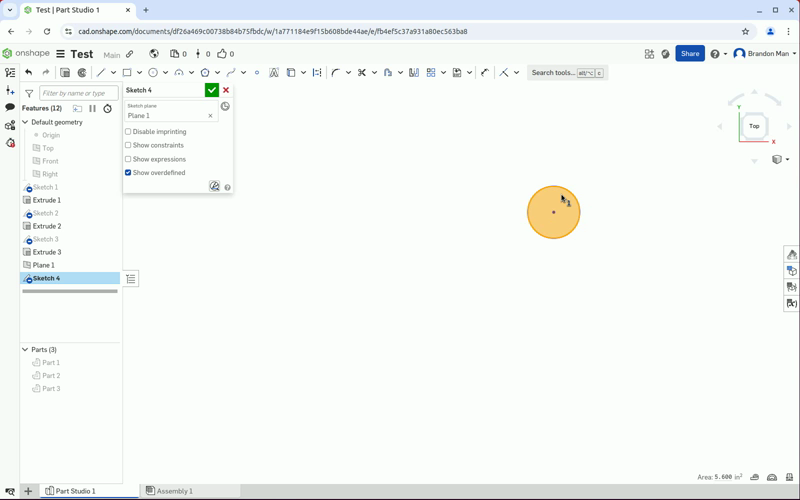
scroll(-6)
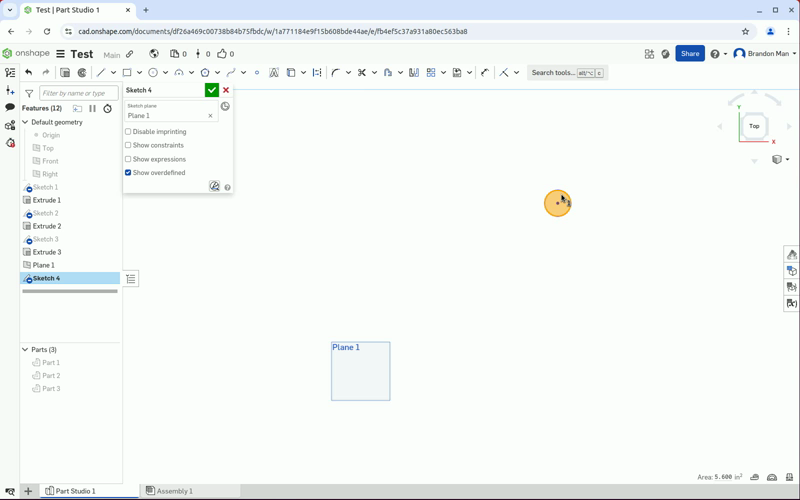
scroll(-6)
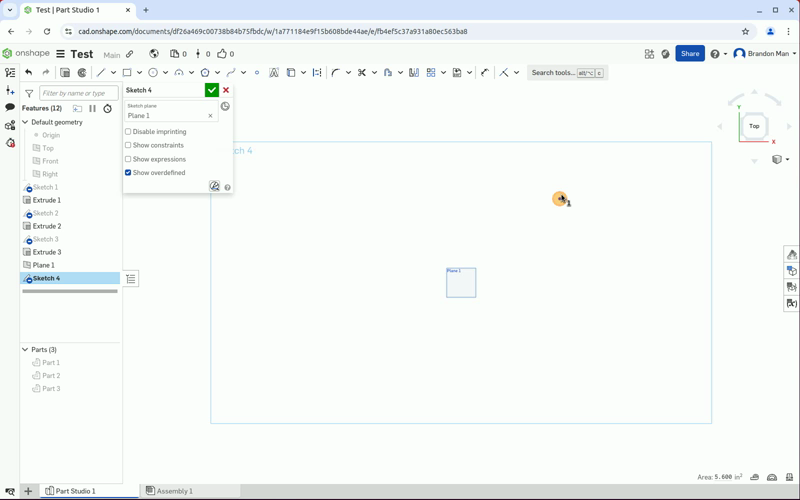
mouse_move(73, 352)
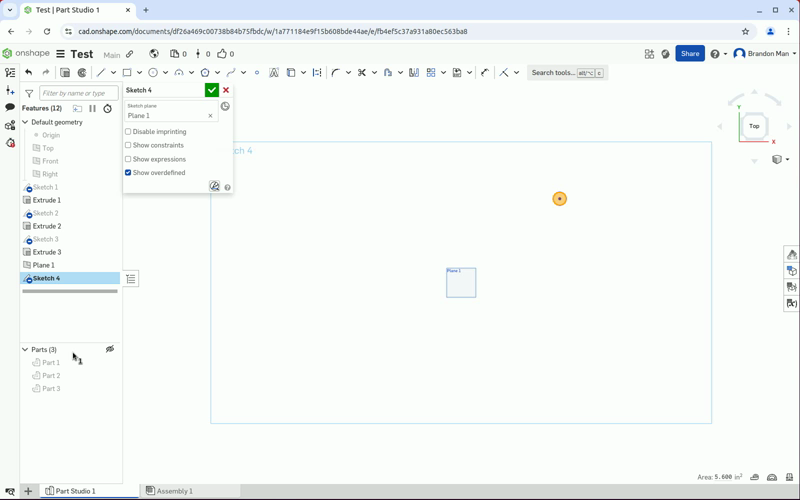
key(shift+y)
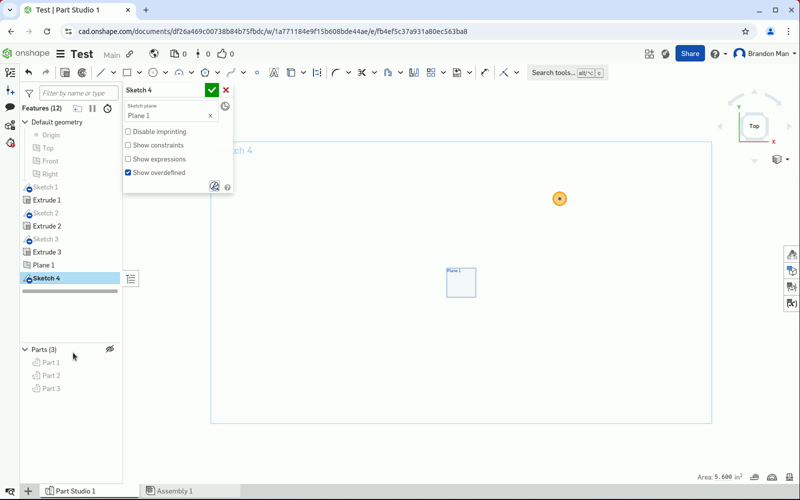
key(shift+e)
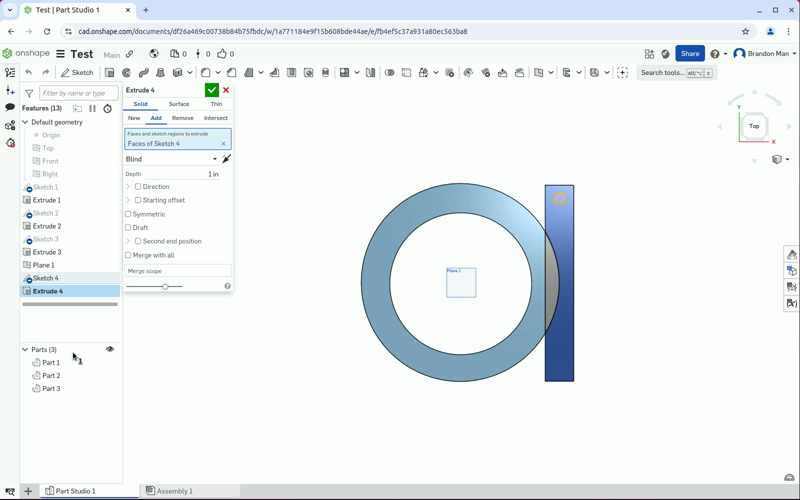
mouse_move(143, 106)
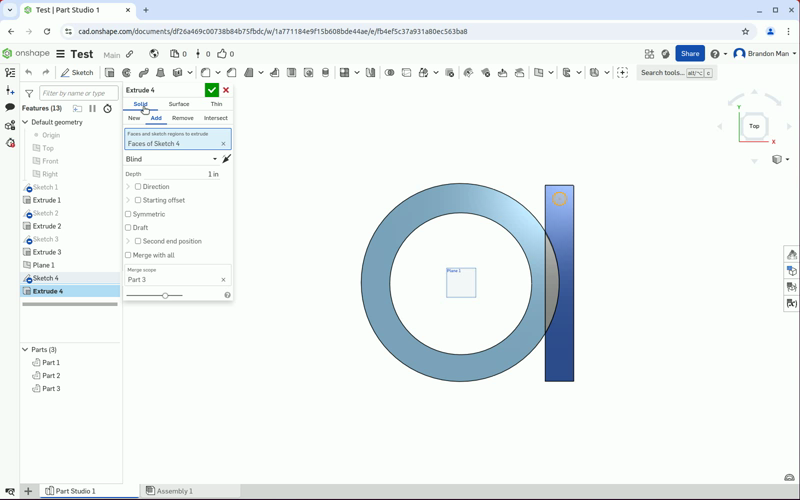
click(143, 106)
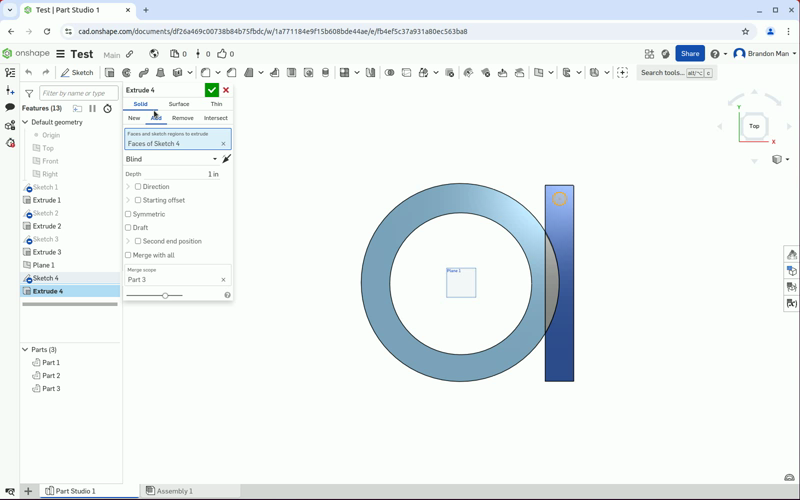
mouse_move(186, 120)
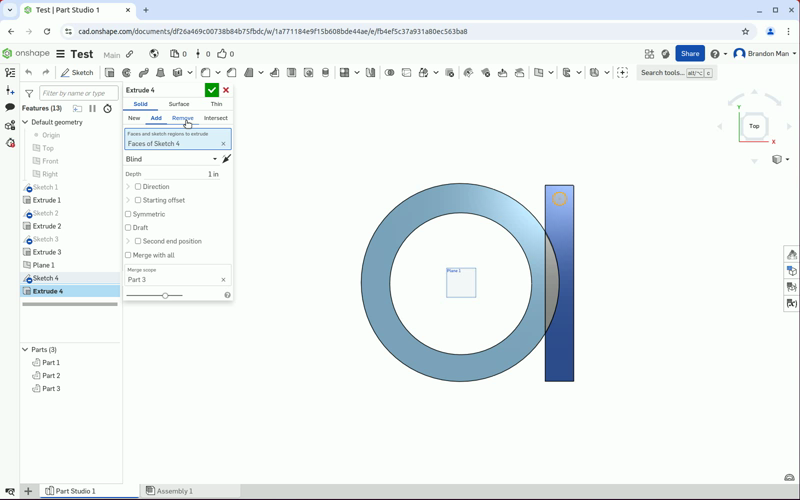
click(186, 120)
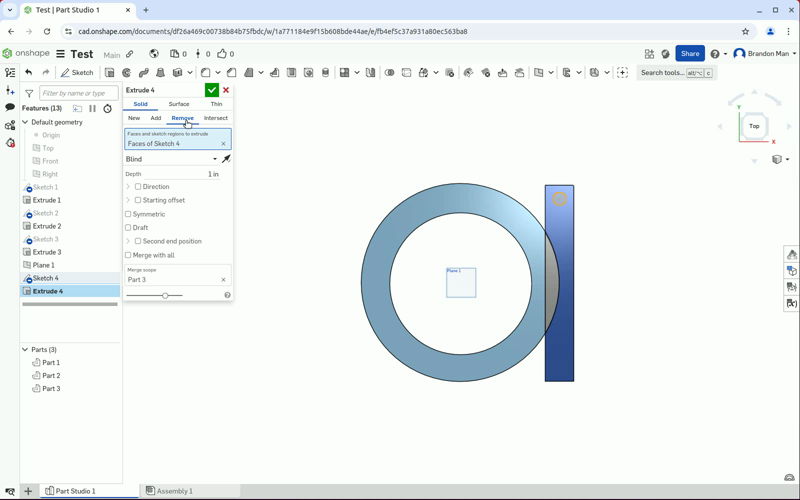
key(tab, 4)
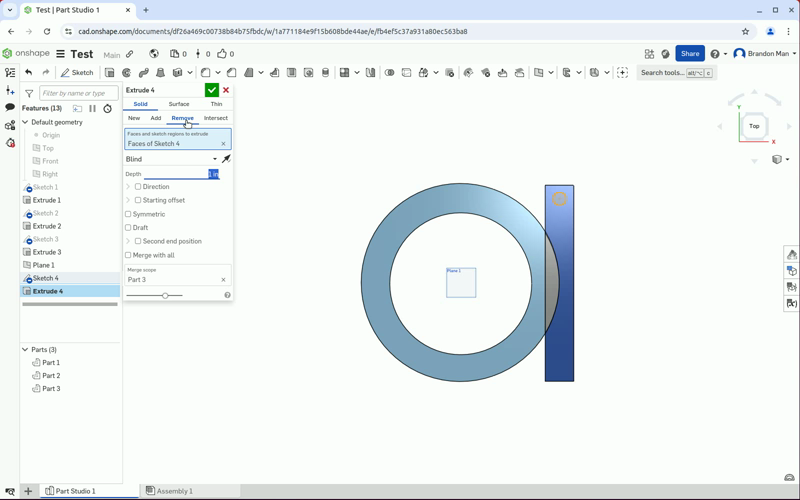
text(2.407)
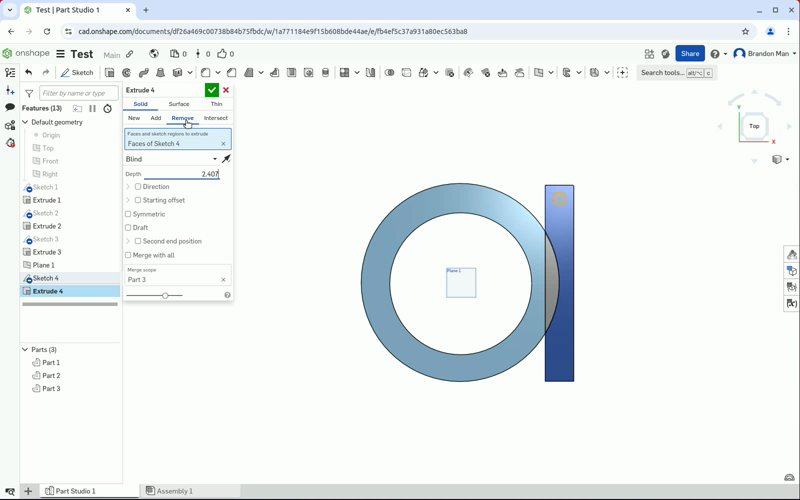
key(tab, 6)
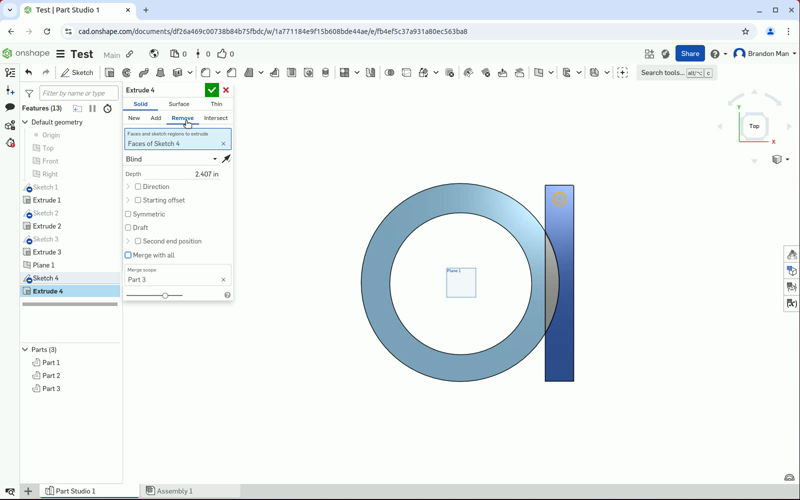
key(space)
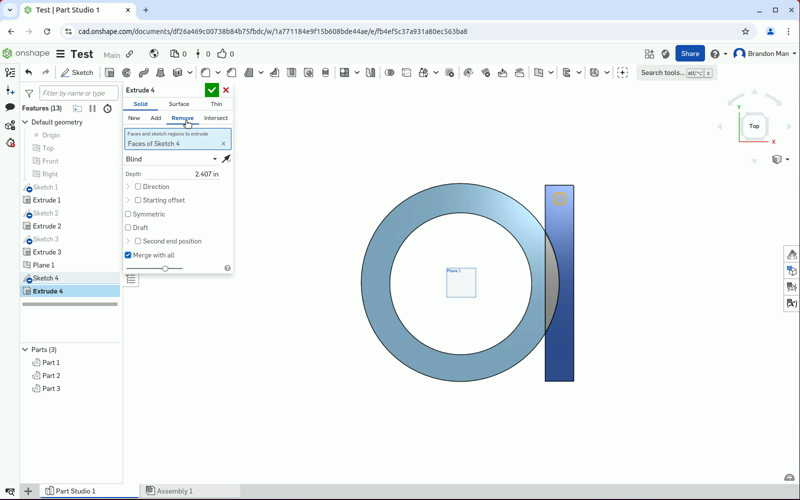
key(enter)
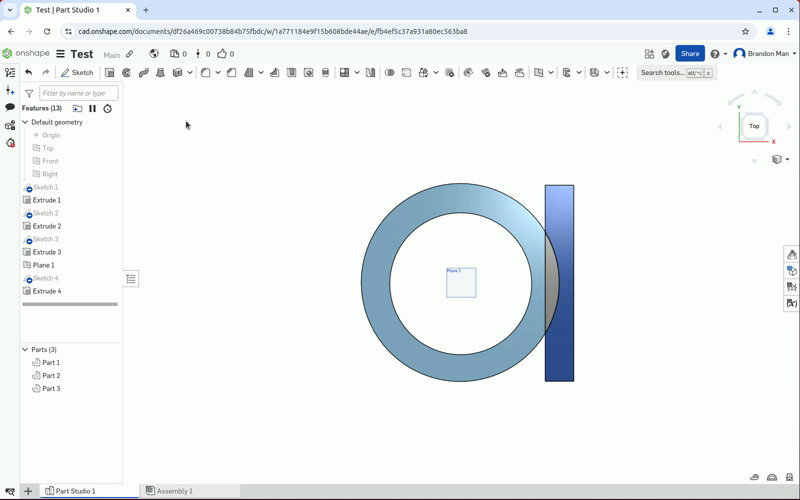
key(shift+h)
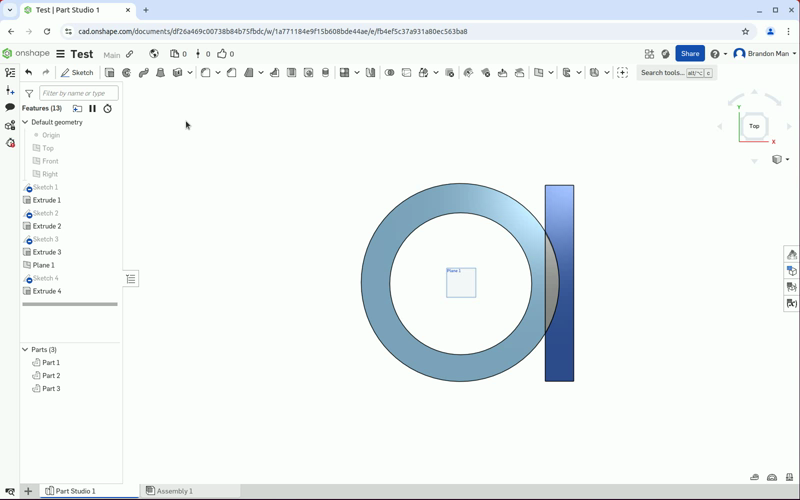
key(shift+h)
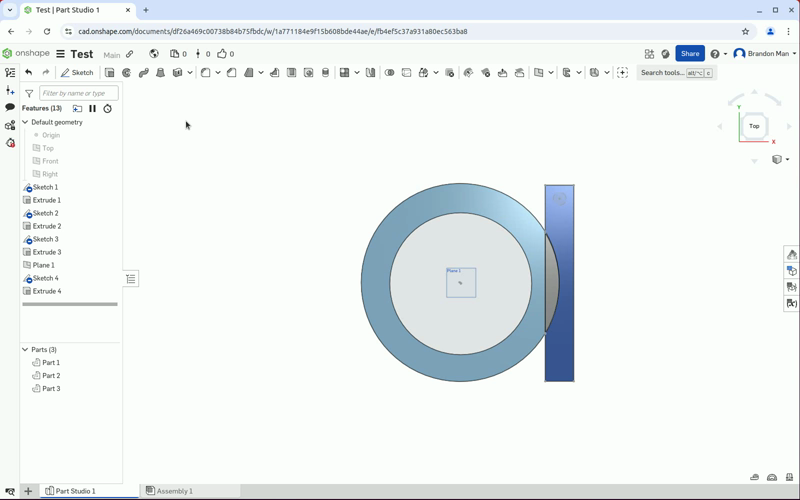
key(shift+7)
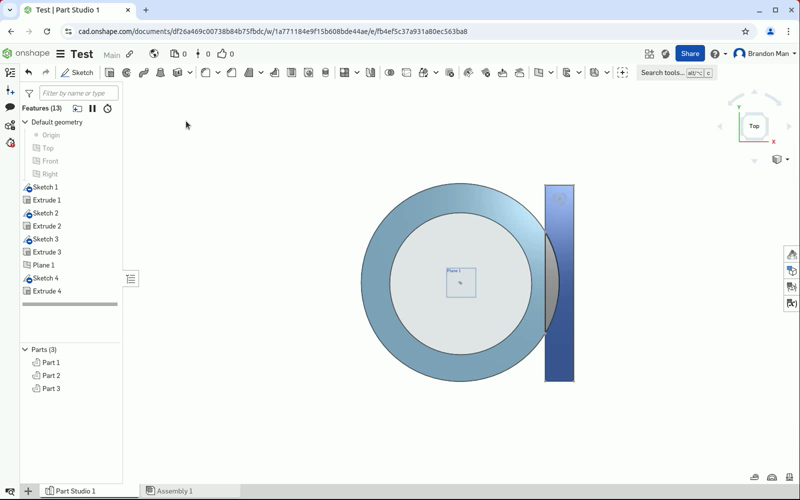
key(up, 3)
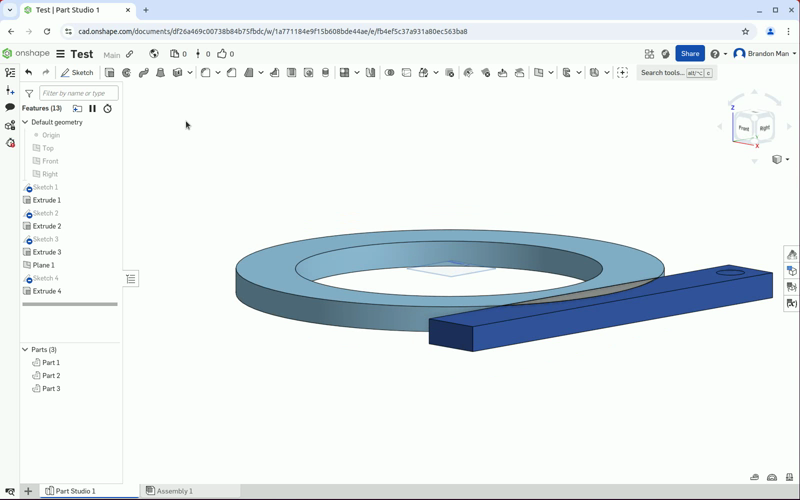
key(left, 3)
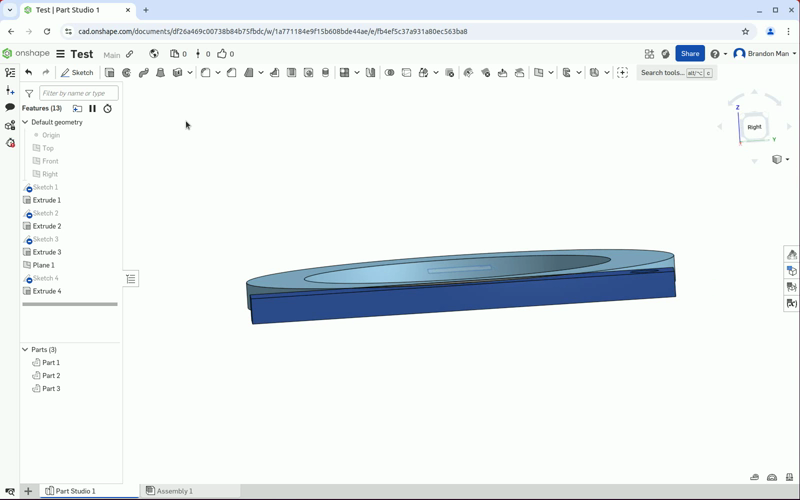
key(right, 3)
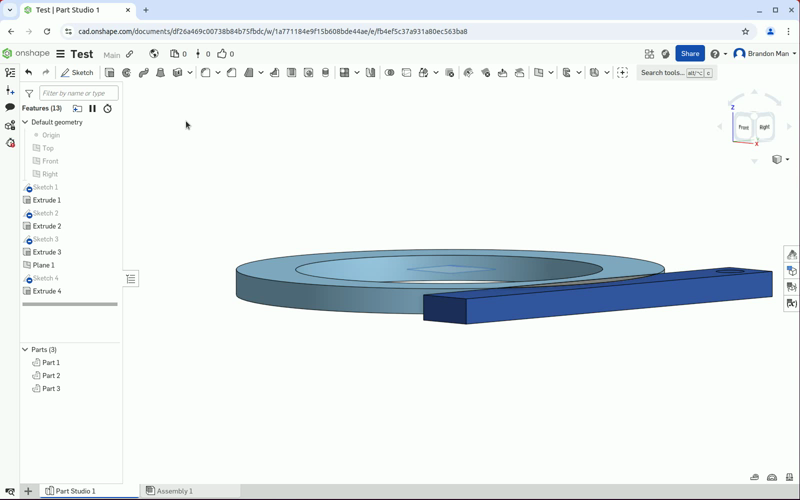
key(down, 3)
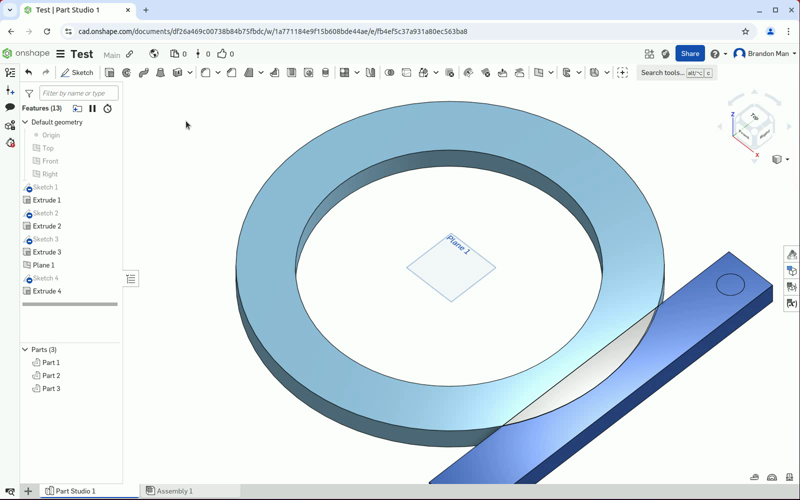
mouse_move(73, 189)
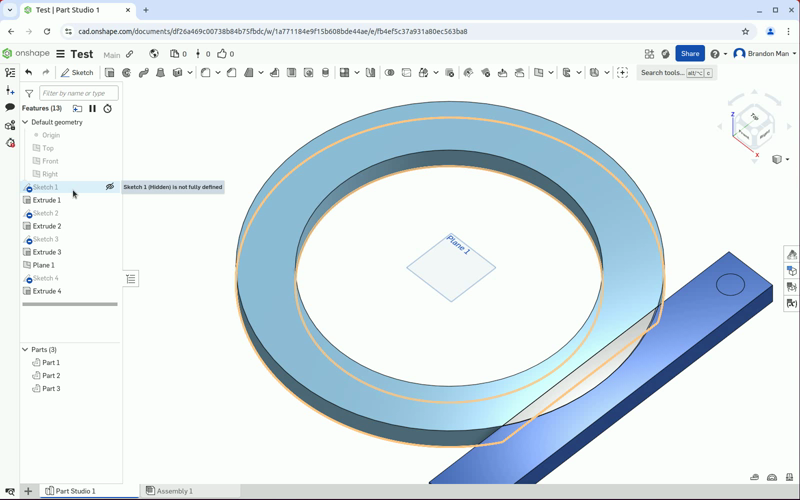
click(73, 189)